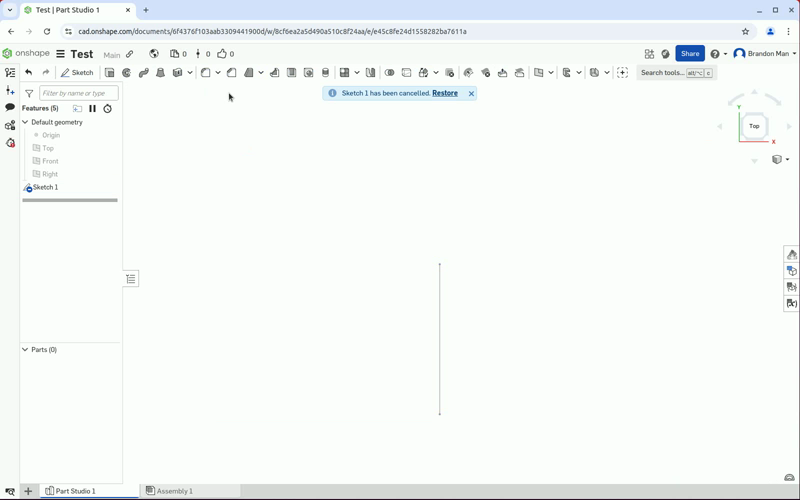
key(shift+h)
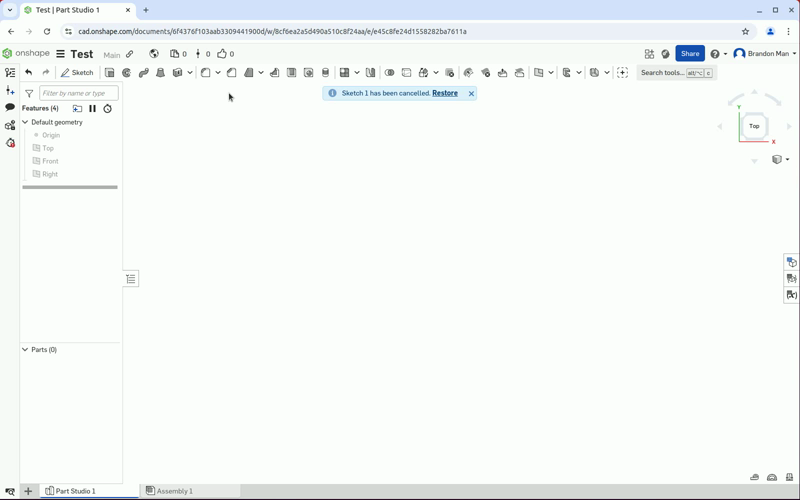
mouse_move(73, 352)
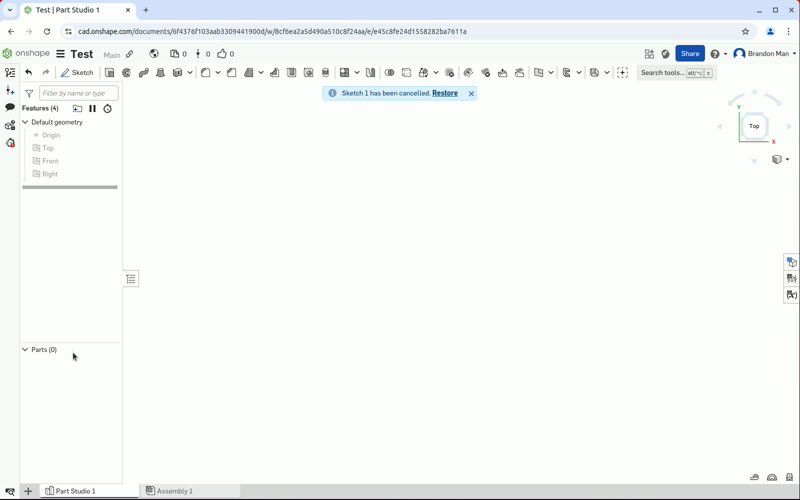
key(y)
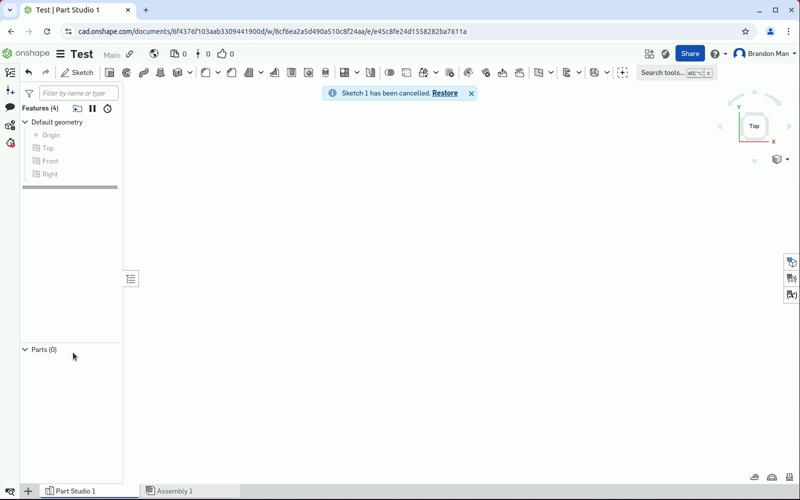
key(shift+p)
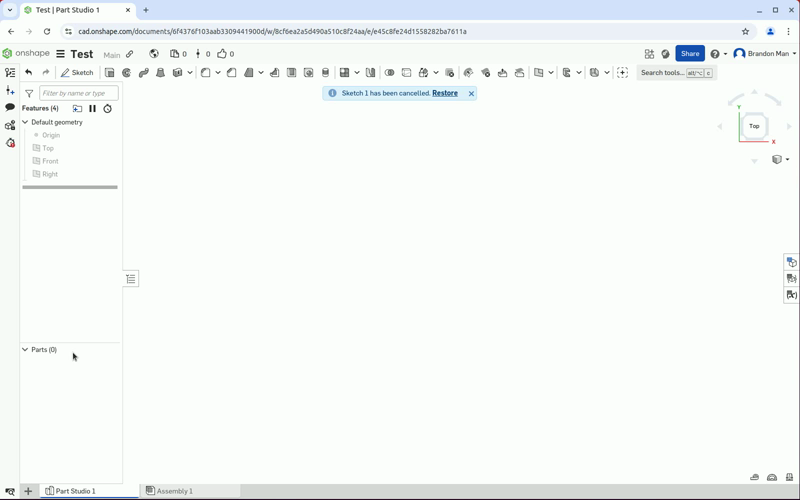
key(space)
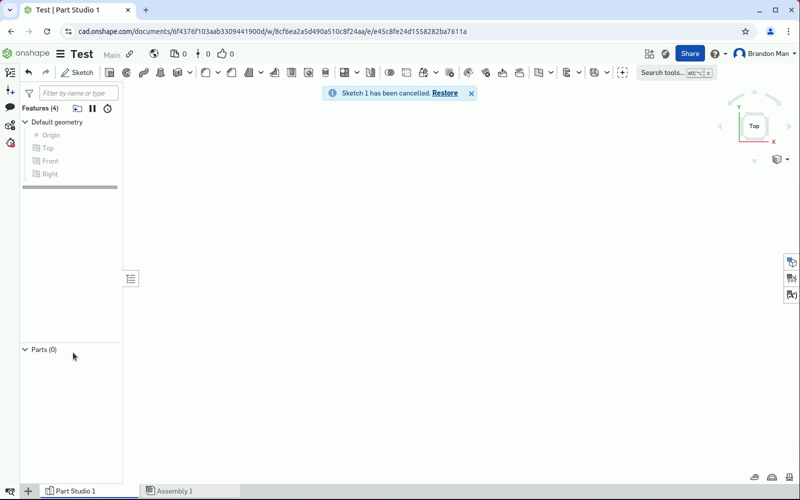
key_down(shift)
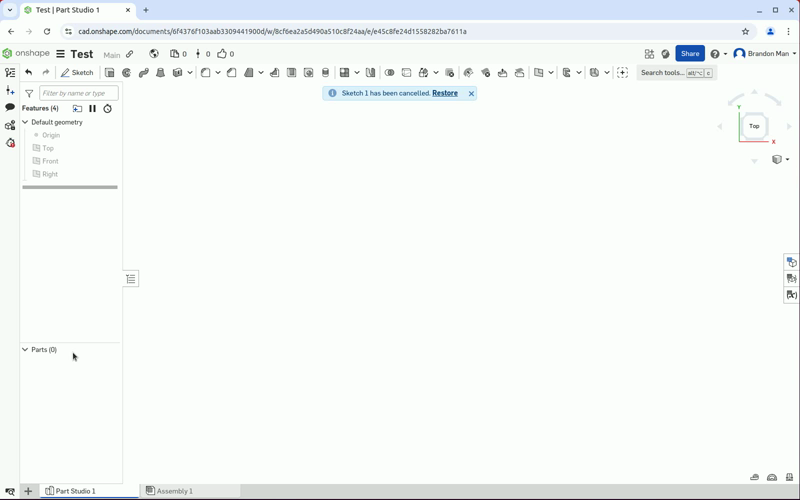
key(up)
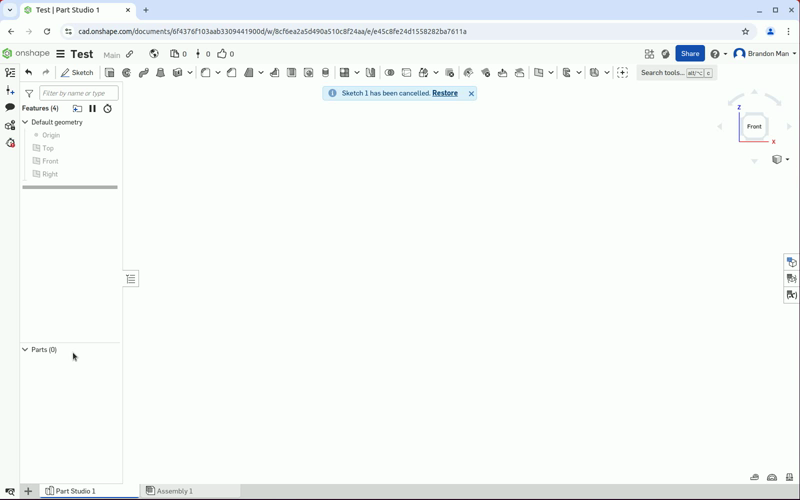
key_up(shift)
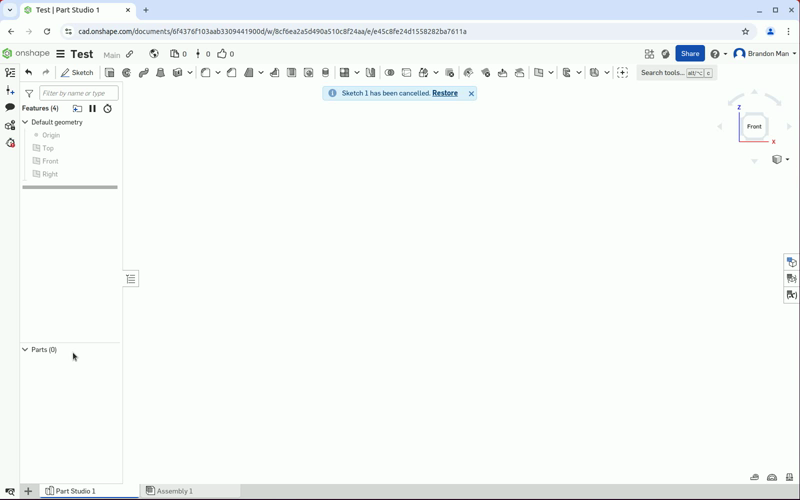
mouse_move(73, 352)
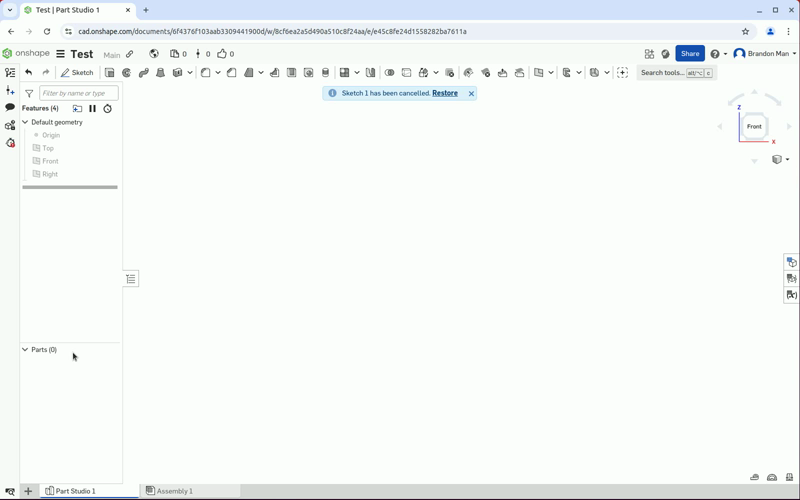
key(shift+y)
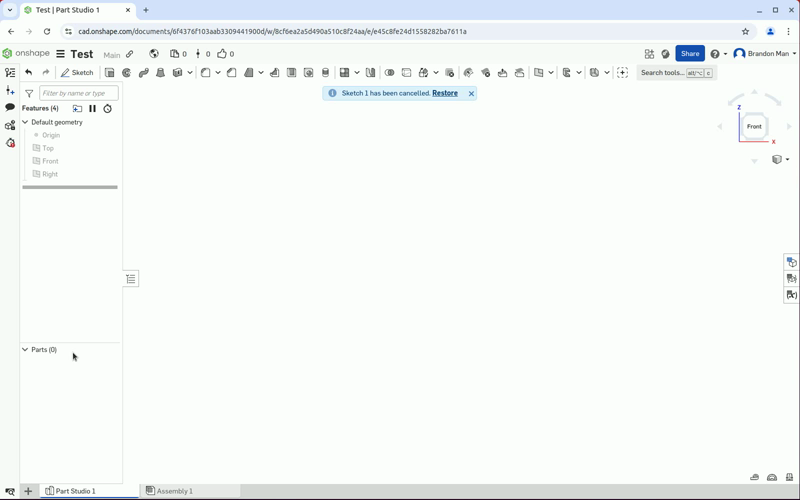
key(shift+s)
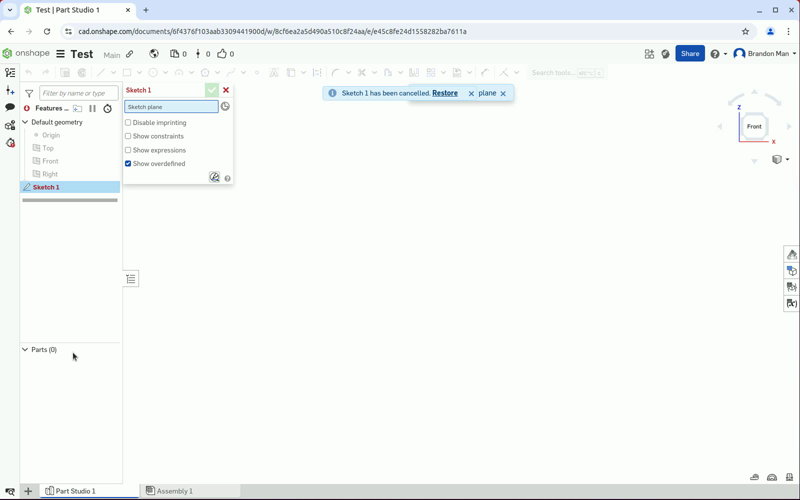
mouse_move(73, 163)
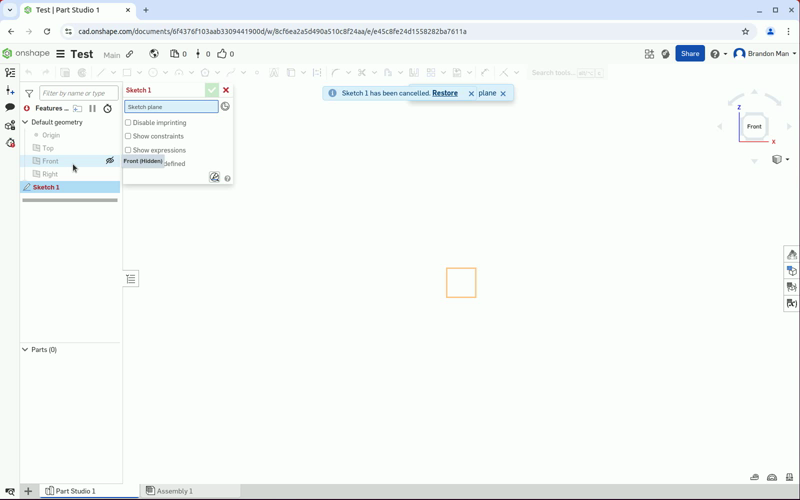
click(73, 163)
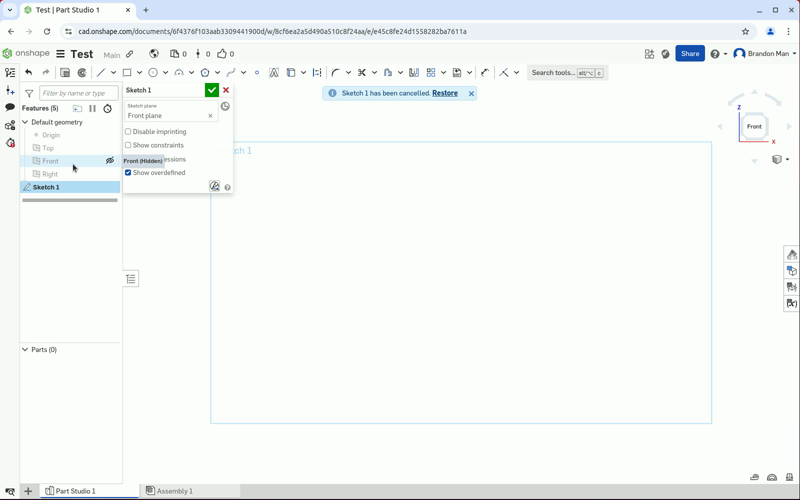
mouse_move(73, 352)
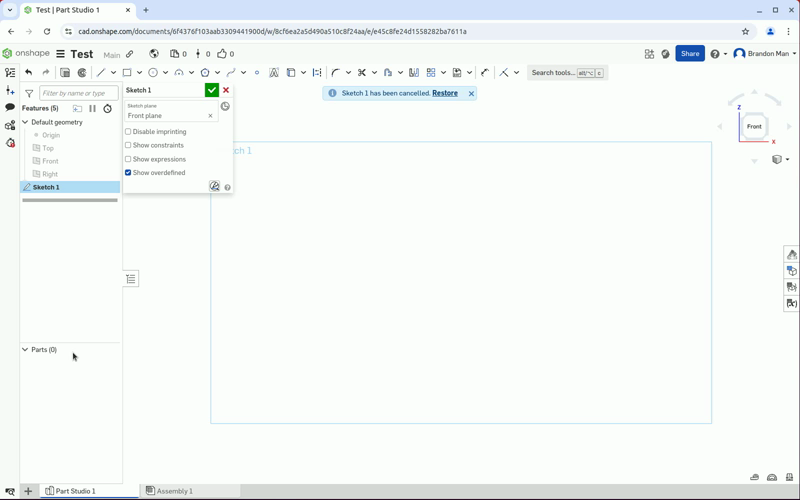
key(y)
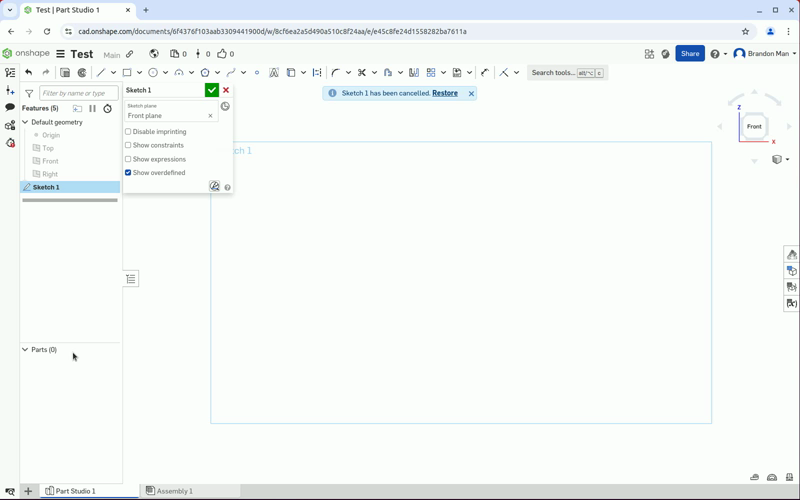
key(l)
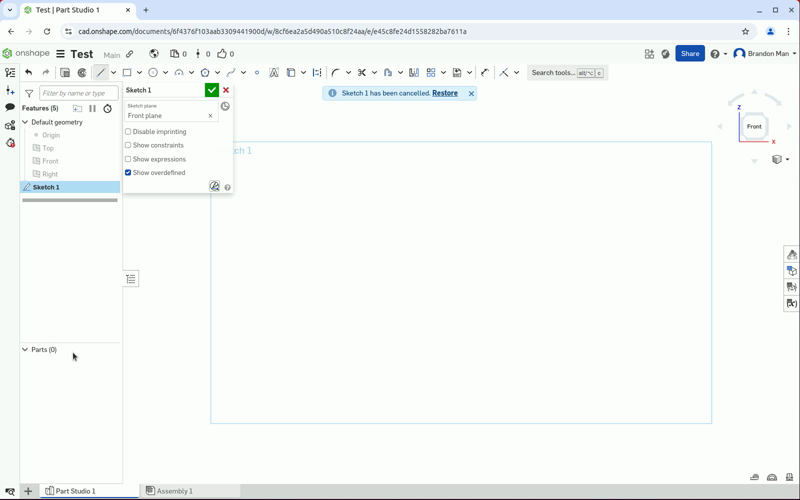
key_down(shift)
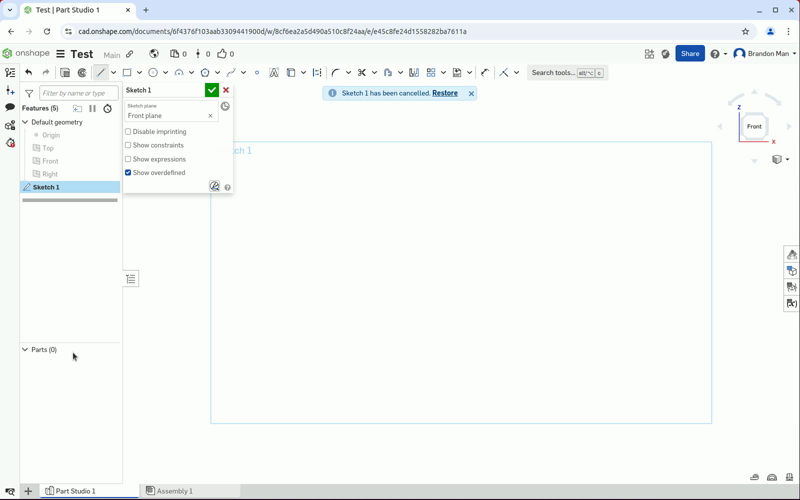
mouse_move(460, 282)
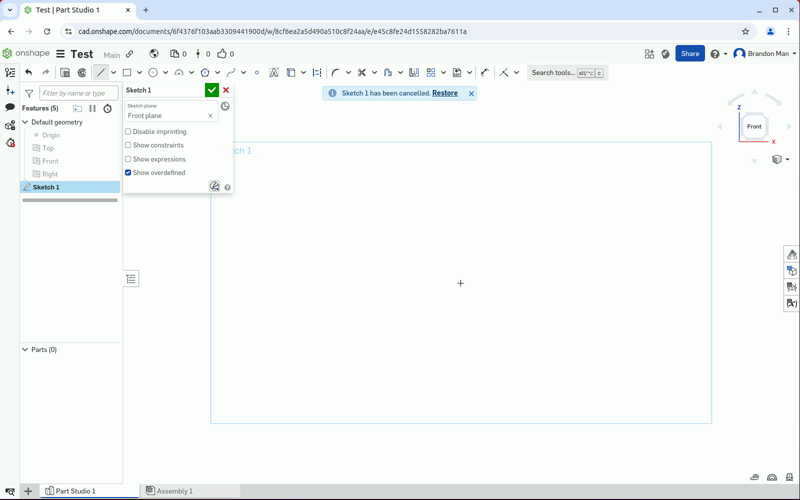
click(460, 282)
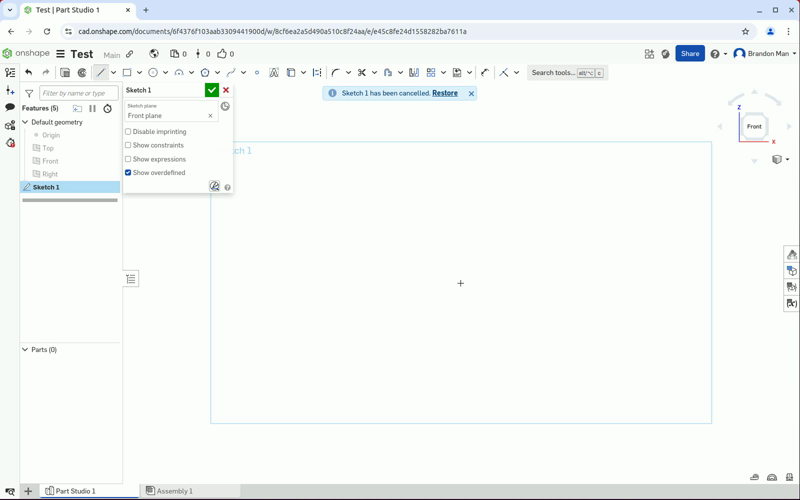
key_up(shift)
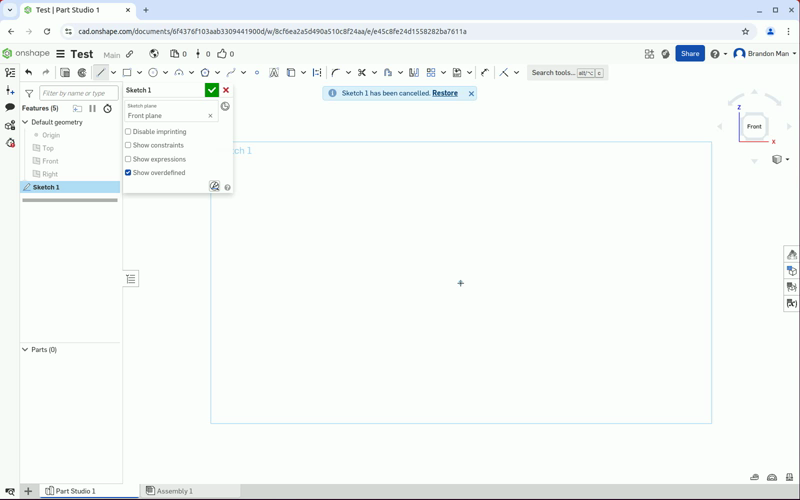
key_down(shift)
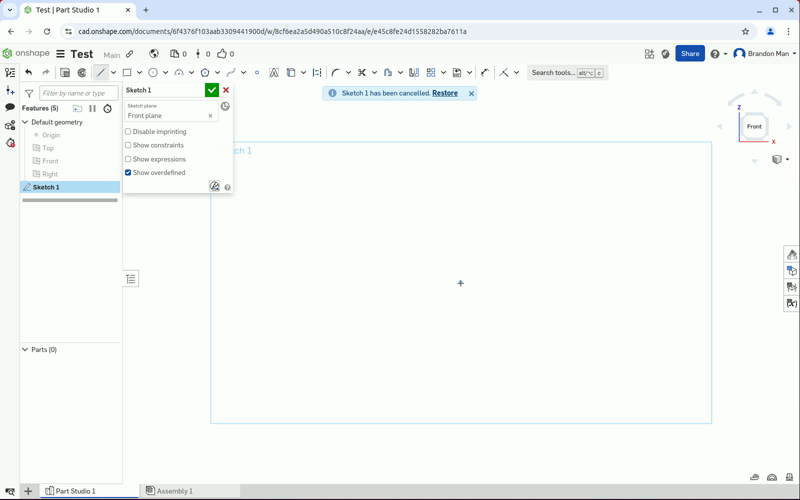
mouse_move(573, 282)
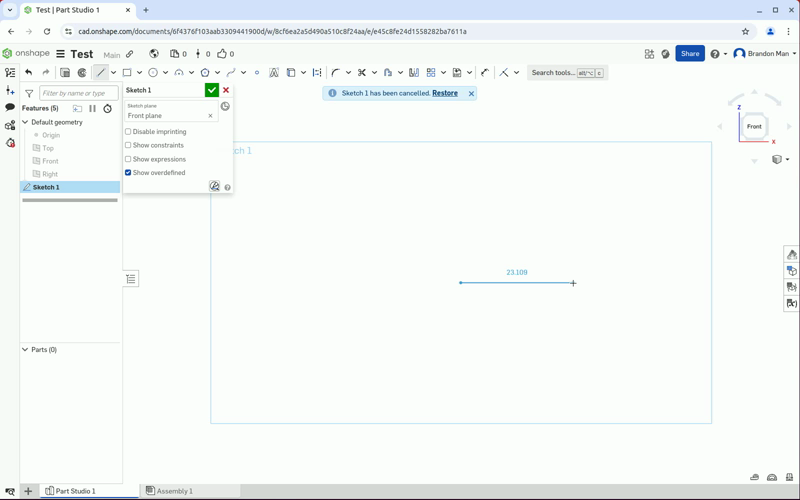
click(573, 282)
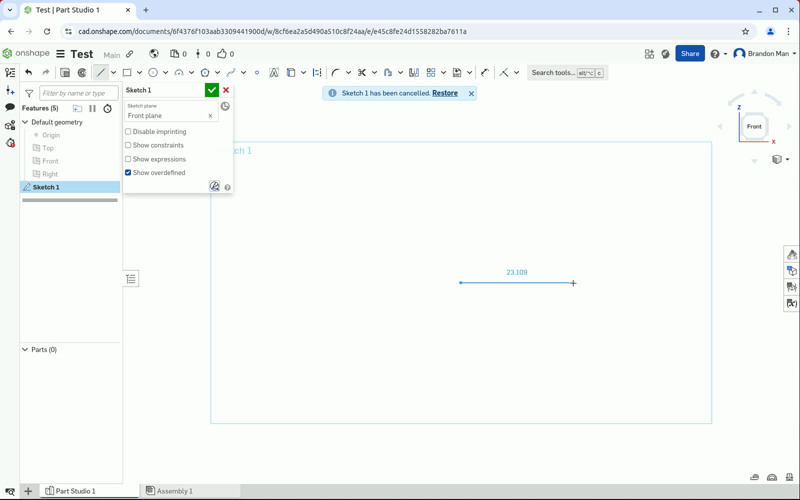
key_up(shift)
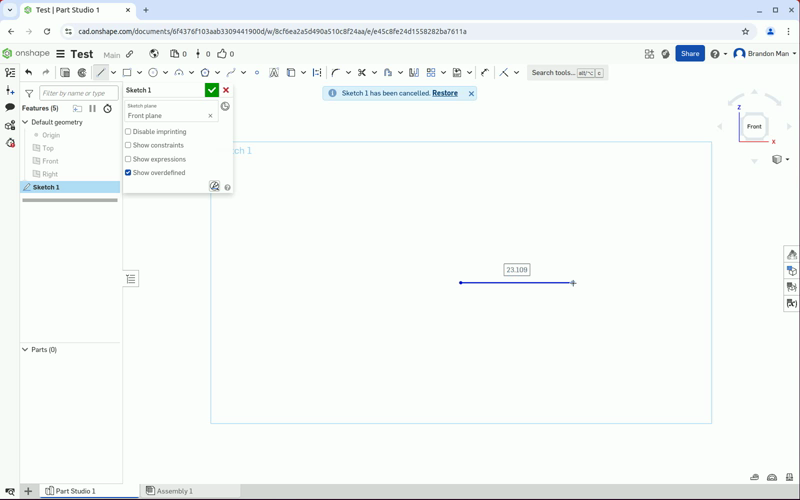
key_down(shift)
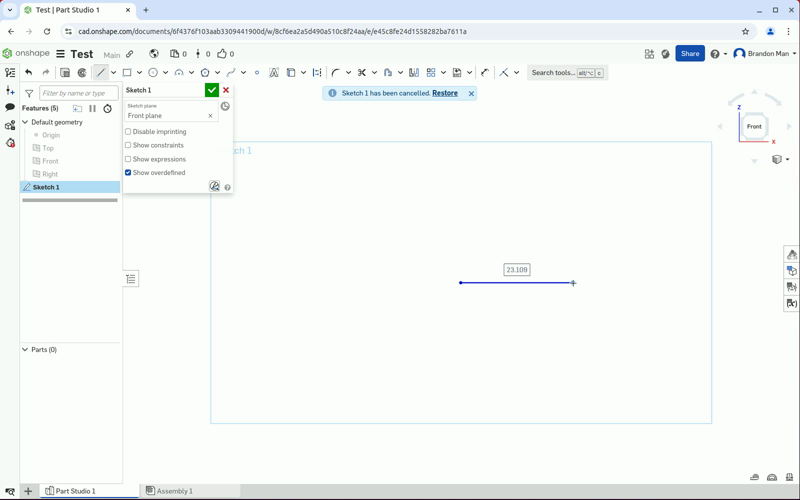
mouse_move(589, 282)
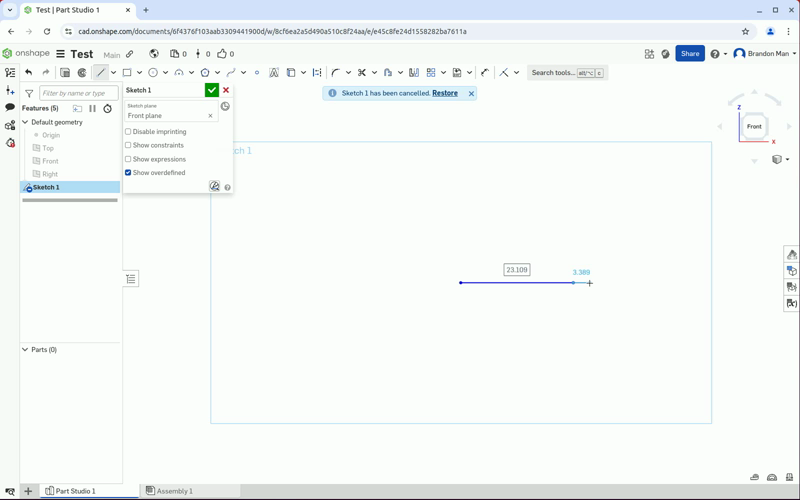
mouse_move(573, 245)
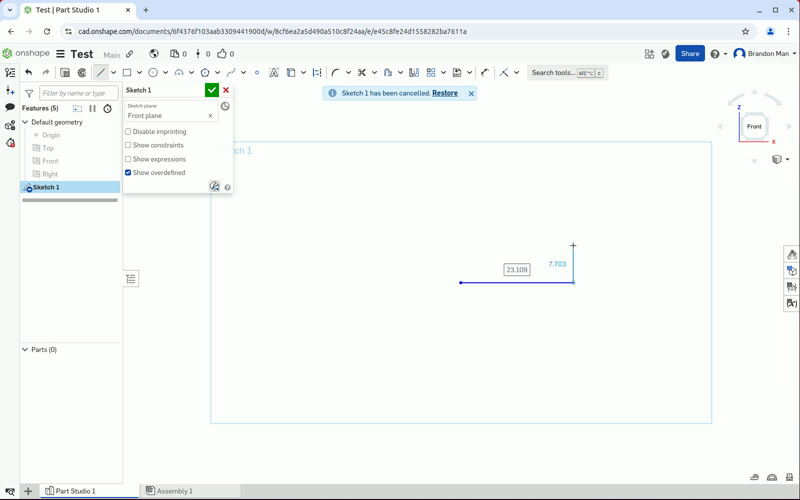
click(573, 245)
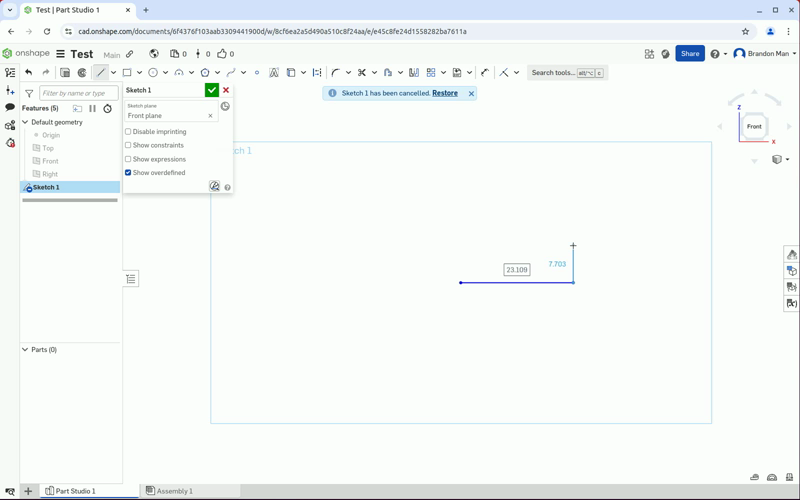
key_up(shift)
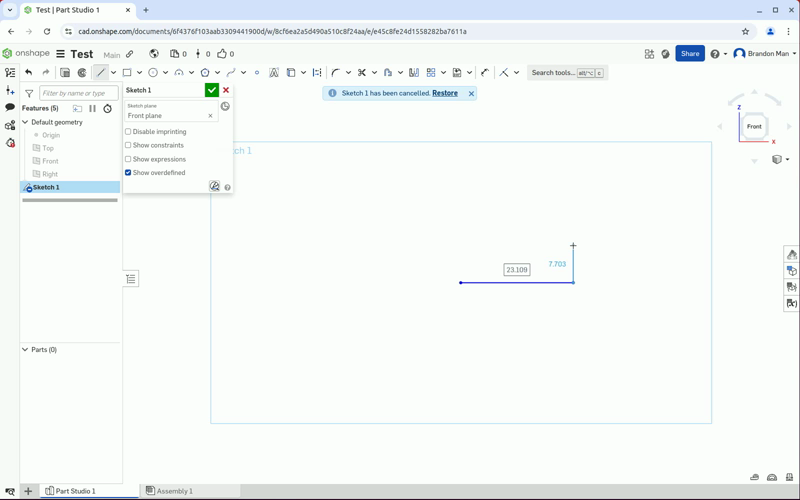
key_down(shift)
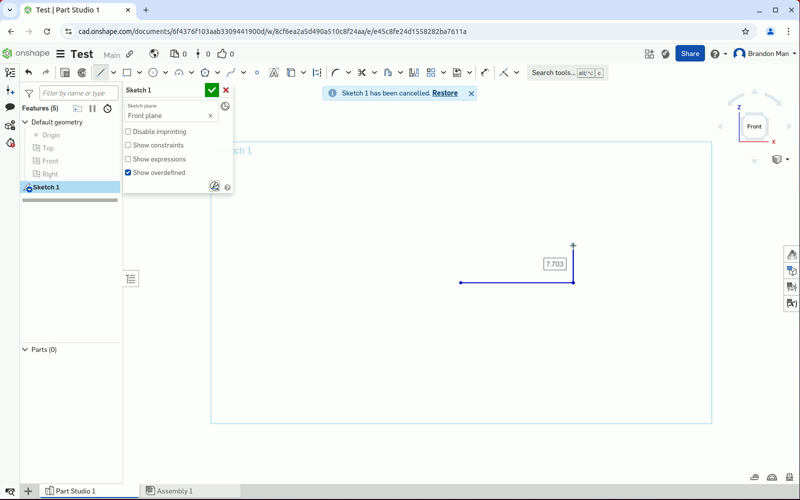
mouse_move(460, 245)
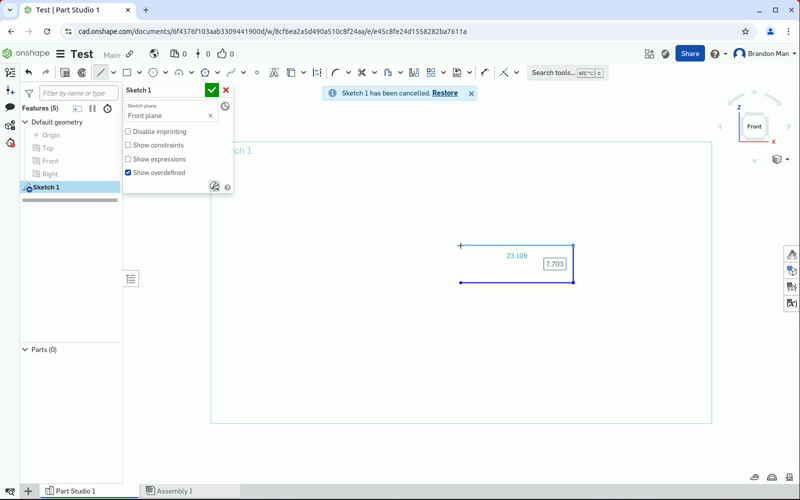
click(460, 245)
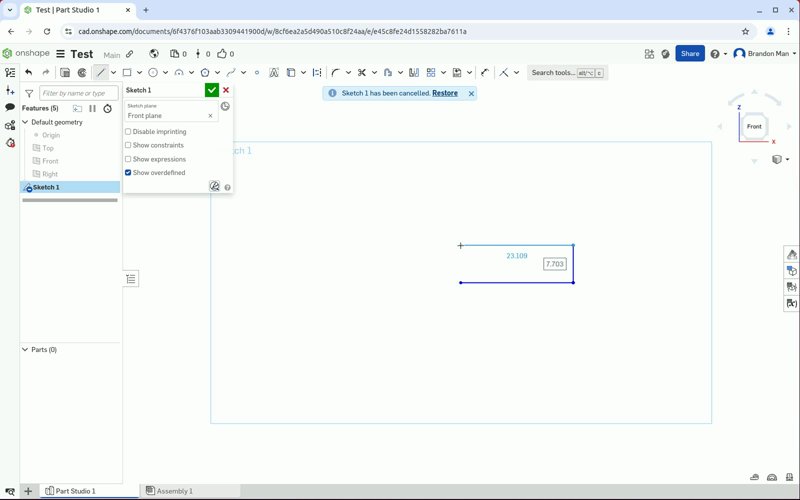
key_up(shift)
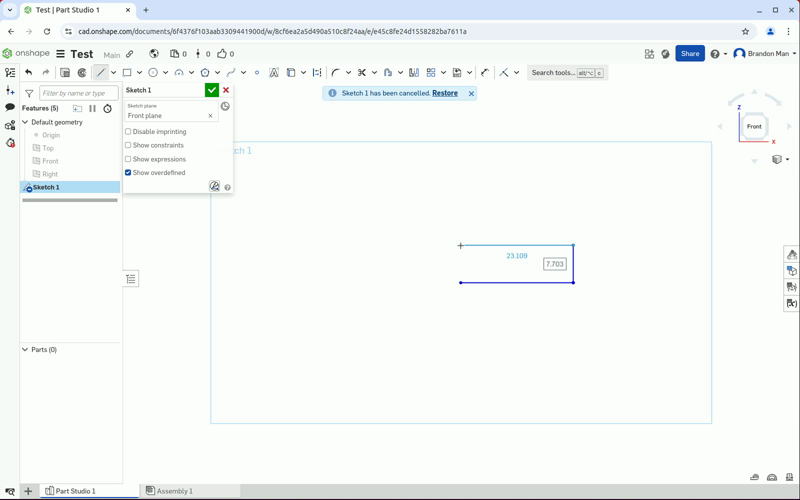
mouse_move(490, 245)
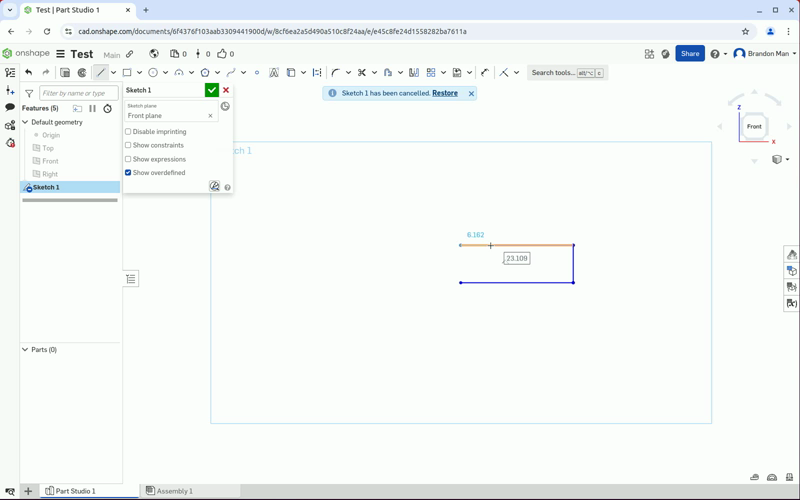
key_down(shift)
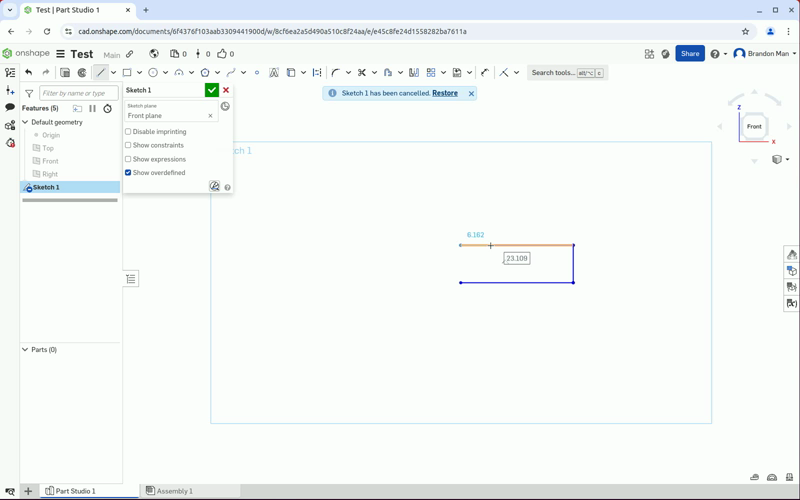
mouse_move(460, 282)
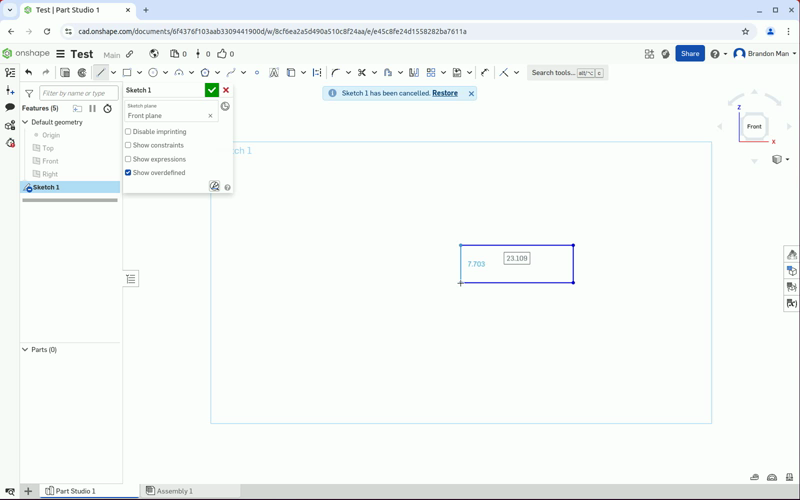
key_up(shift)
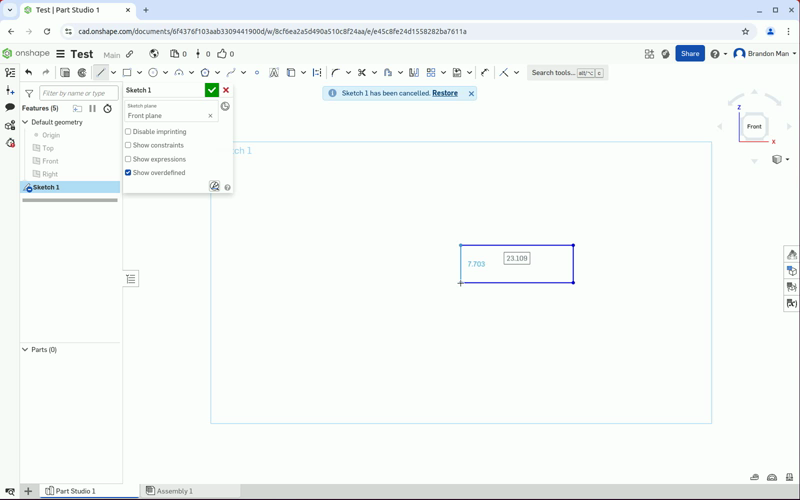
click(460, 282)
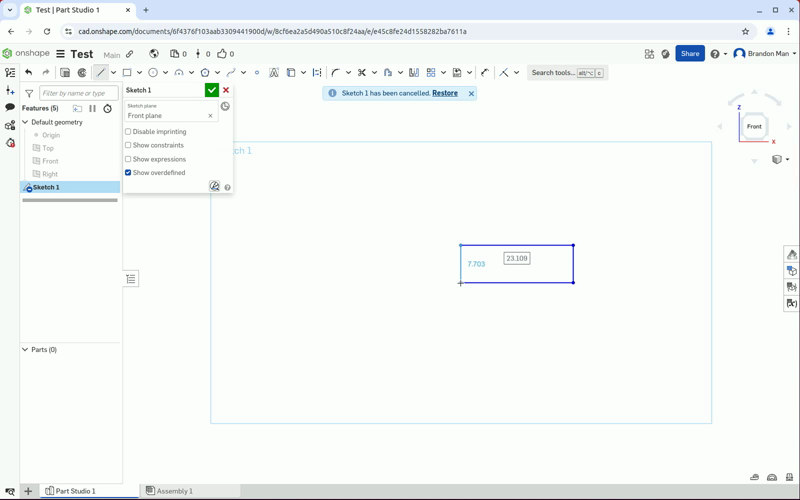
key(esc)
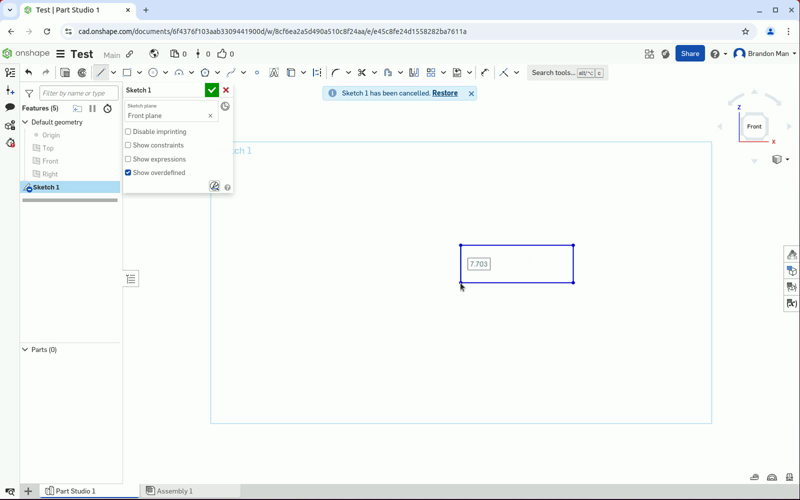
mouse_move(484, 268)
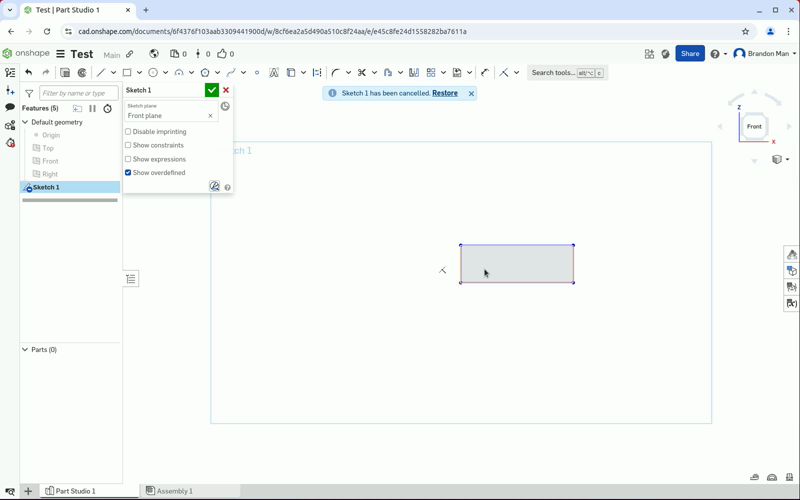
click(484, 268)
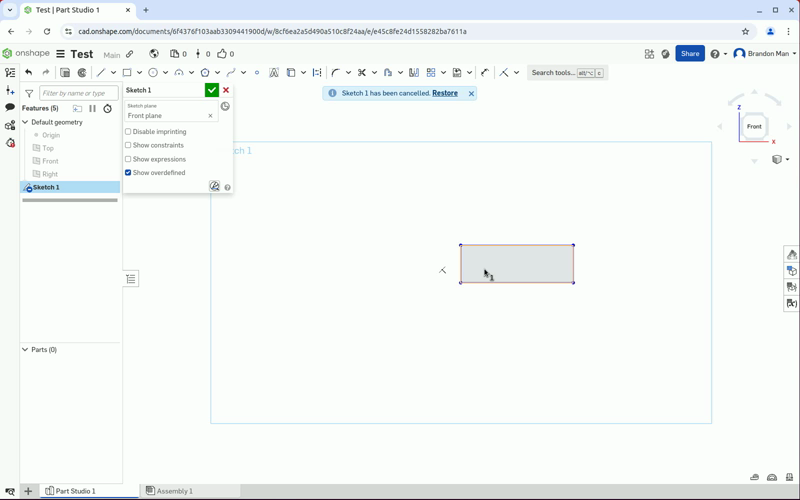
mouse_move(73, 352)
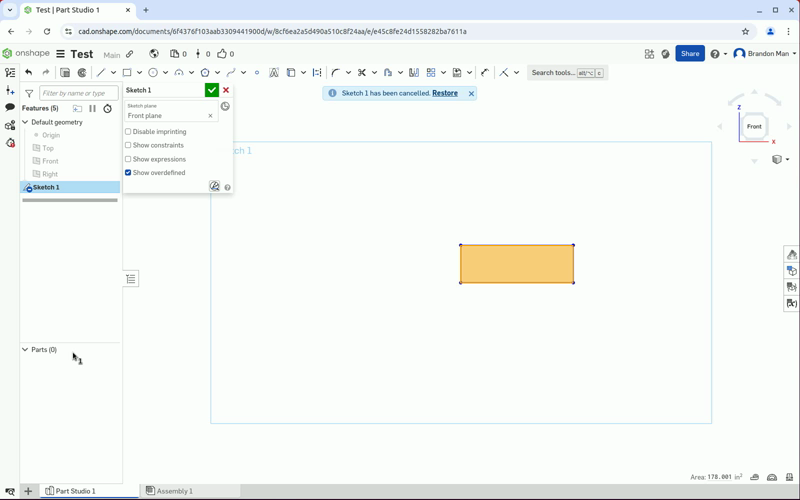
key(shift+y)
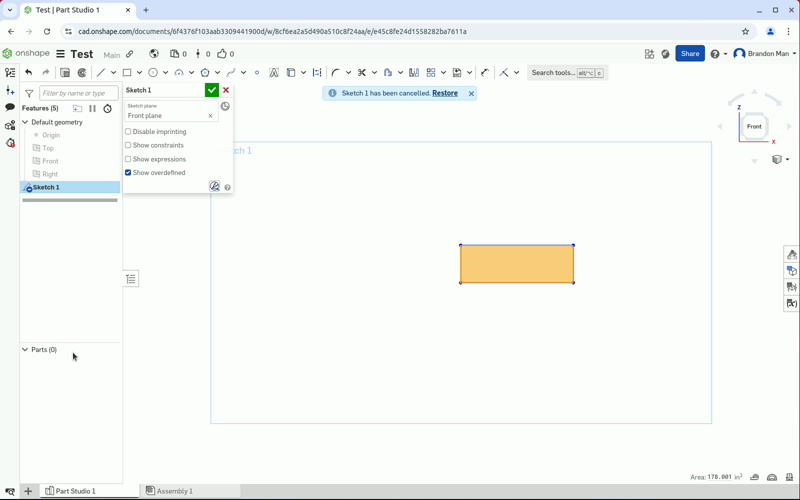
key(shift+e)
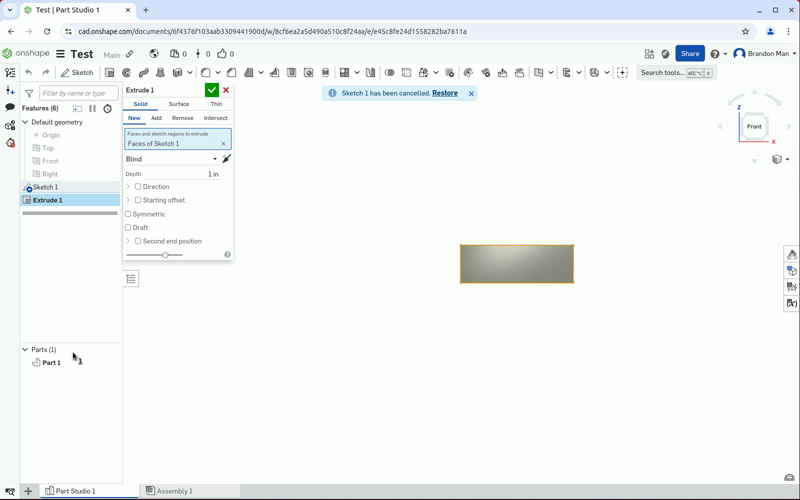
mouse_move(143, 106)
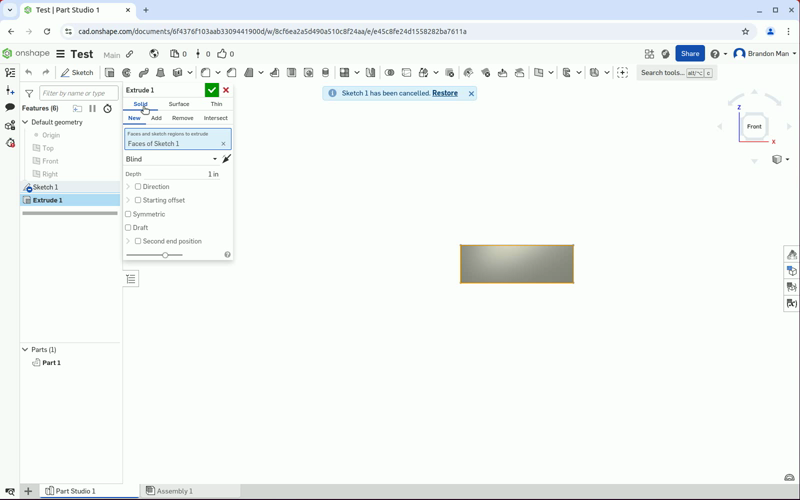
click(143, 106)
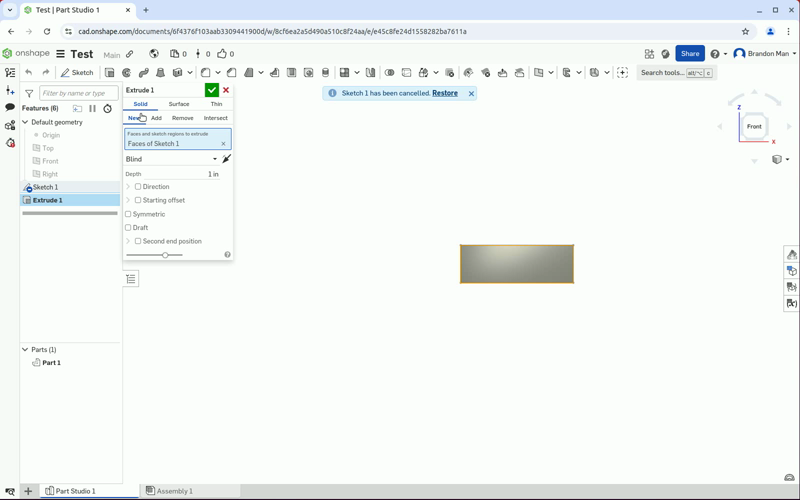
mouse_move(137, 120)
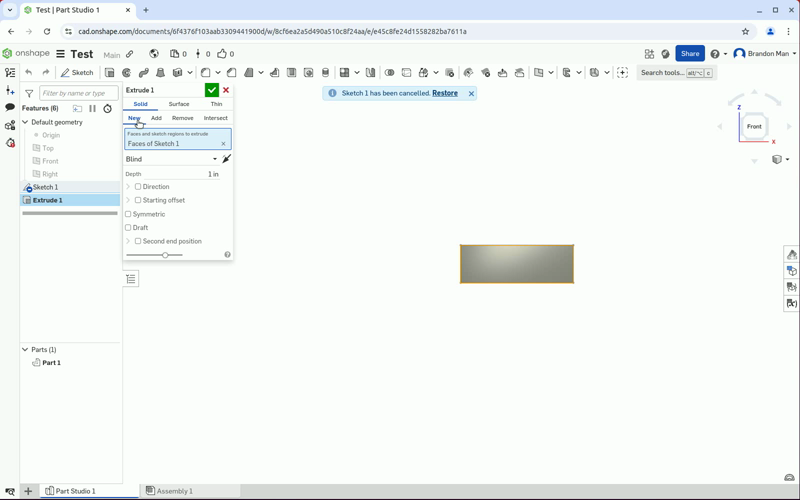
click(137, 120)
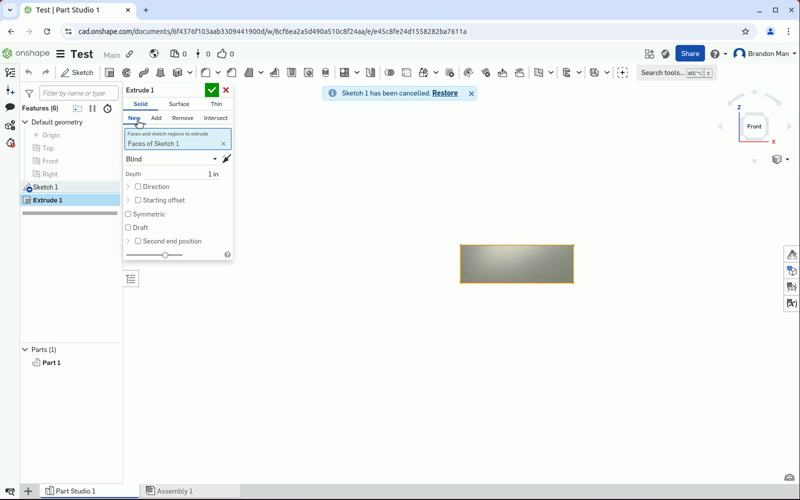
key(tab, 4)
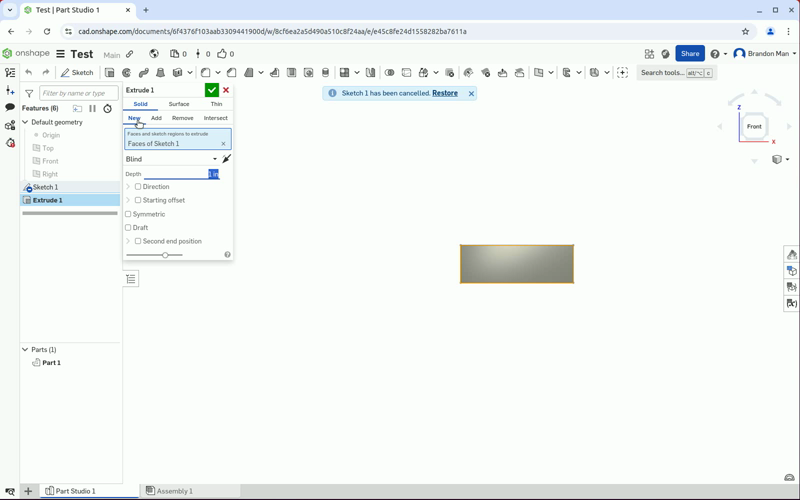
text(11.554)
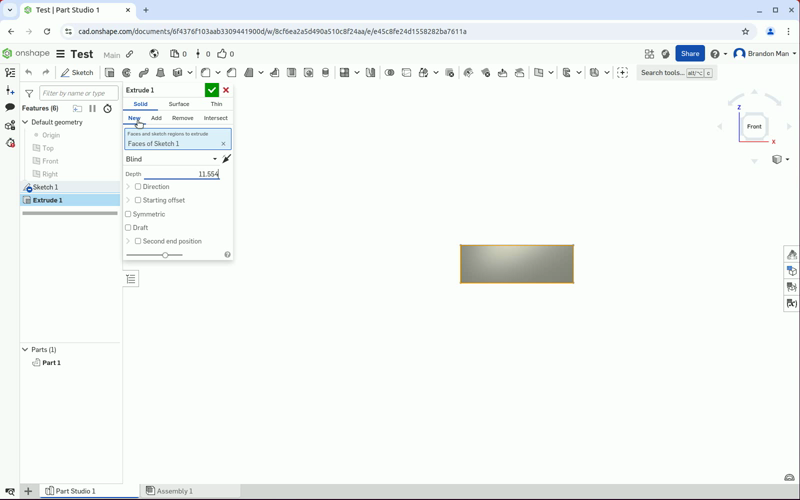
key(enter)
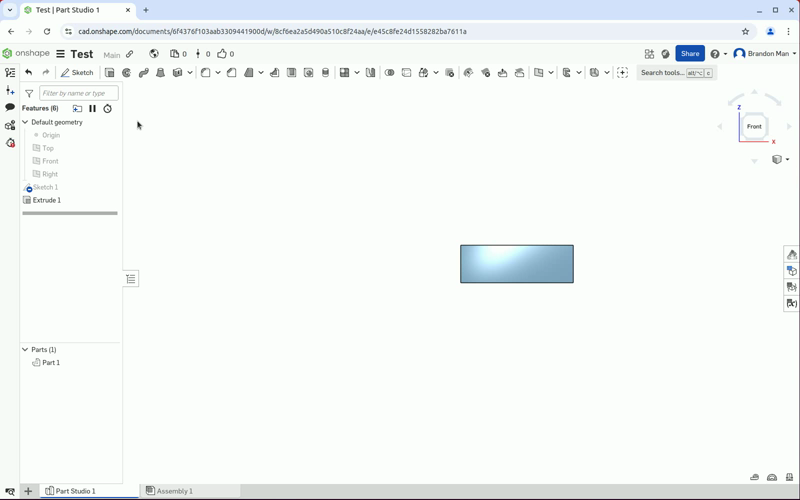
key(shift+h)
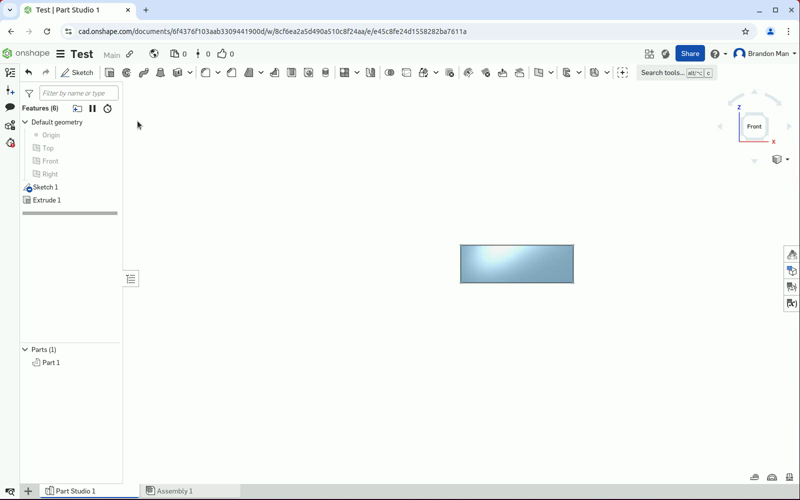
key(shift+h)
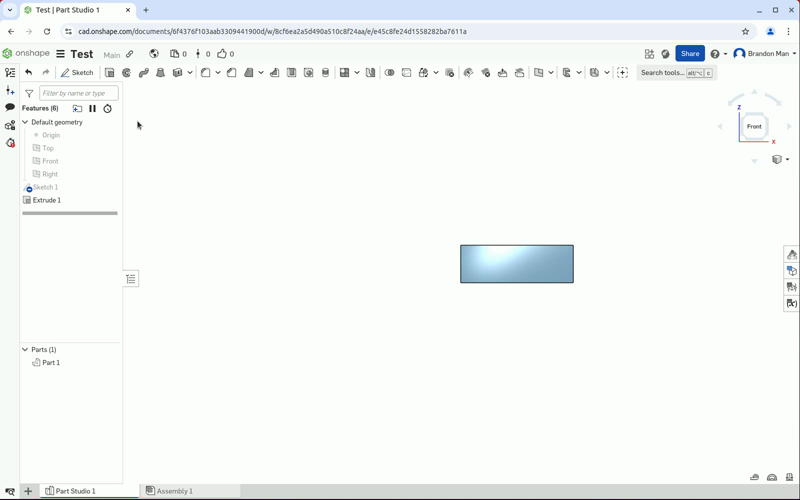
mouse_move(73, 189)
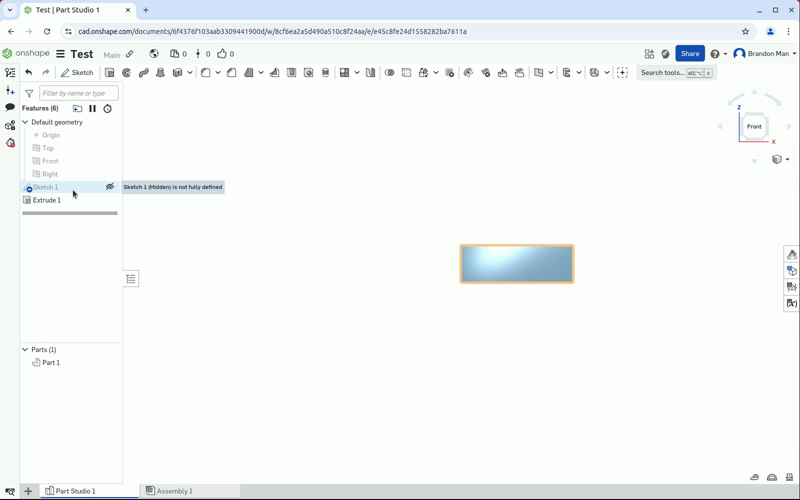
click(73, 189)
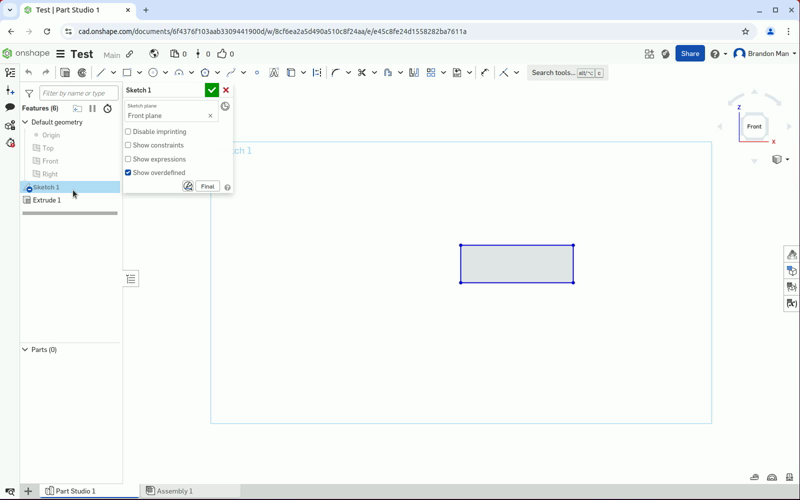
mouse_move(229, 92)
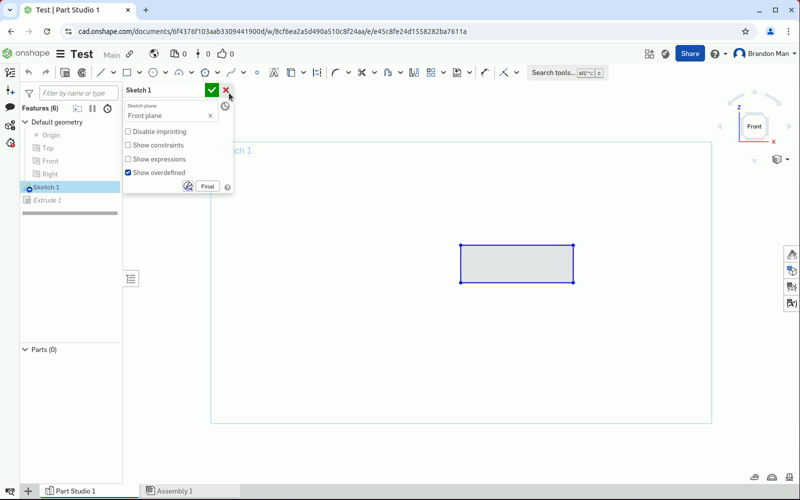
click(229, 92)
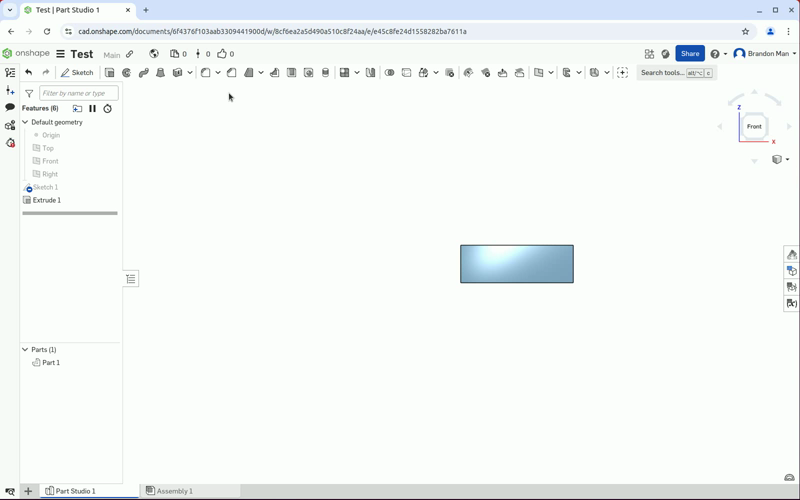
mouse_move(541, 75)
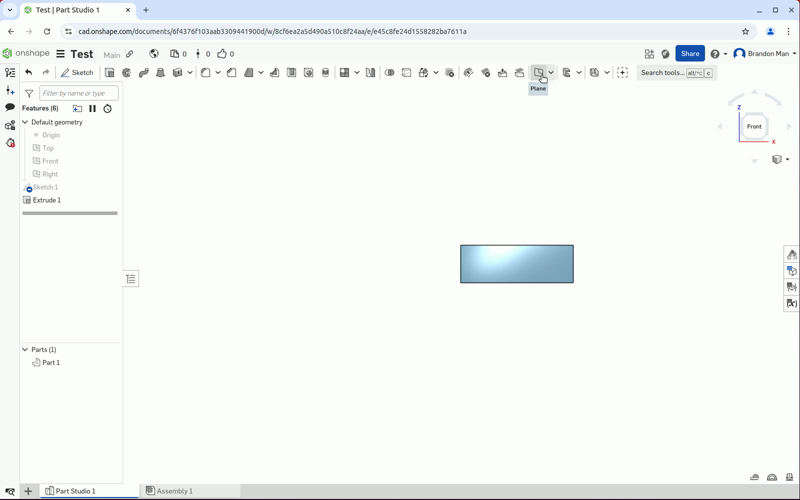
click(541, 75)
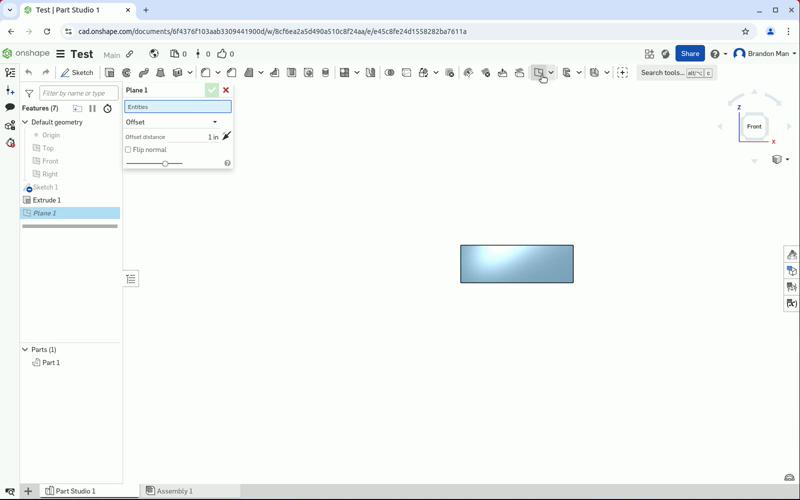
mouse_move(73, 163)
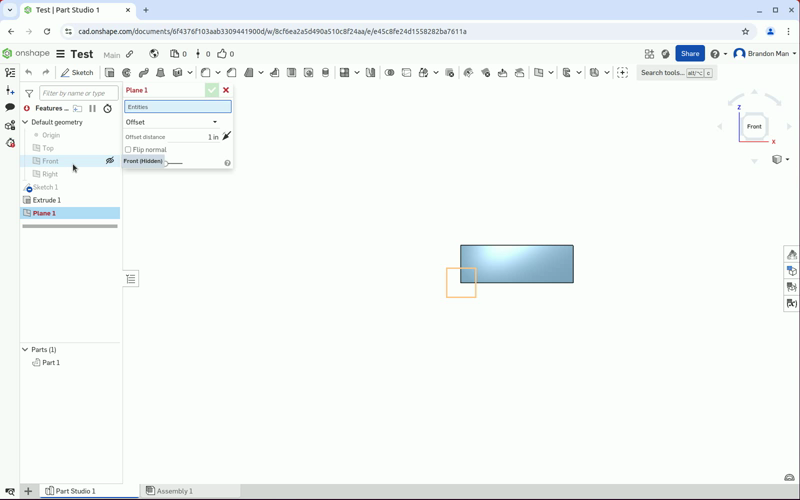
click(73, 163)
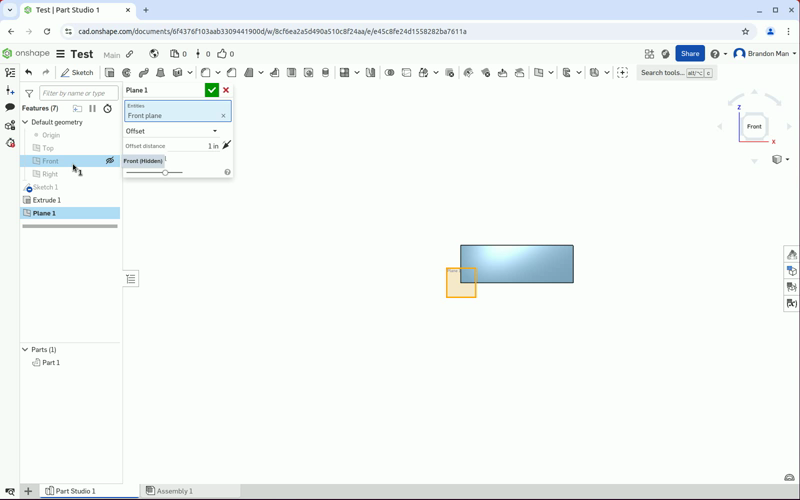
key(tab, 2)
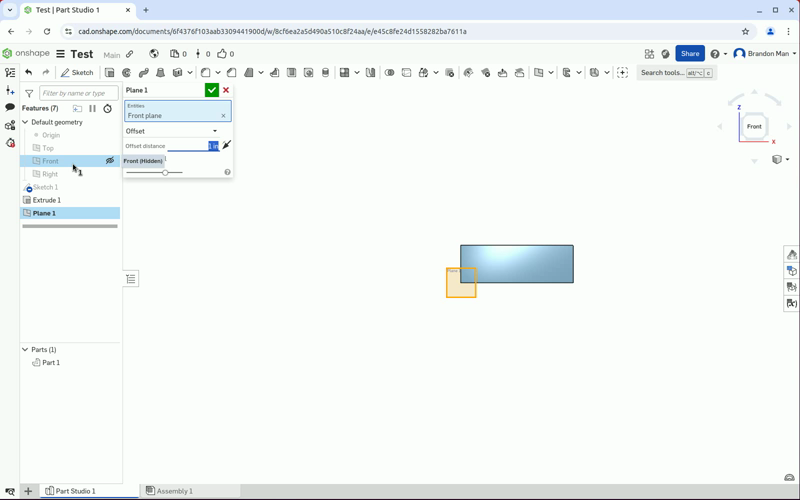
text(11.554)
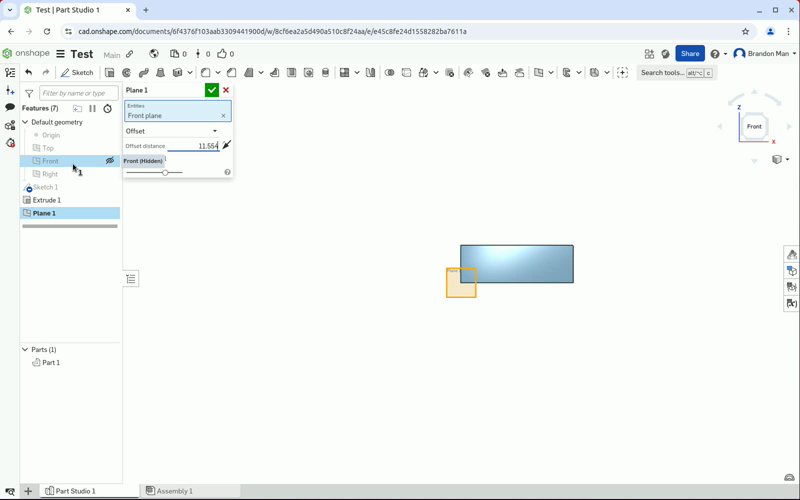
key(enter, 2)
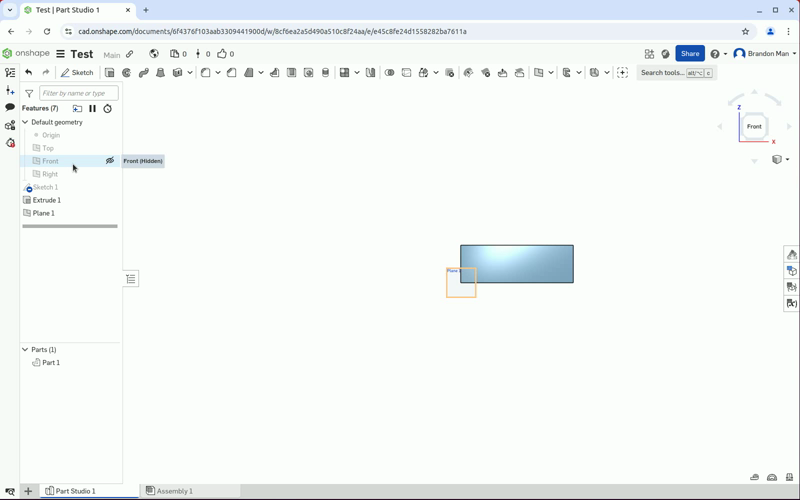
key(shift+s)
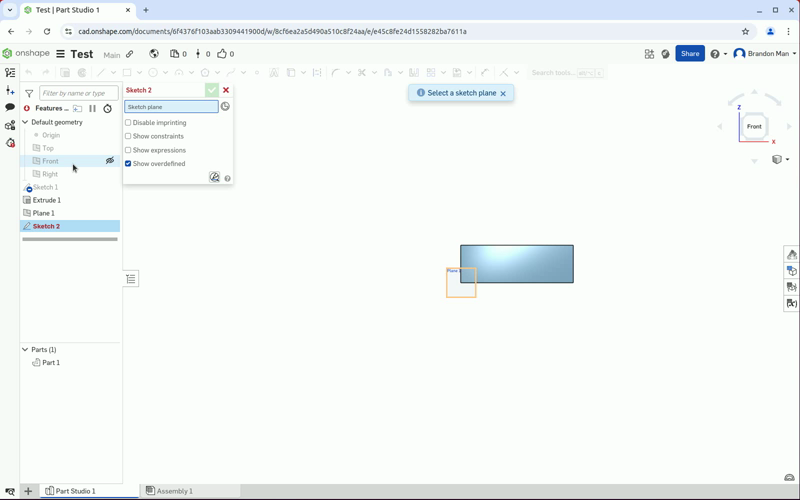
mouse_move(73, 215)
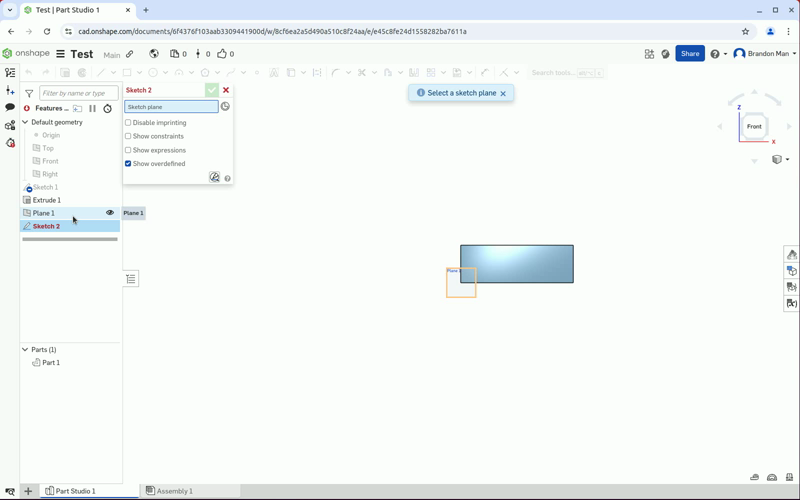
click(73, 215)
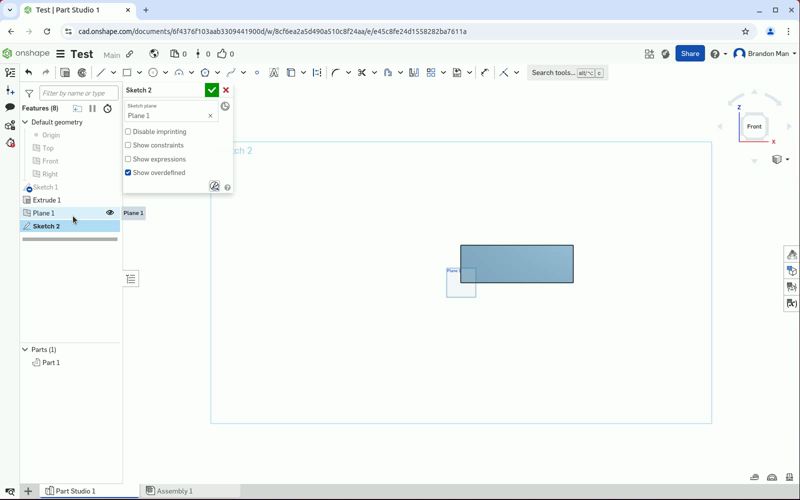
mouse_move(73, 352)
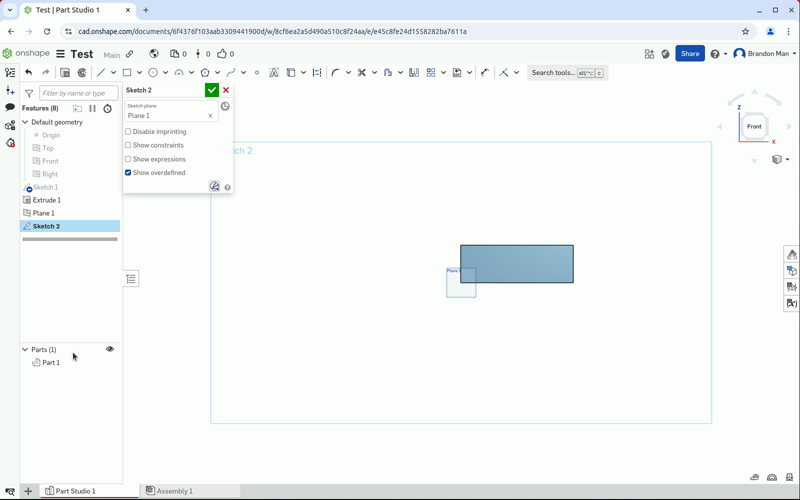
key(y)
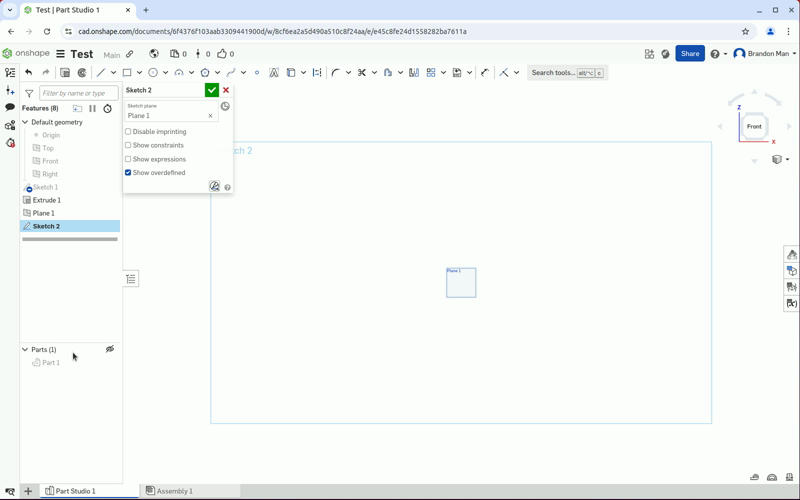
key(l)
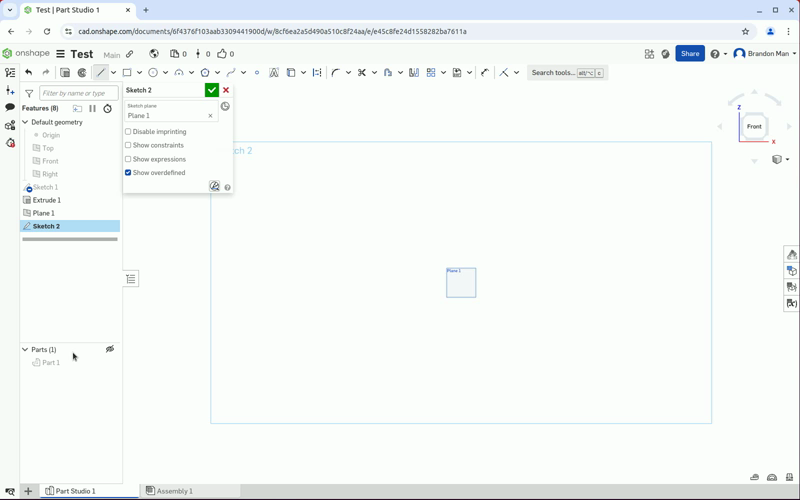
key_down(shift)
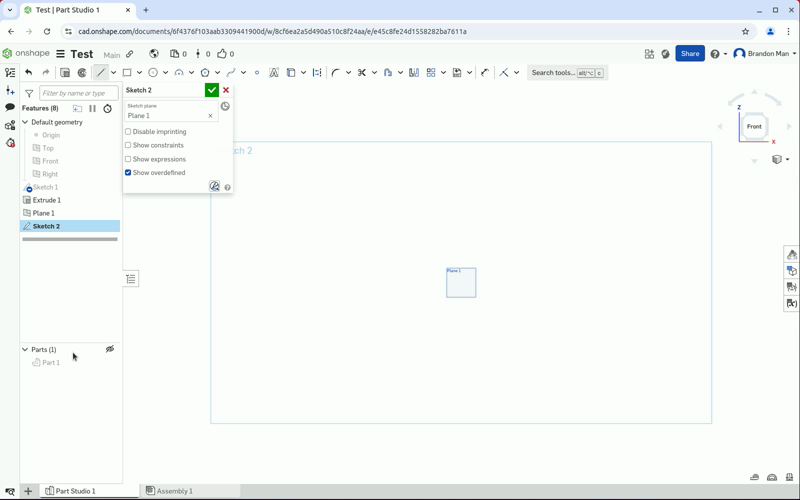
mouse_move(479, 282)
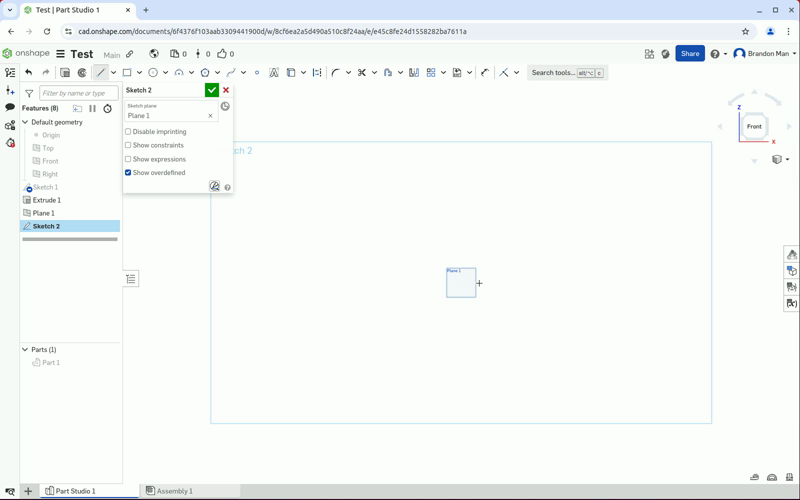
click(479, 282)
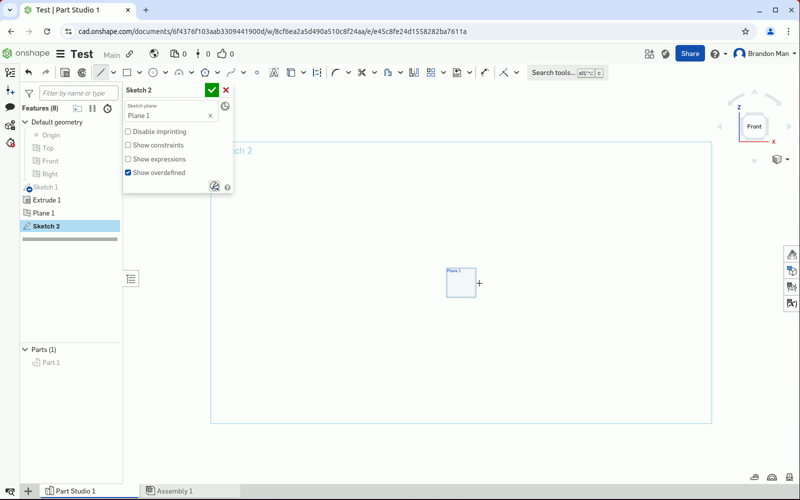
key_up(shift)
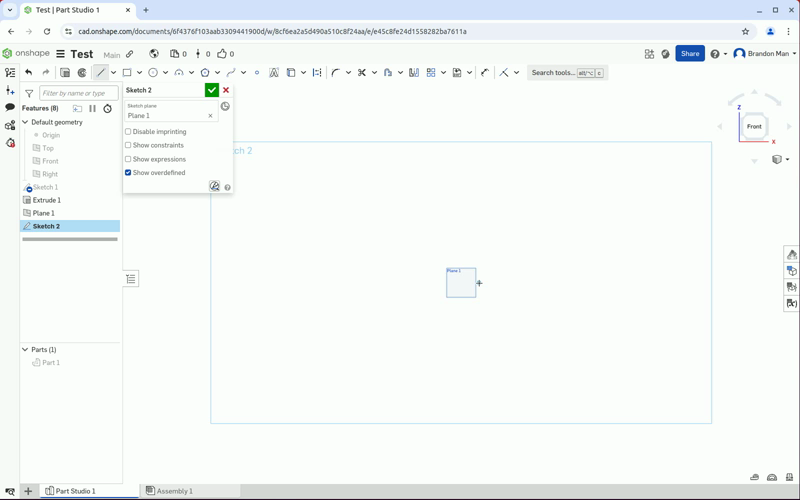
key_down(shift)
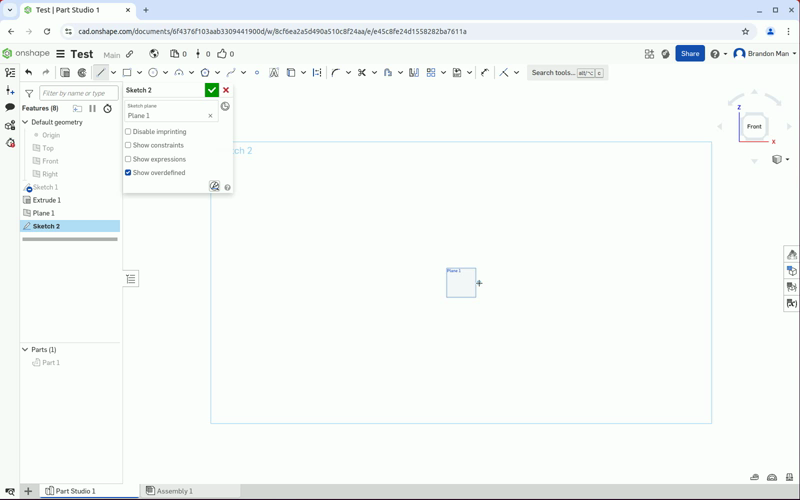
mouse_move(573, 282)
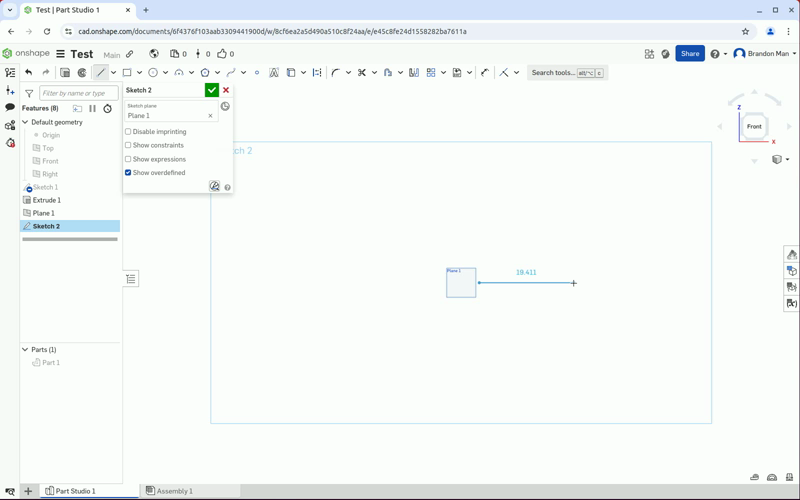
click(573, 282)
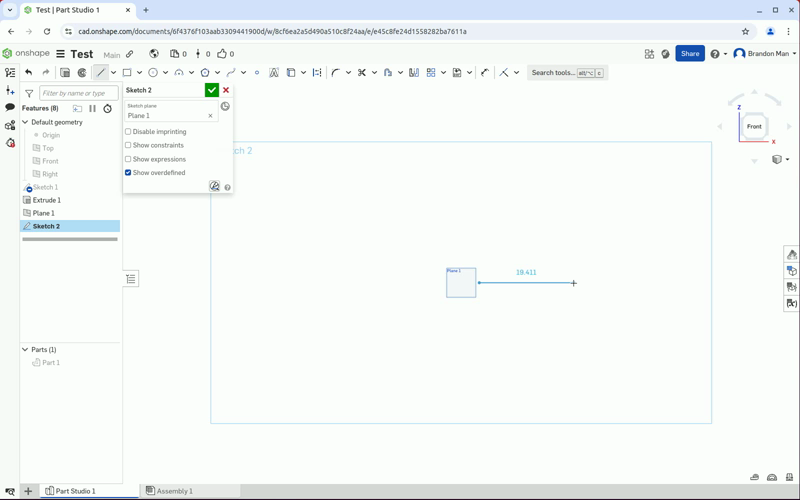
key_up(shift)
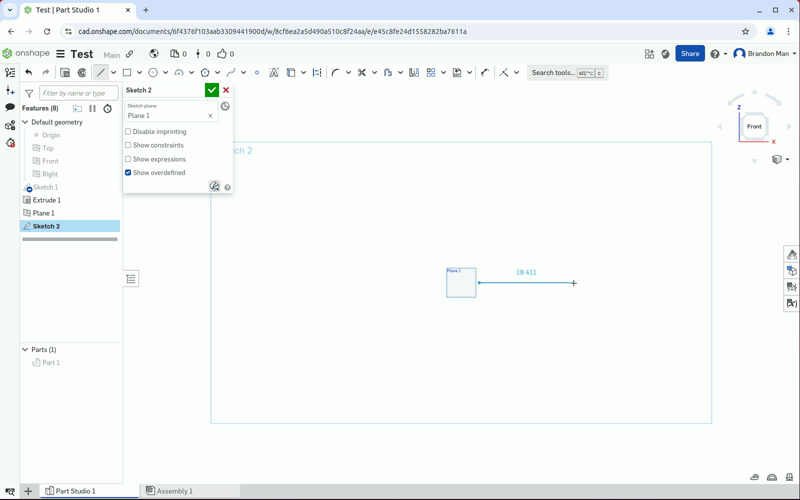
key_down(shift)
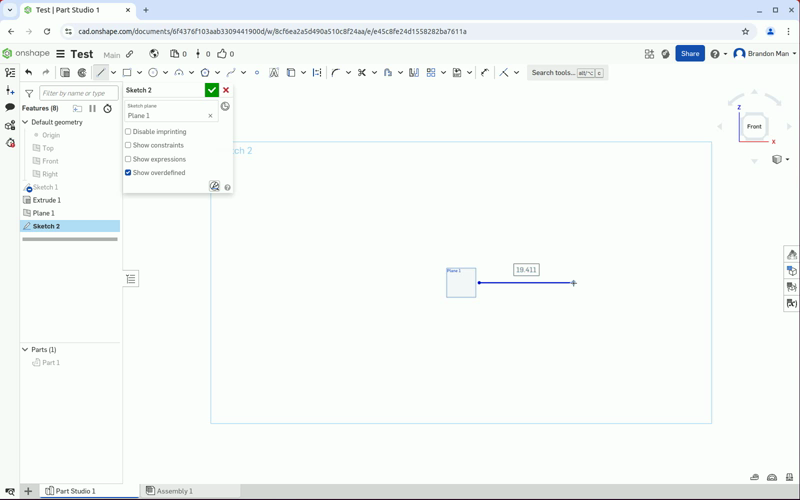
mouse_move(589, 282)
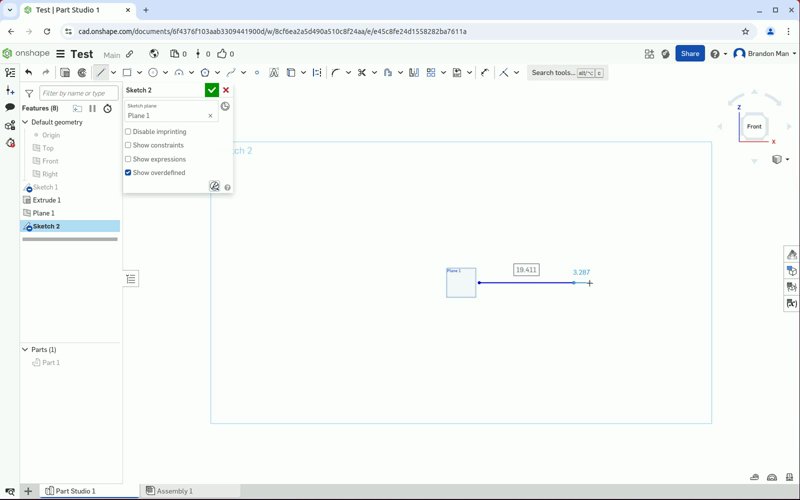
mouse_move(573, 245)
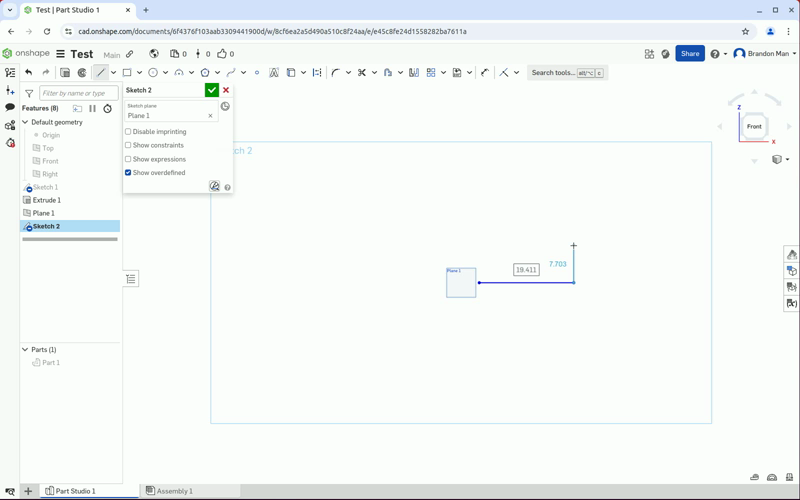
click(573, 245)
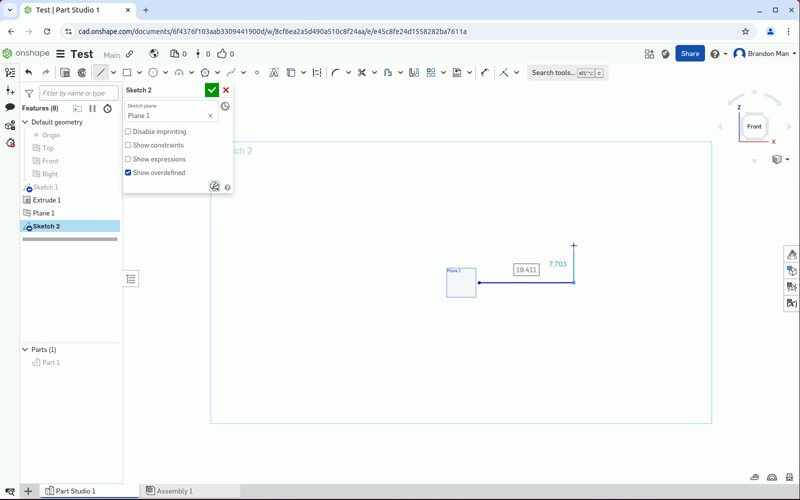
key_up(shift)
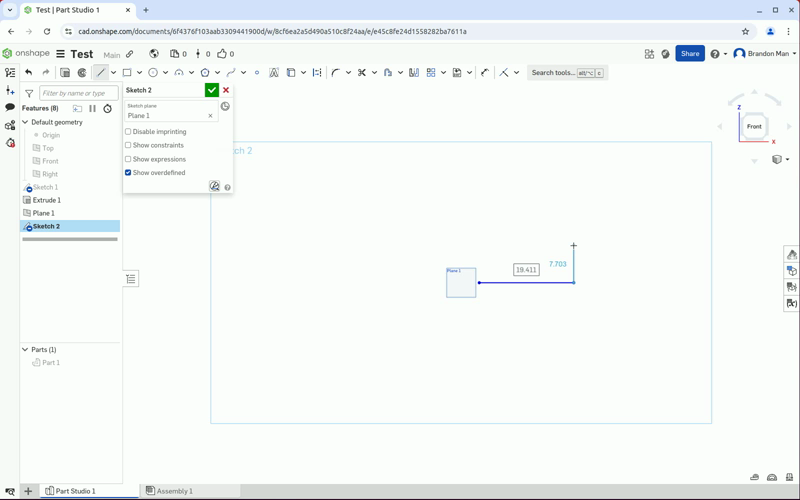
key_down(shift)
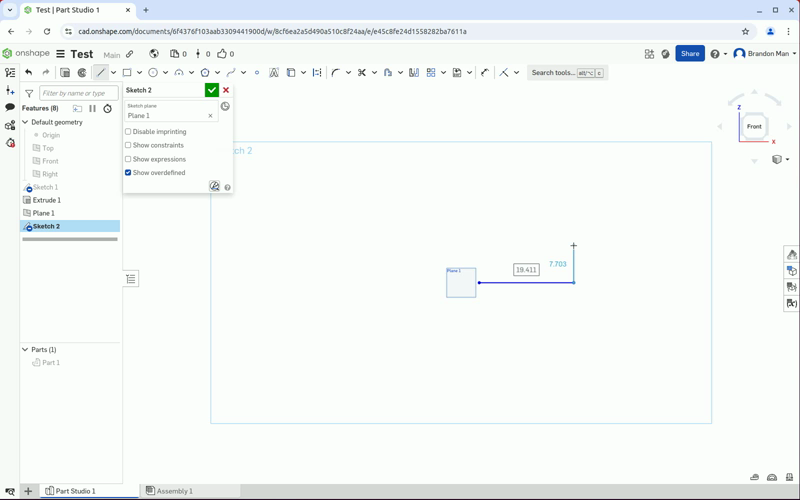
mouse_move(479, 245)
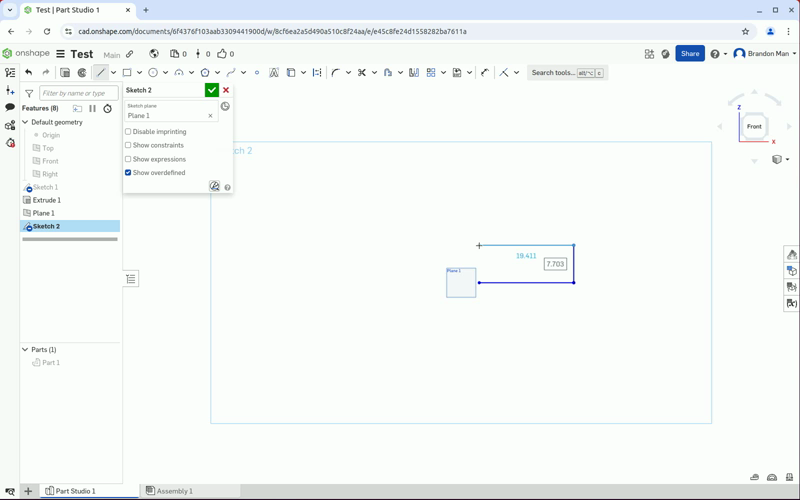
click(479, 245)
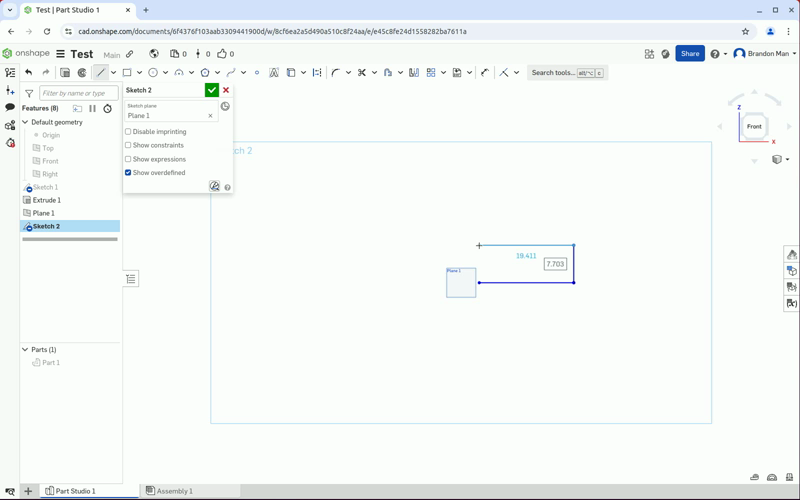
key_up(shift)
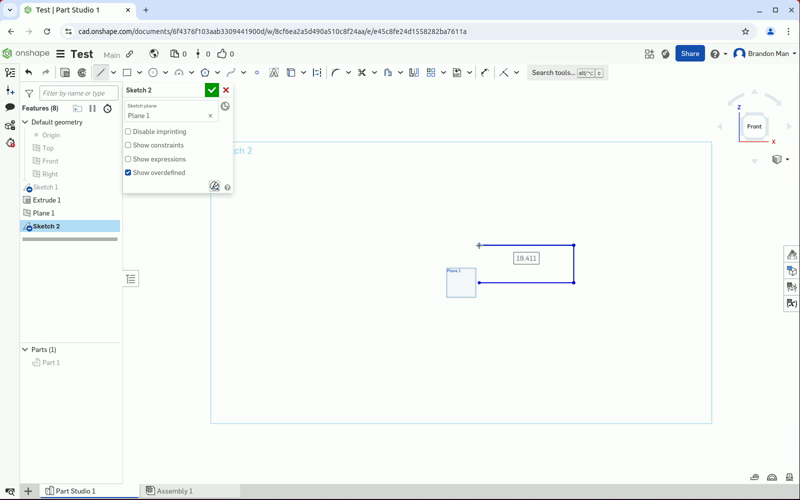
mouse_move(509, 245)
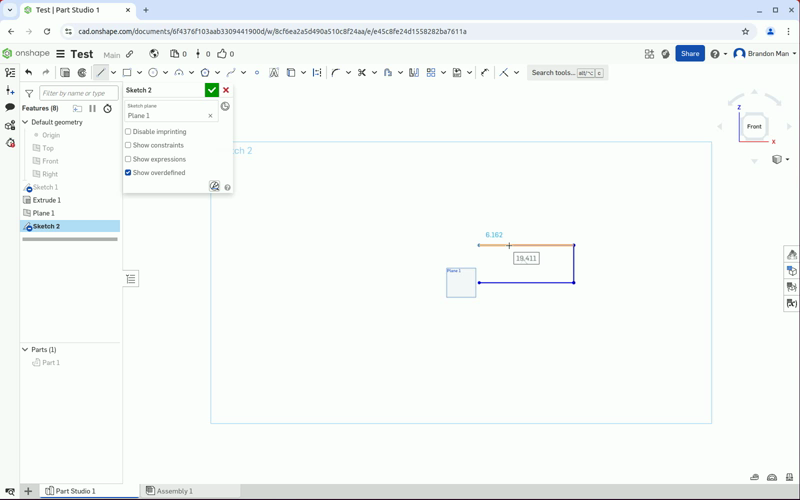
key_down(shift)
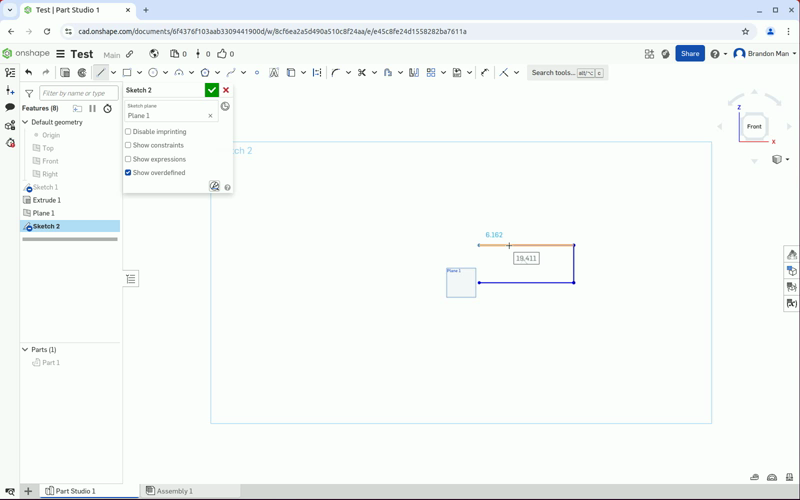
mouse_move(479, 282)
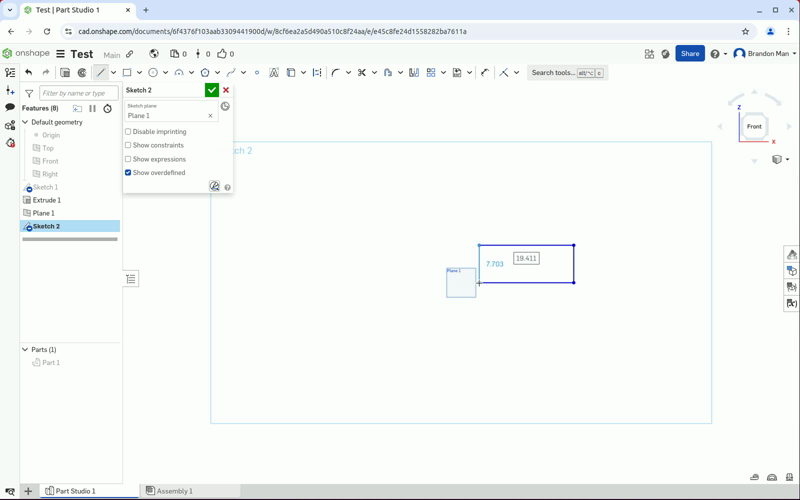
key_up(shift)
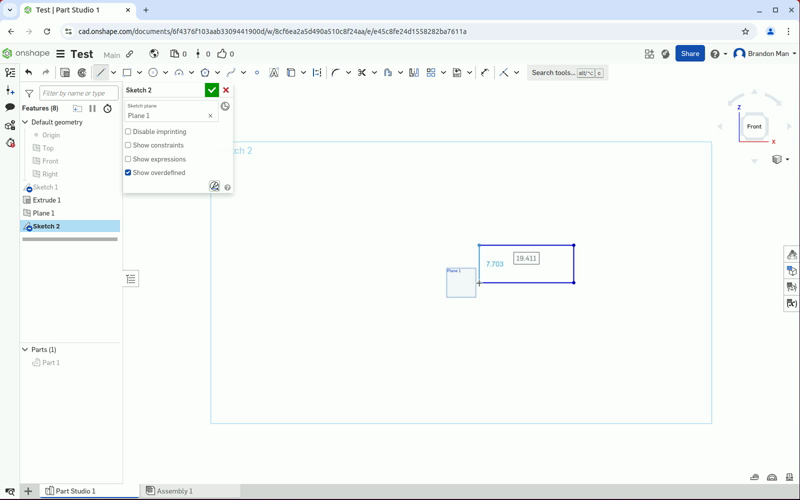
click(479, 282)
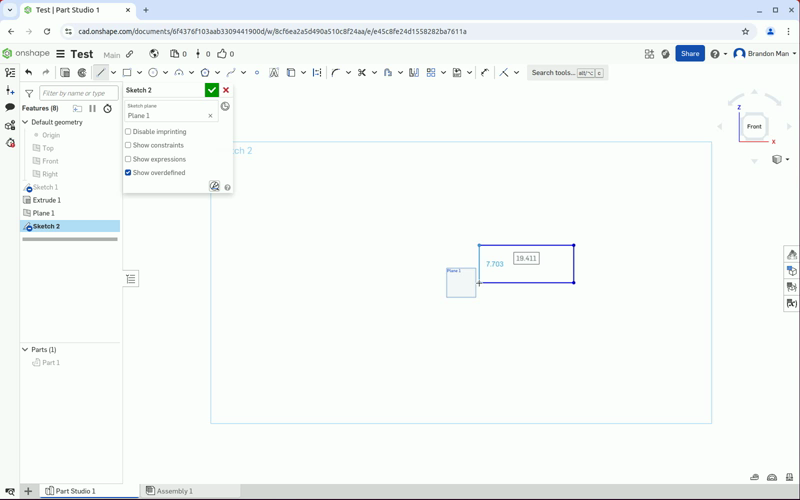
key(esc)
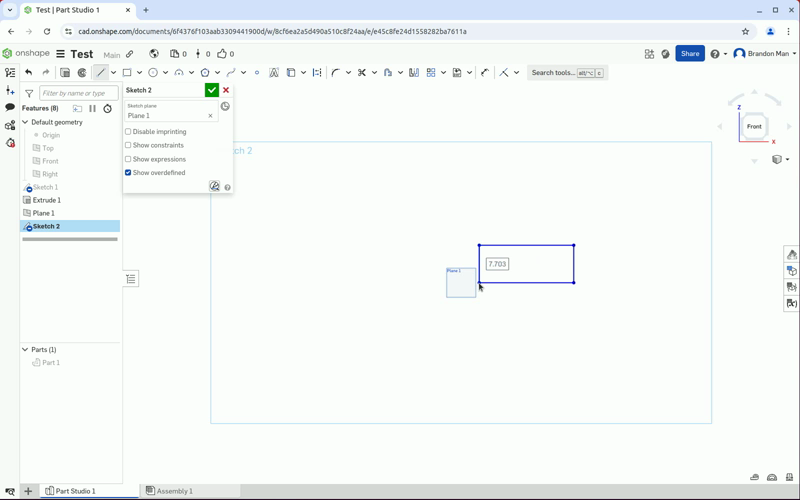
mouse_move(491, 278)
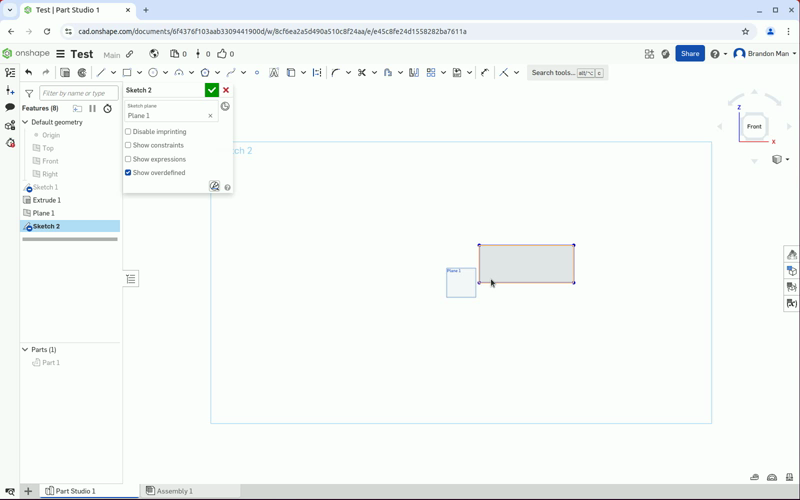
click(491, 278)
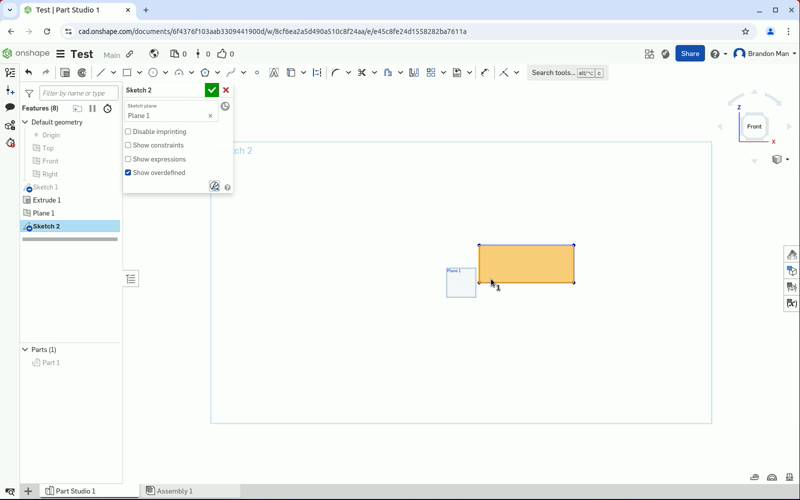
mouse_move(73, 352)
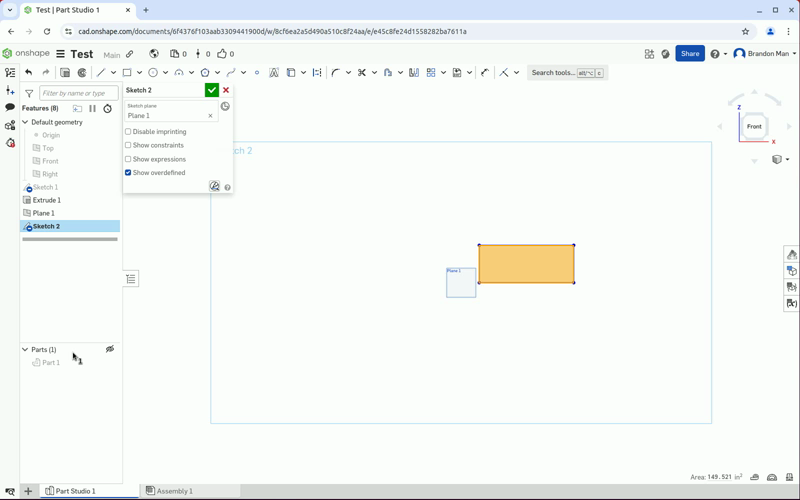
key(shift+y)
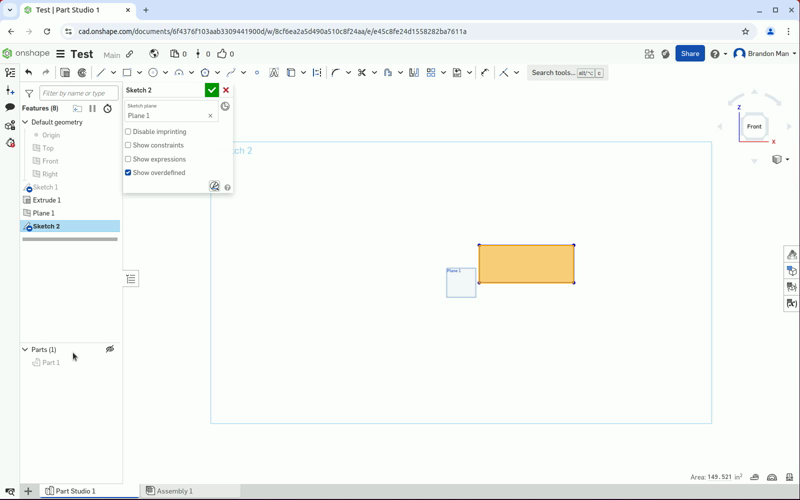
key(shift+e)
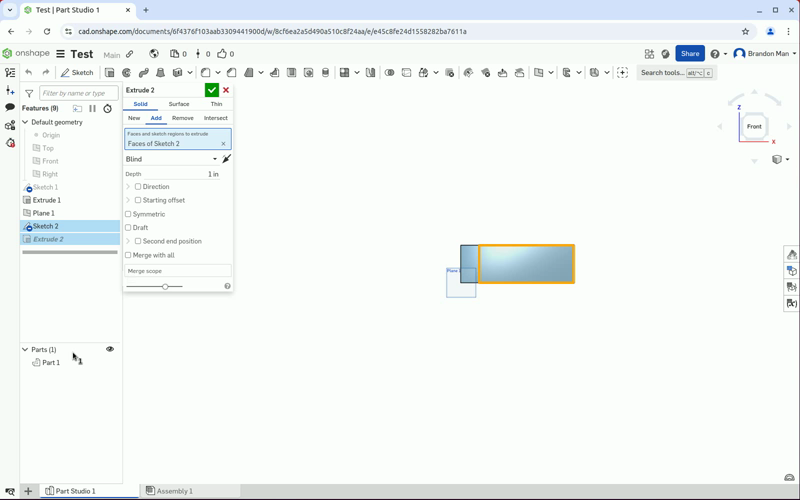
mouse_move(143, 106)
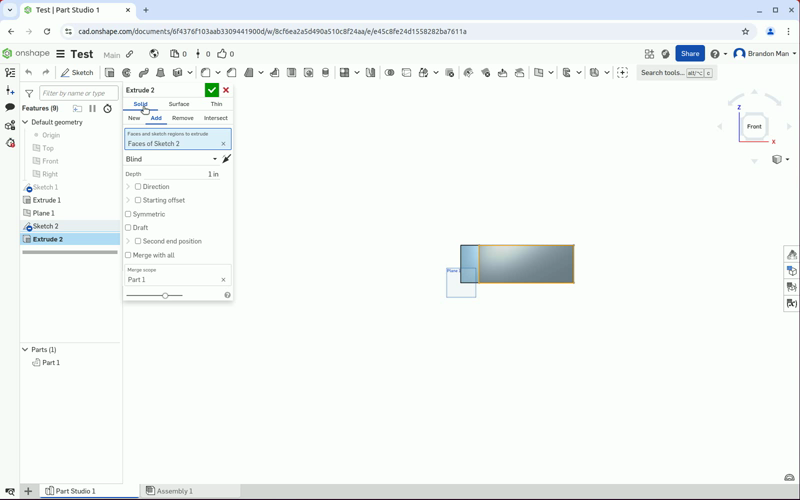
click(143, 106)
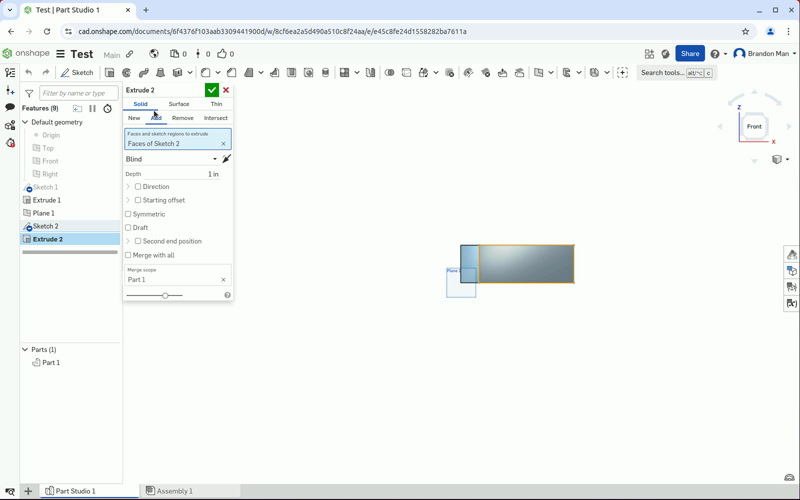
mouse_move(186, 120)
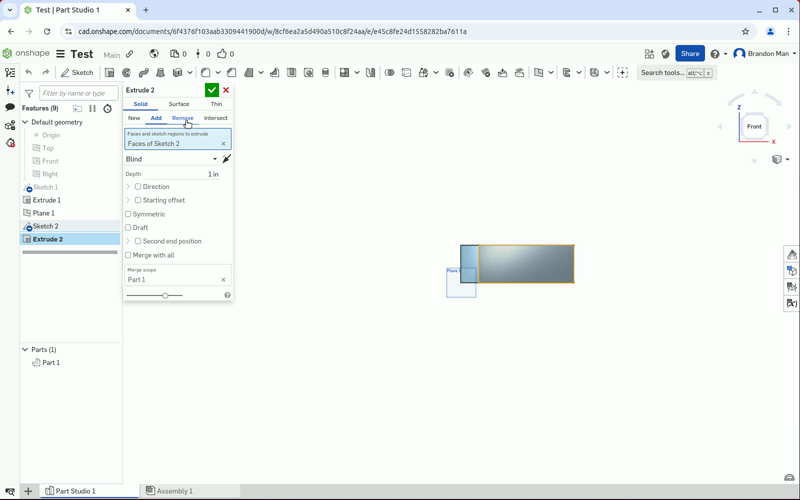
click(186, 120)
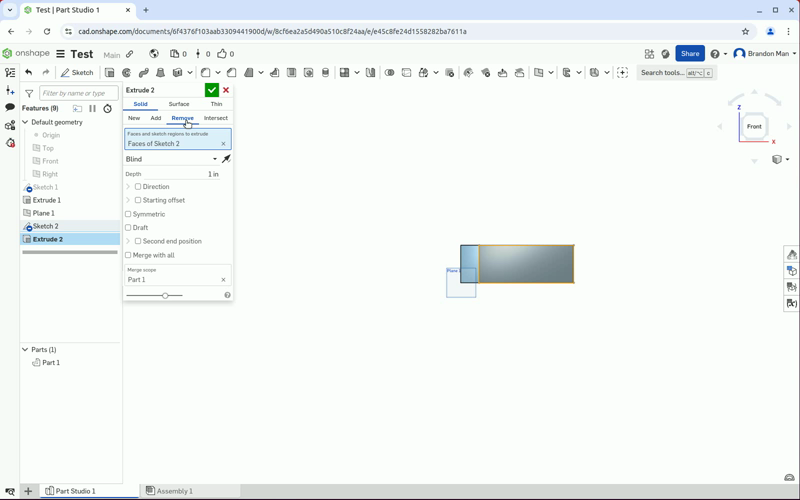
key(tab, 4)
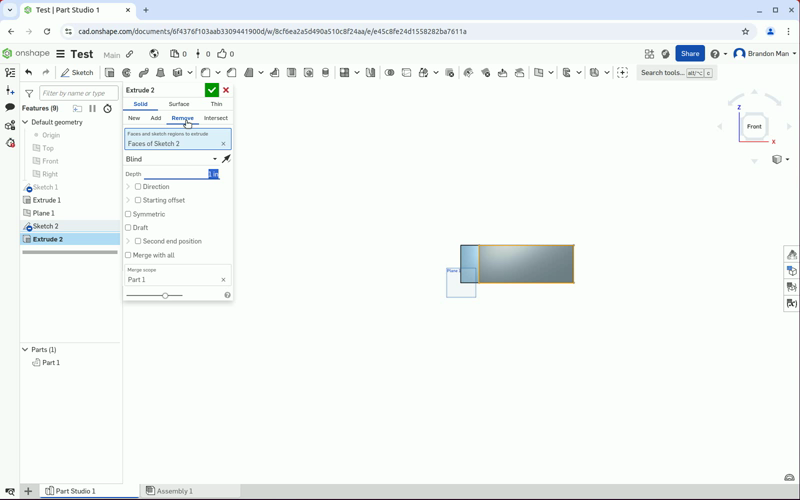
text(7.703)
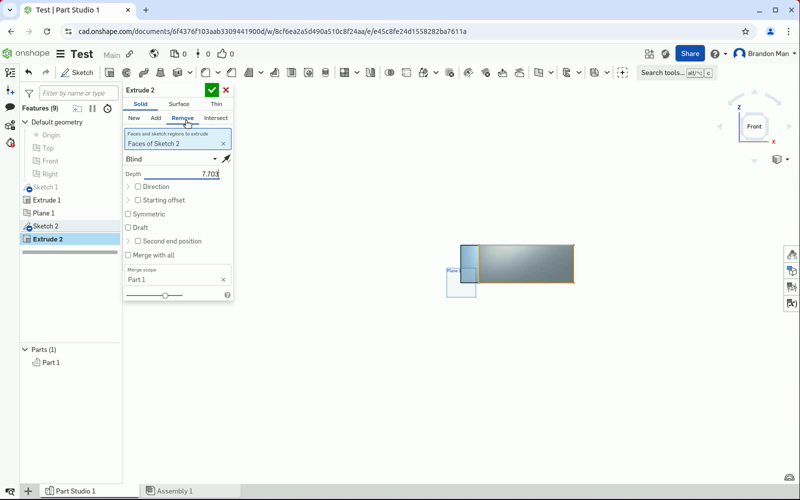
key(tab, 6)
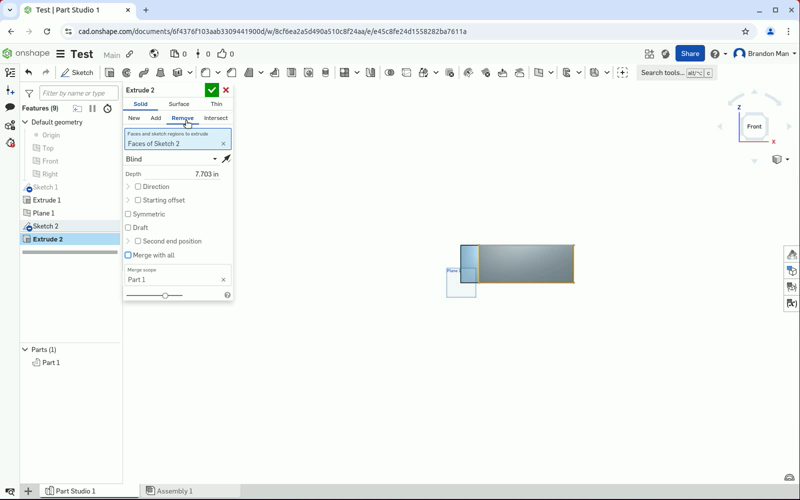
key(space)
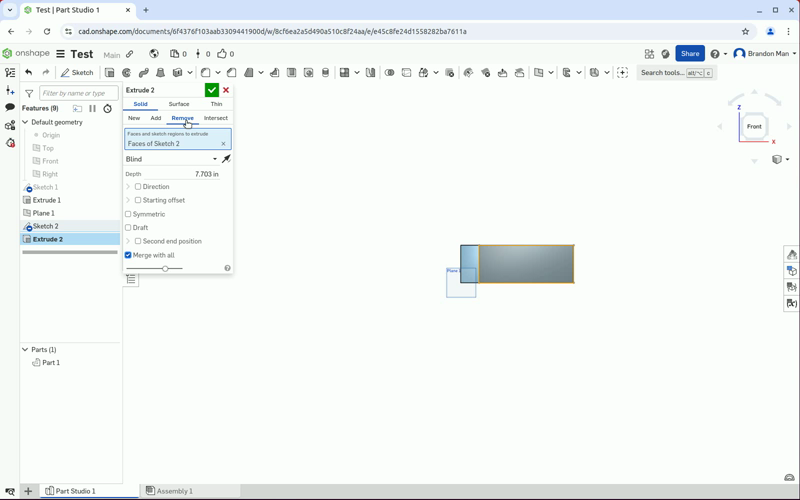
key(enter)
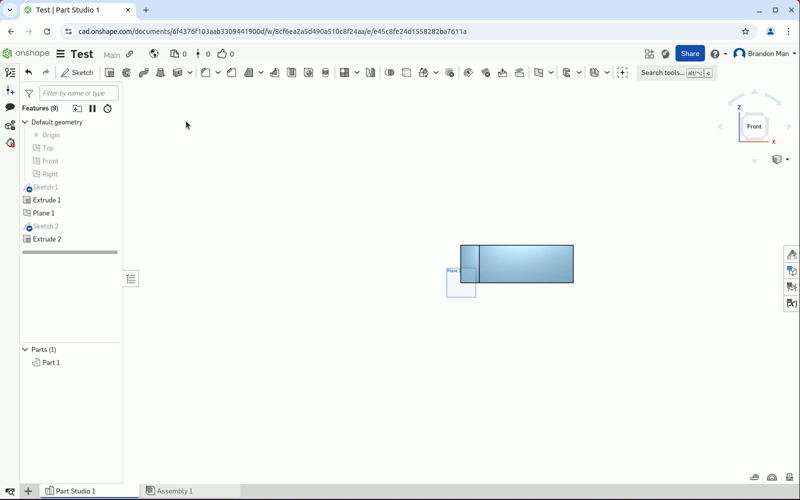
key(shift+h)
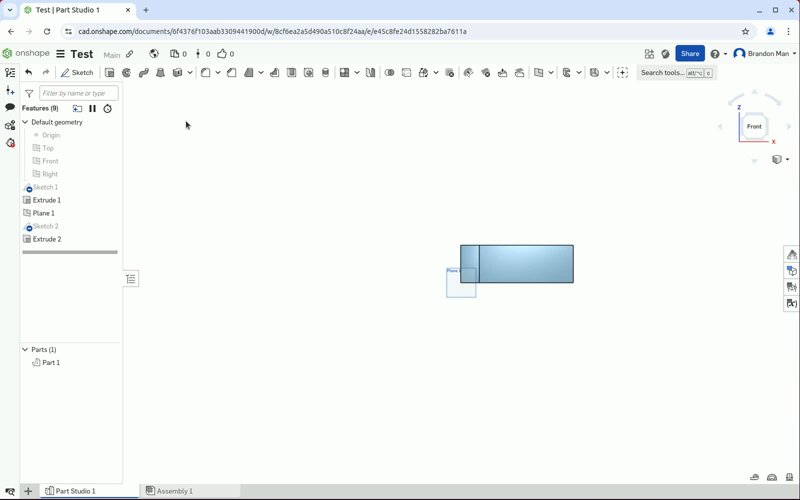
key(shift+h)
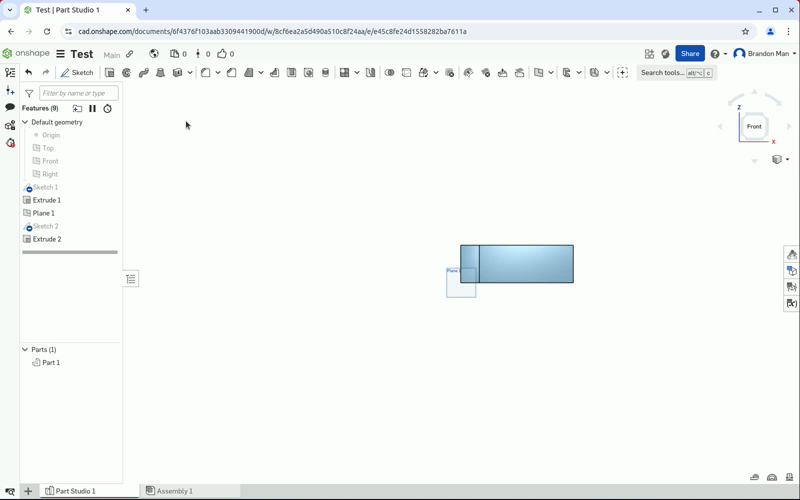
mouse_move(73, 189)
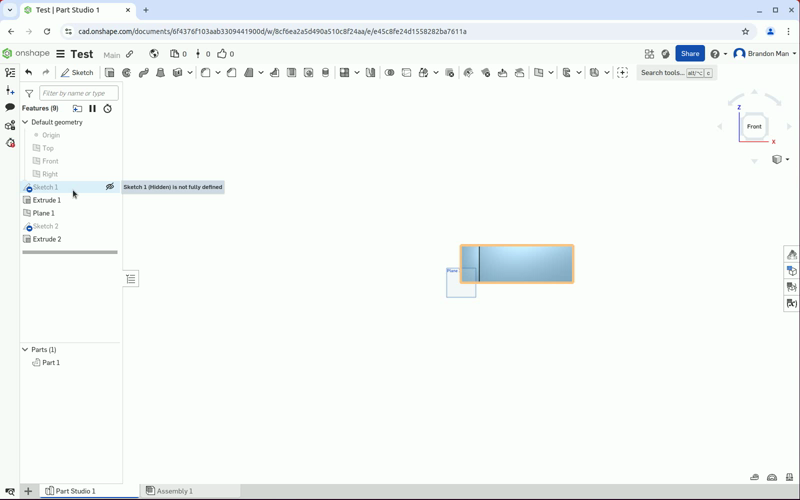
click(73, 189)
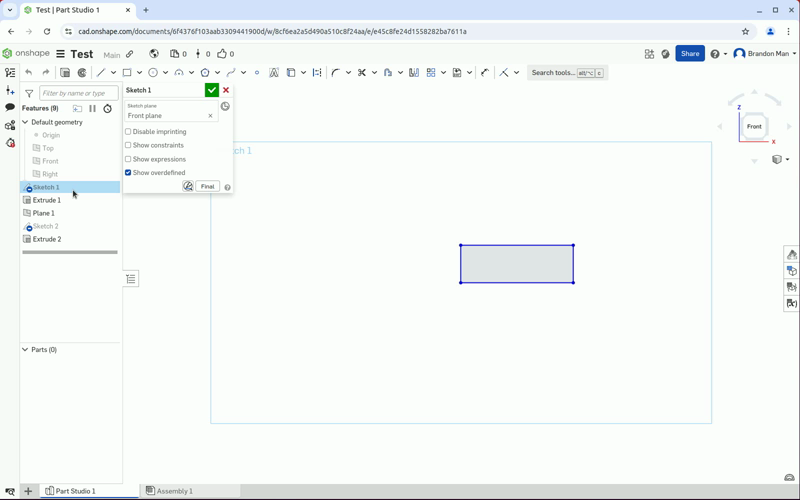
mouse_move(229, 92)
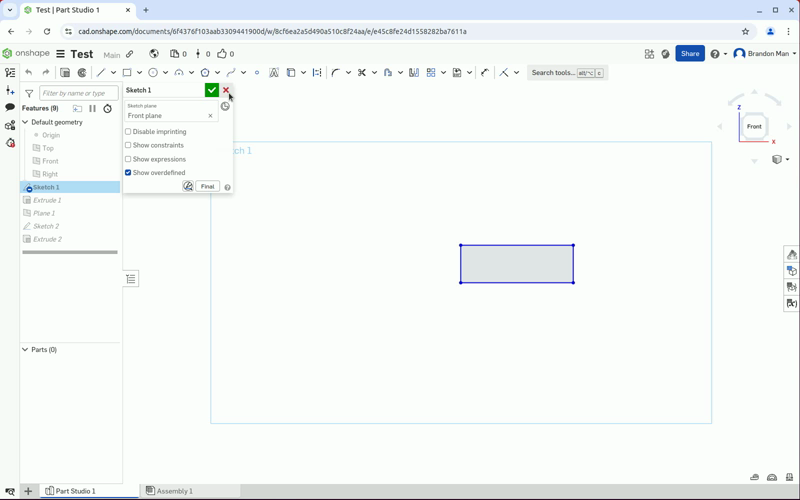
click(229, 92)
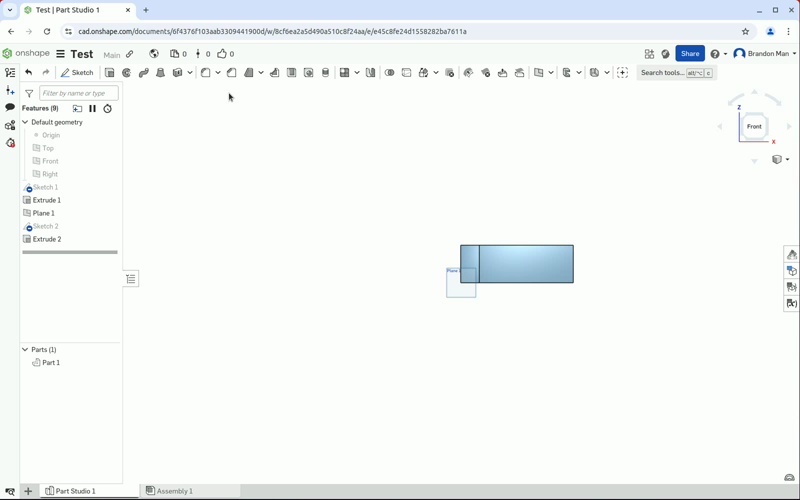
mouse_move(541, 75)
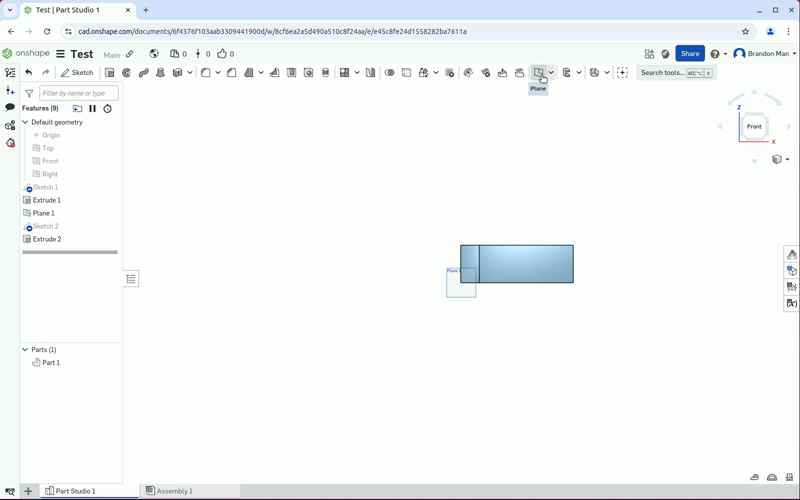
click(541, 75)
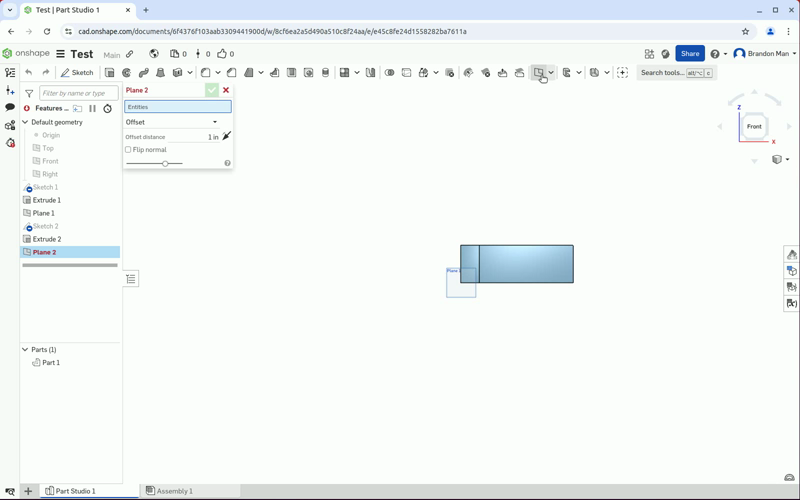
mouse_move(73, 163)
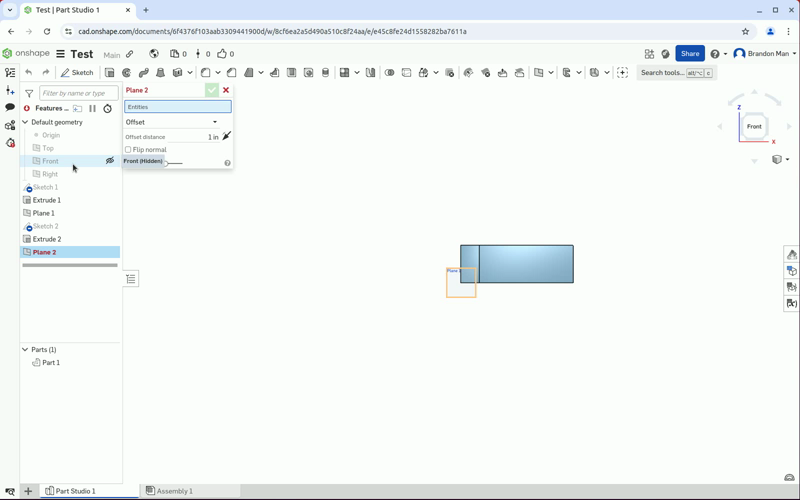
click(73, 163)
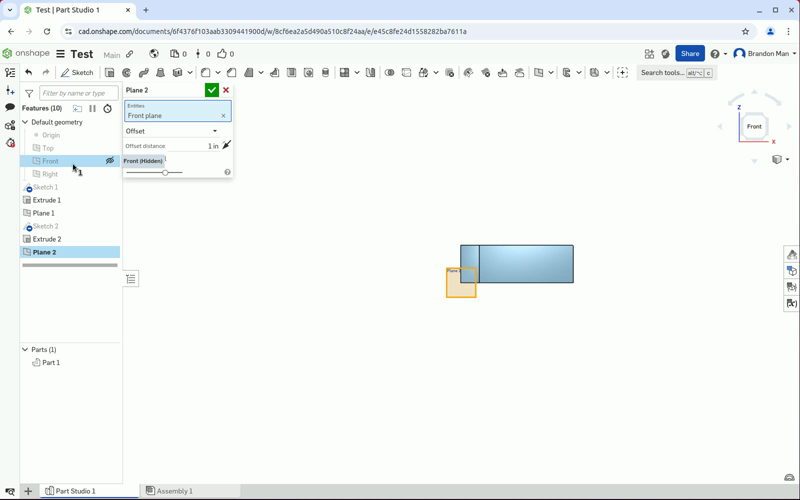
key(tab, 2)
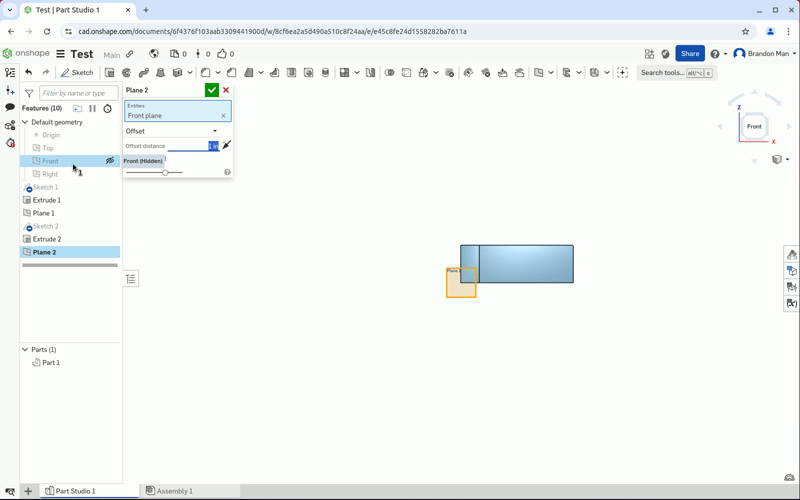
text(3.851)
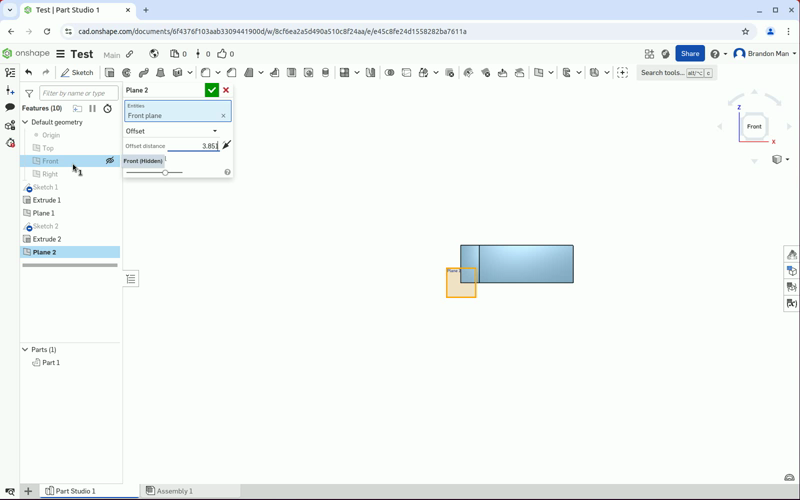
key(enter, 2)
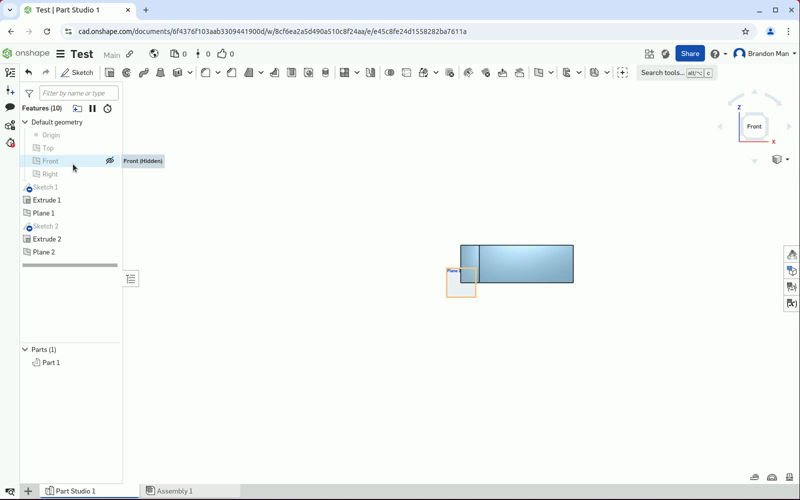
key(shift+s)
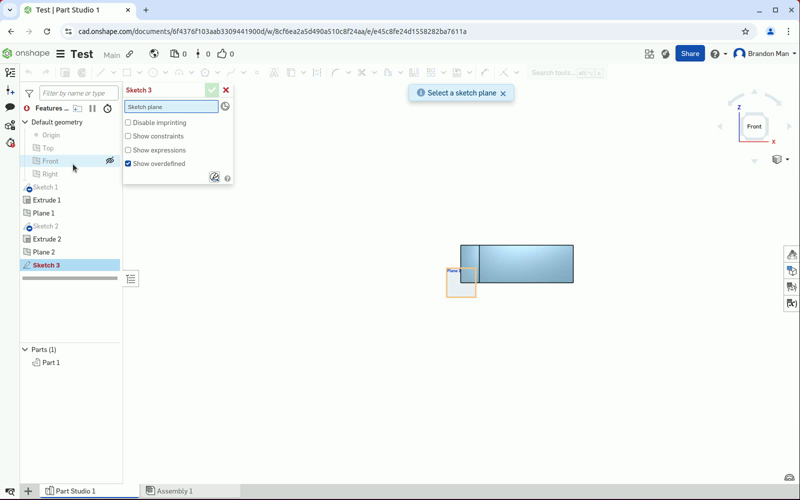
mouse_move(73, 254)
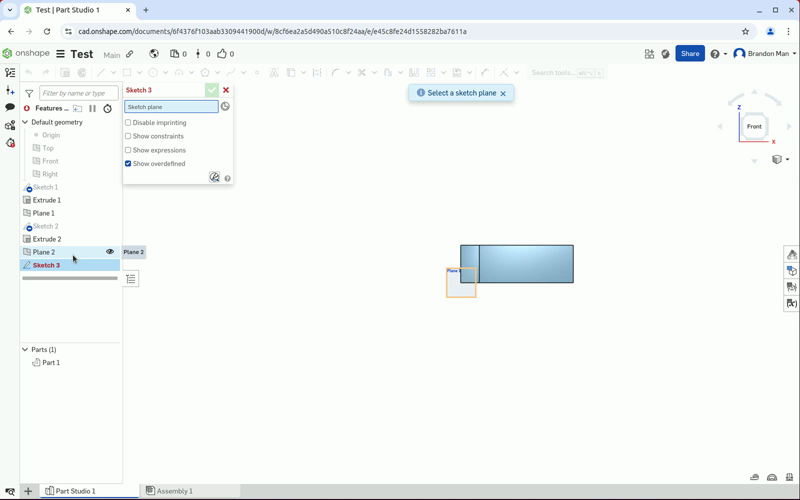
click(73, 254)
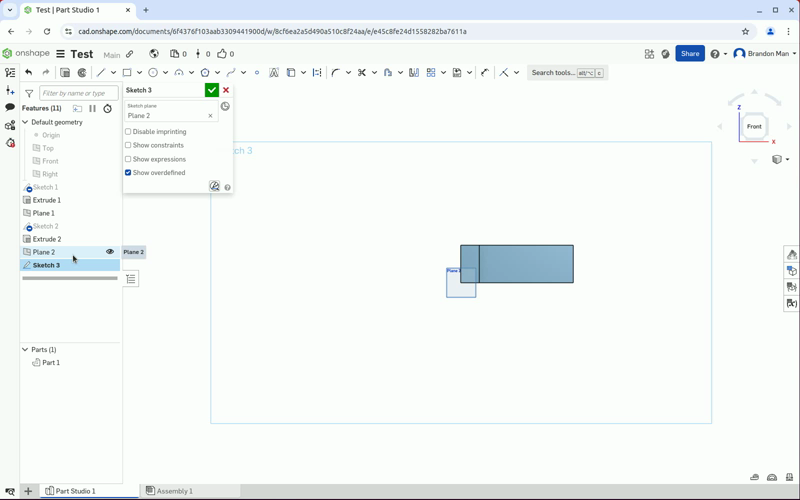
mouse_move(73, 352)
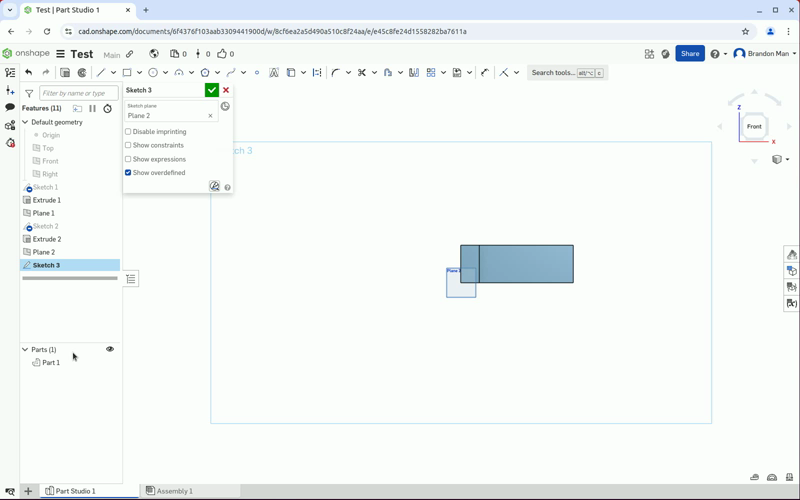
key(y)
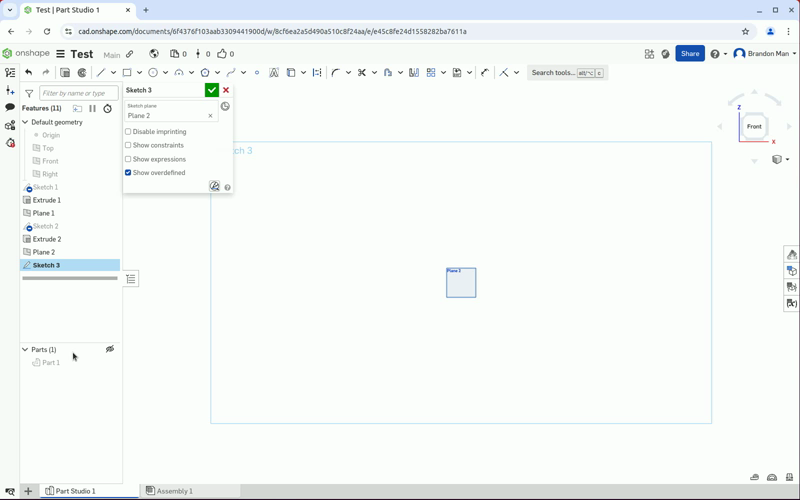
key(l)
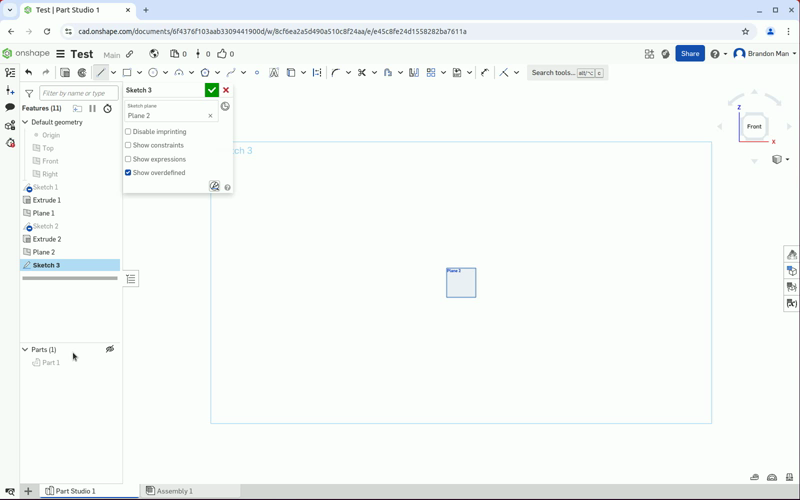
key_down(shift)
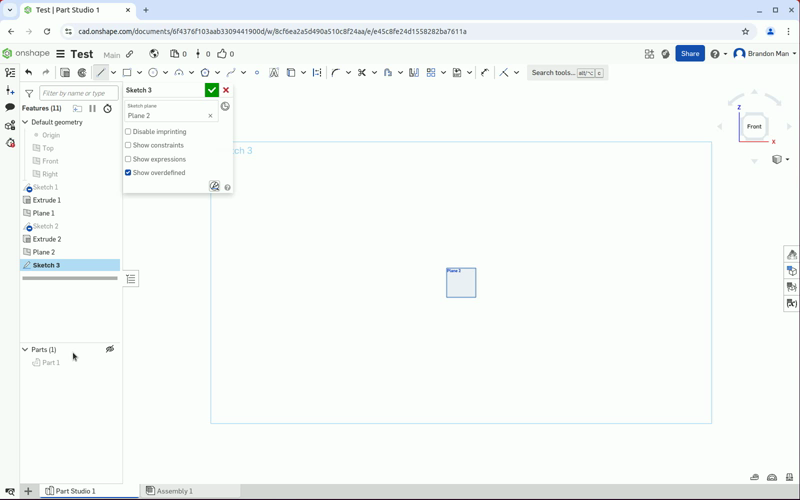
mouse_move(479, 282)
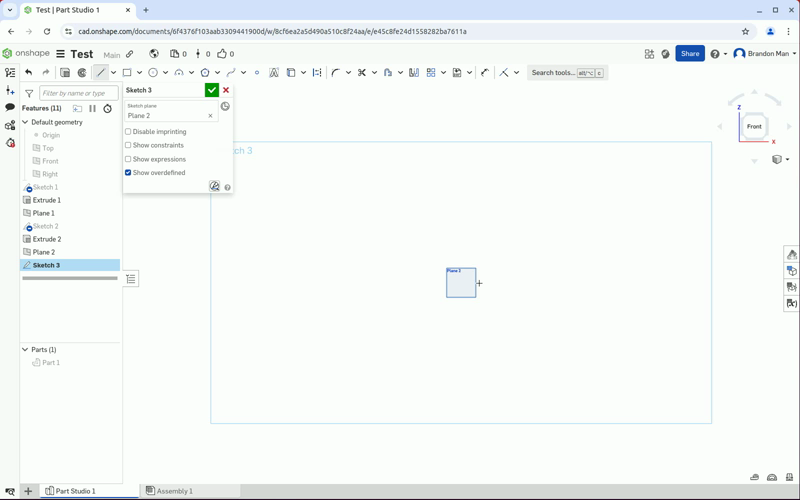
click(479, 282)
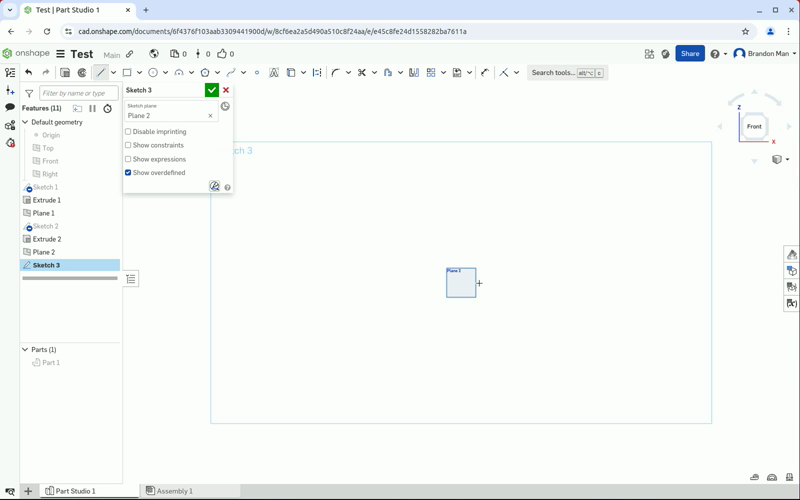
key_up(shift)
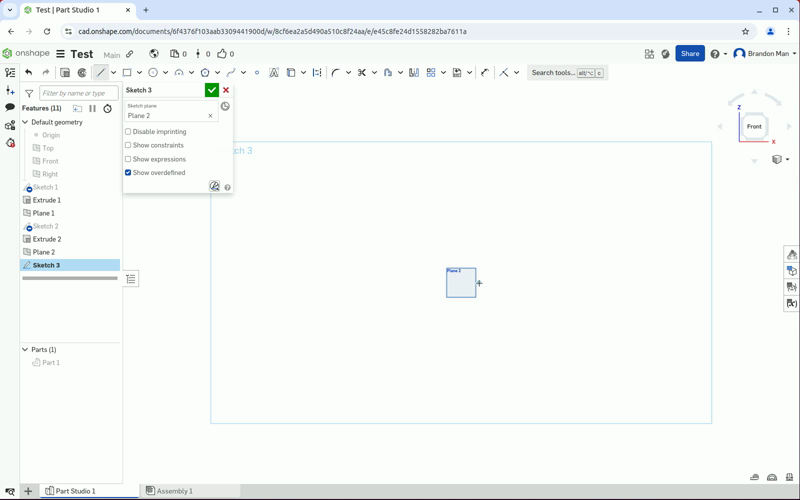
key_down(shift)
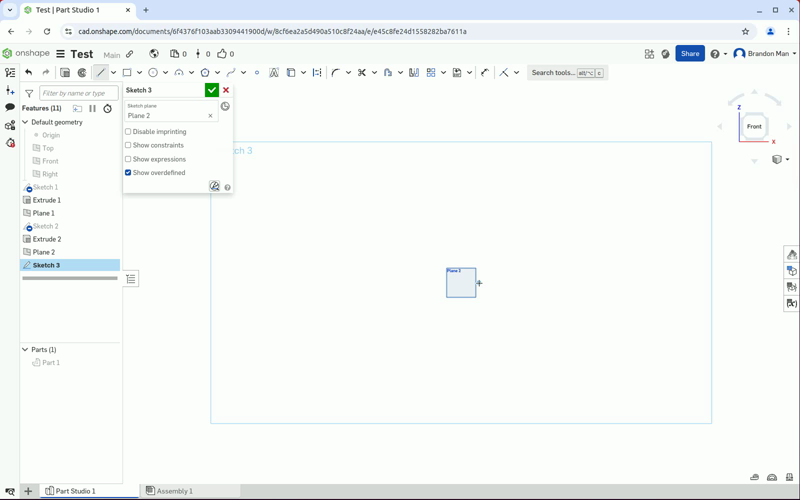
mouse_move(509, 282)
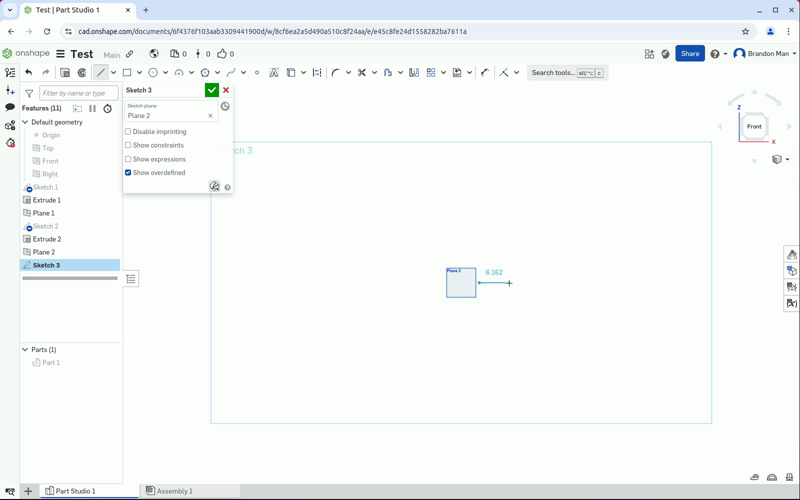
mouse_move(517, 282)
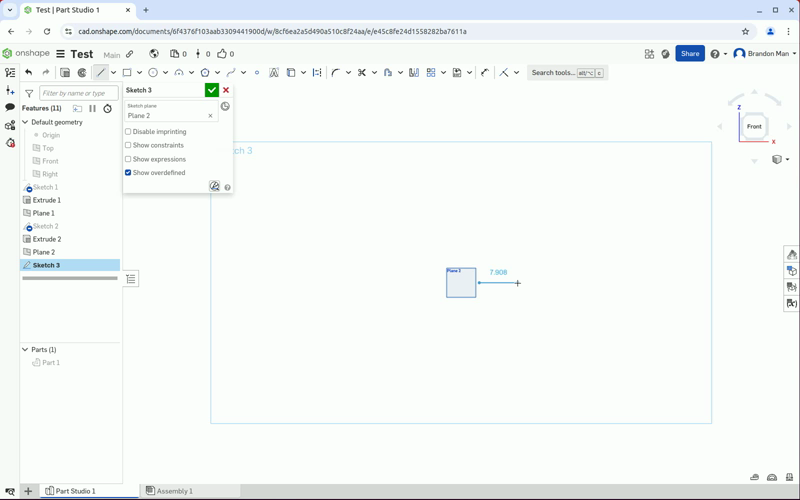
click(517, 282)
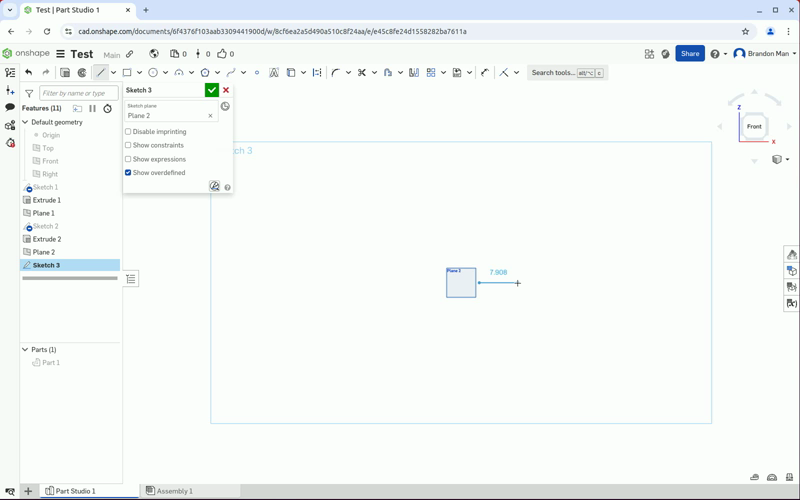
key_up(shift)
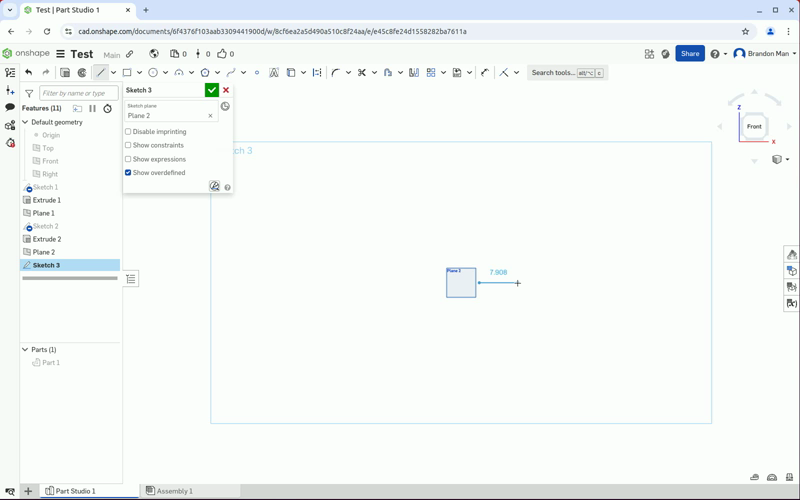
key_down(shift)
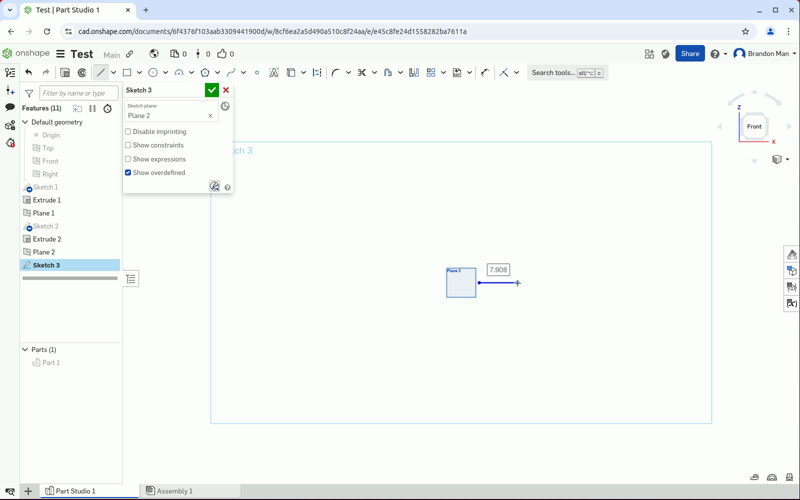
mouse_move(547, 282)
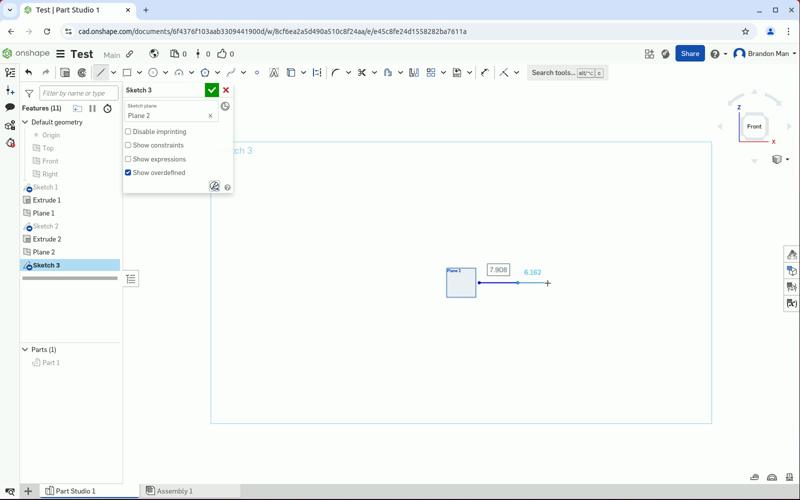
mouse_move(517, 263)
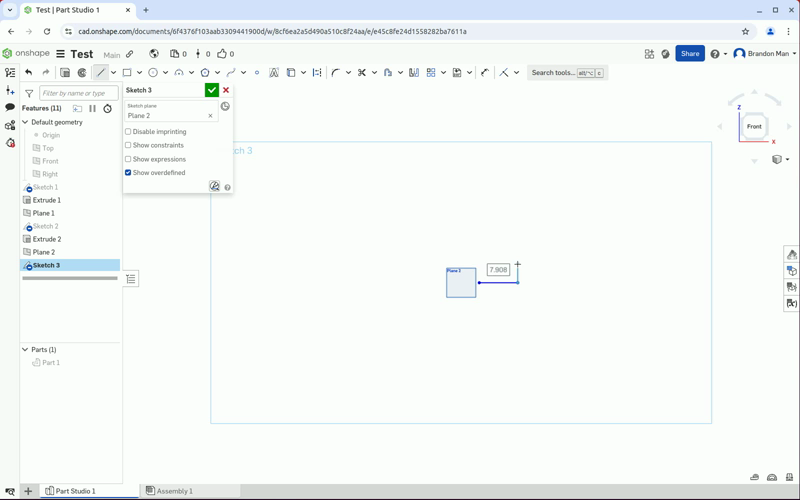
click(517, 263)
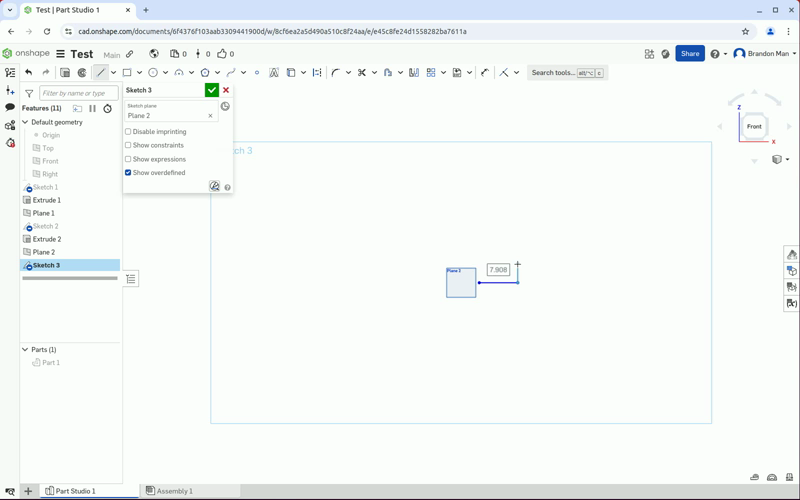
key_up(shift)
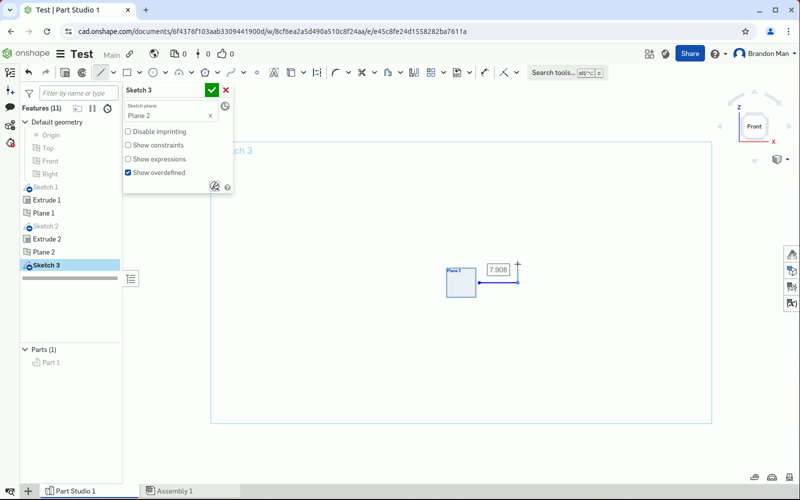
key_down(shift)
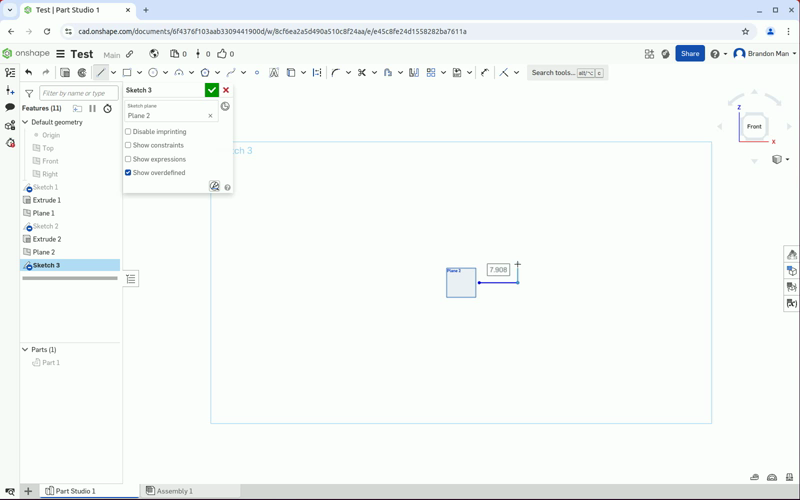
mouse_move(547, 263)
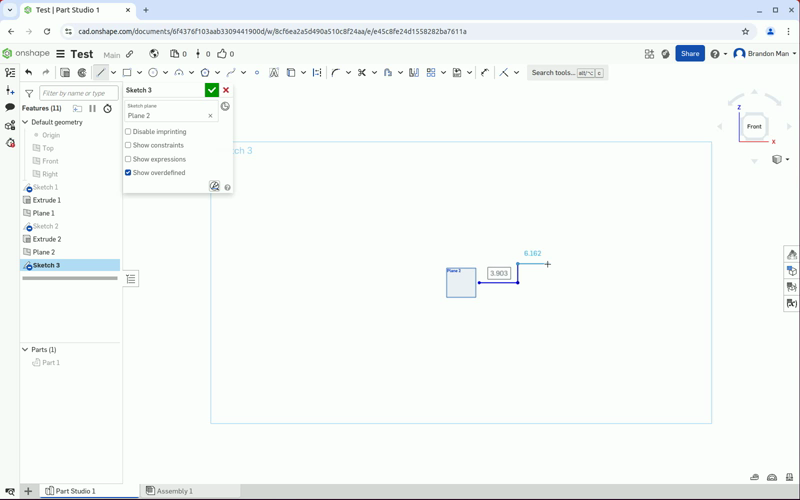
mouse_move(479, 263)
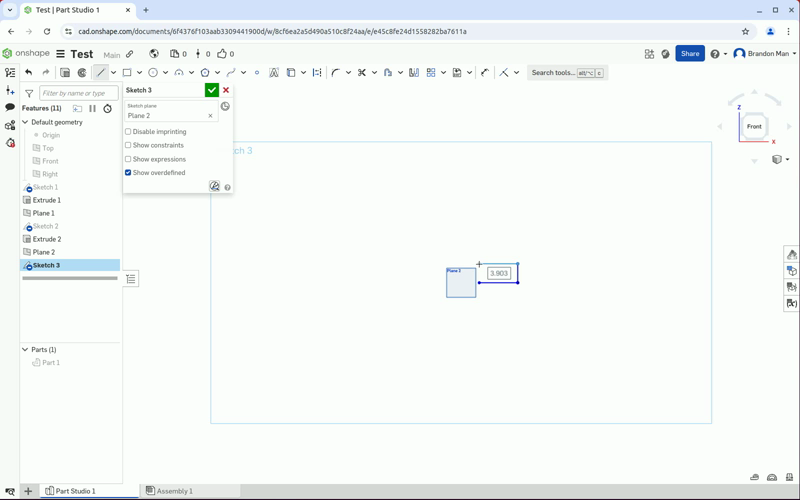
click(479, 263)
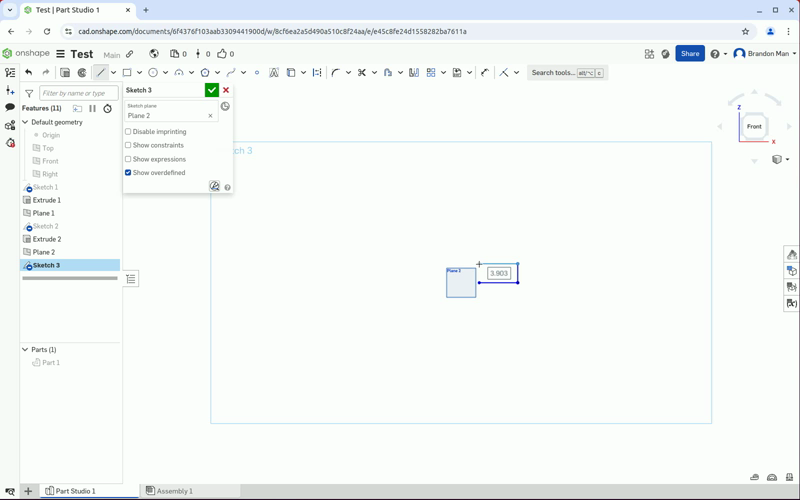
key_up(shift)
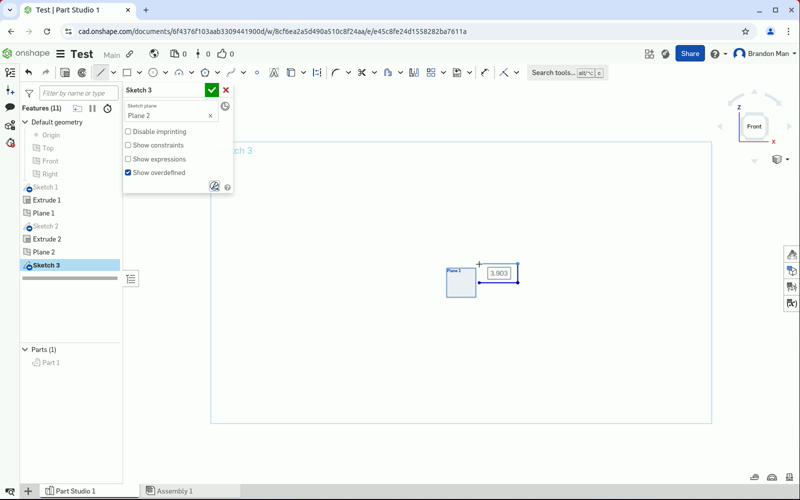
mouse_move(509, 263)
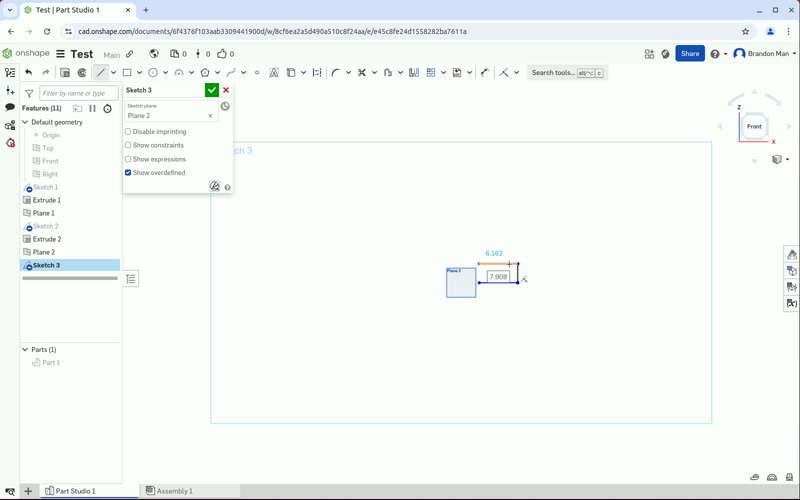
key_down(shift)
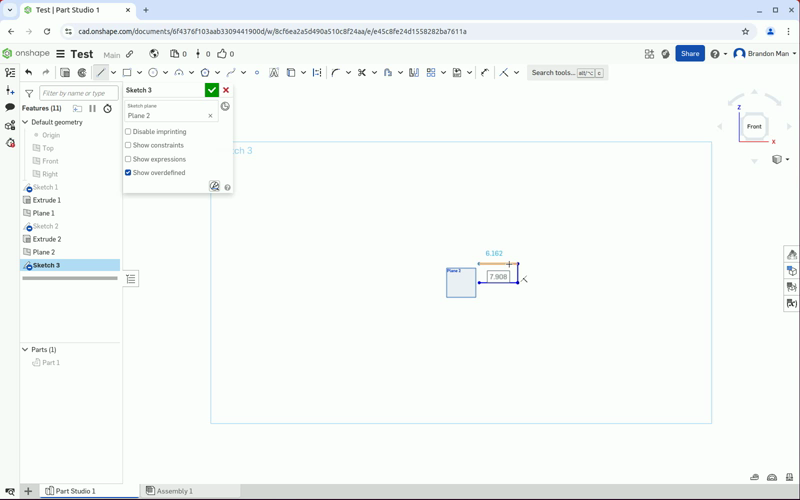
mouse_move(479, 282)
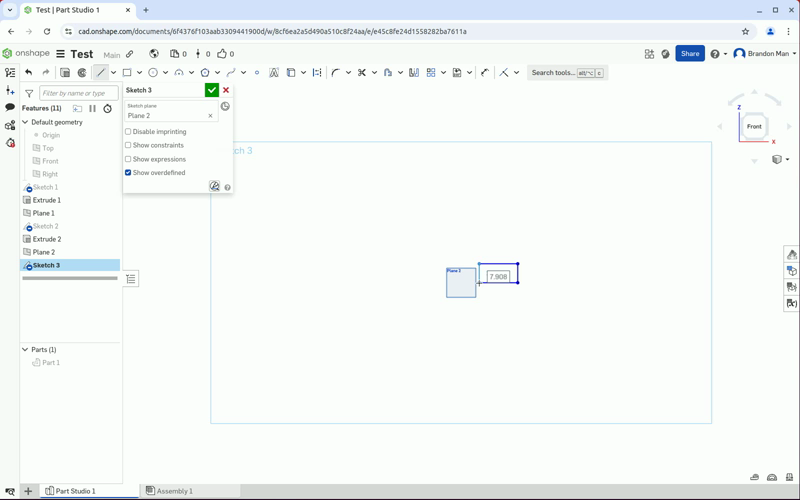
key_up(shift)
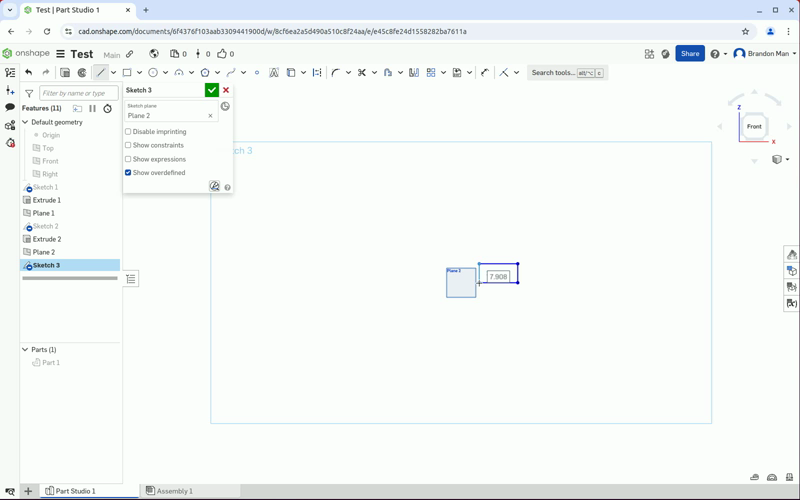
click(479, 282)
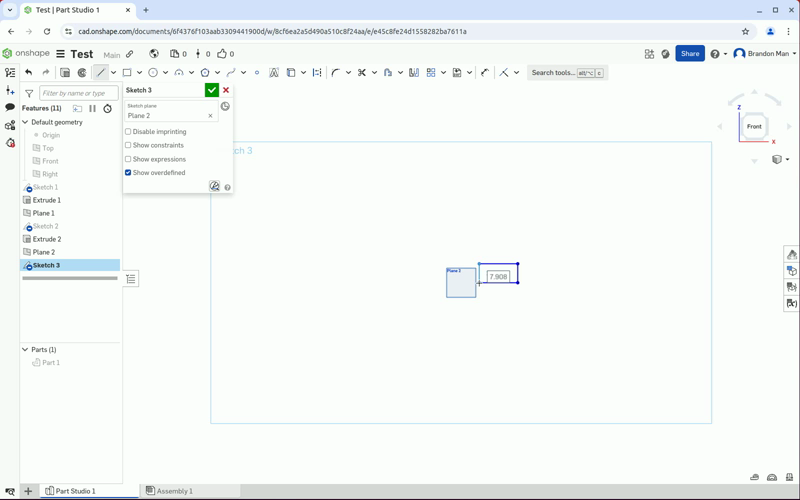
key(esc)
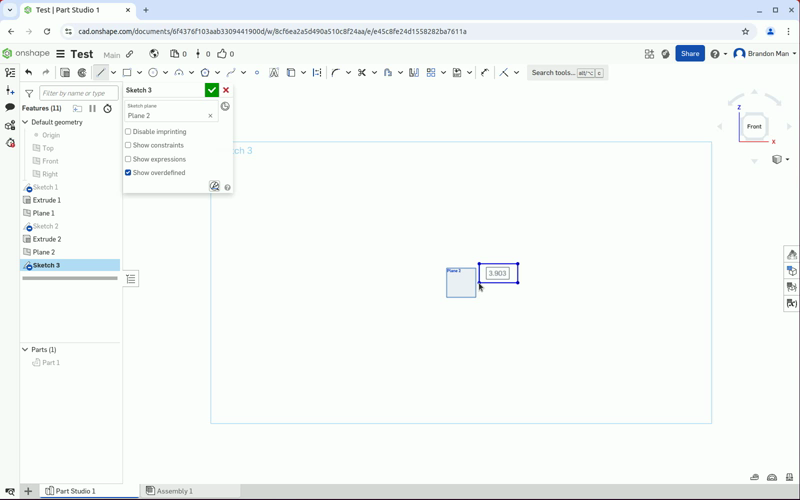
mouse_move(494, 265)
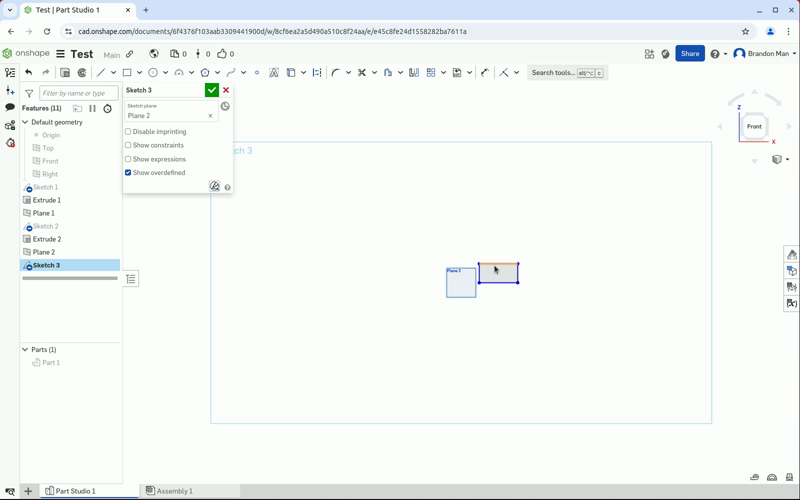
scroll(6)
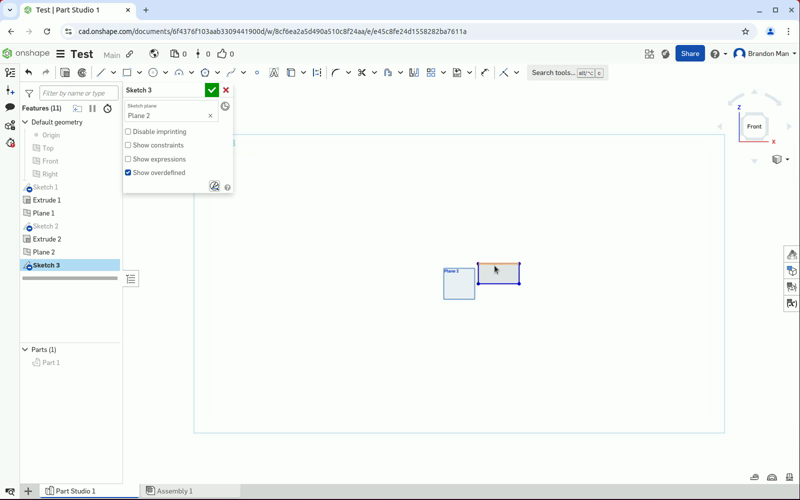
scroll(6)
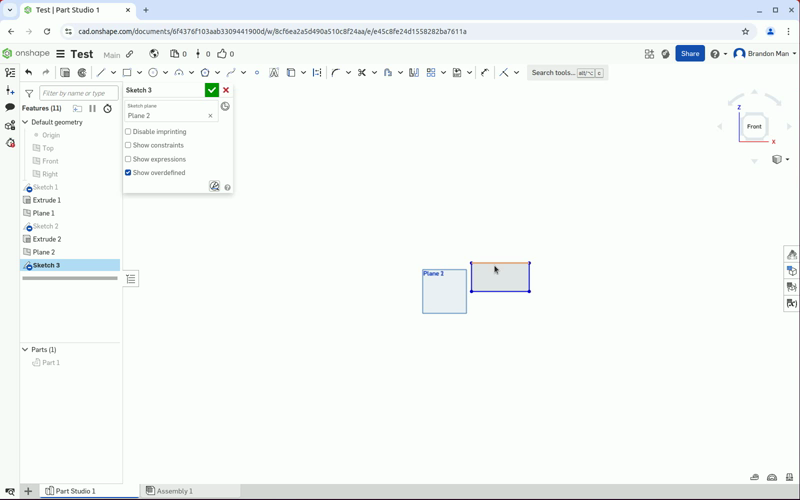
scroll(6)
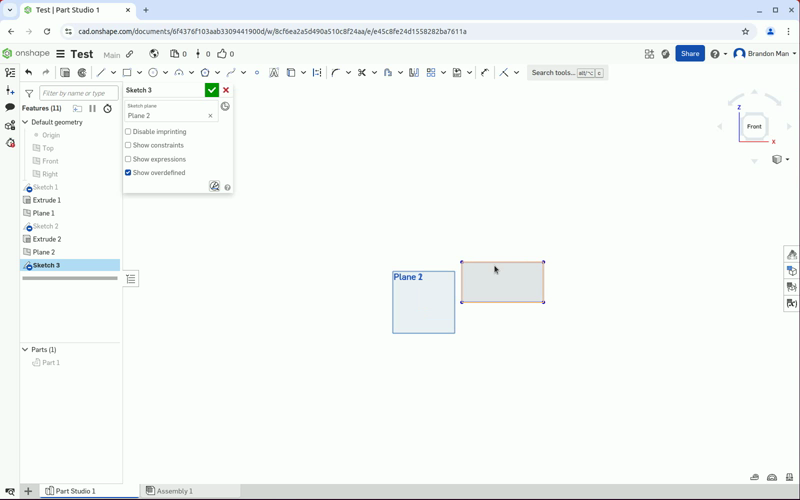
scroll(6)
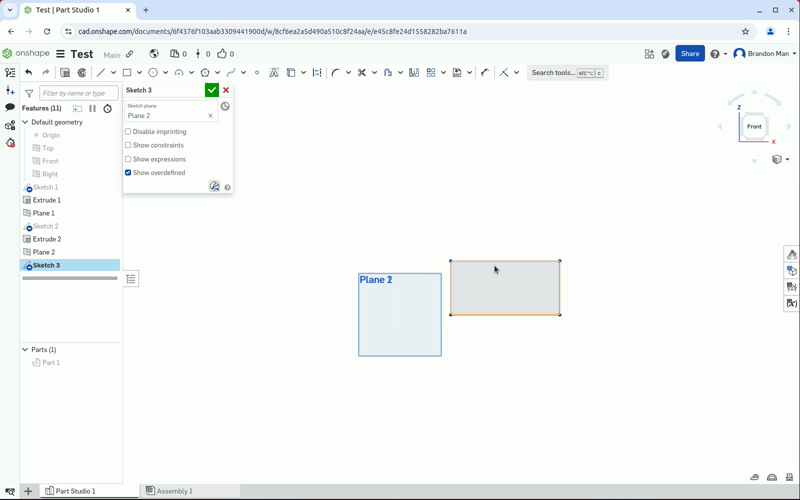
scroll(6)
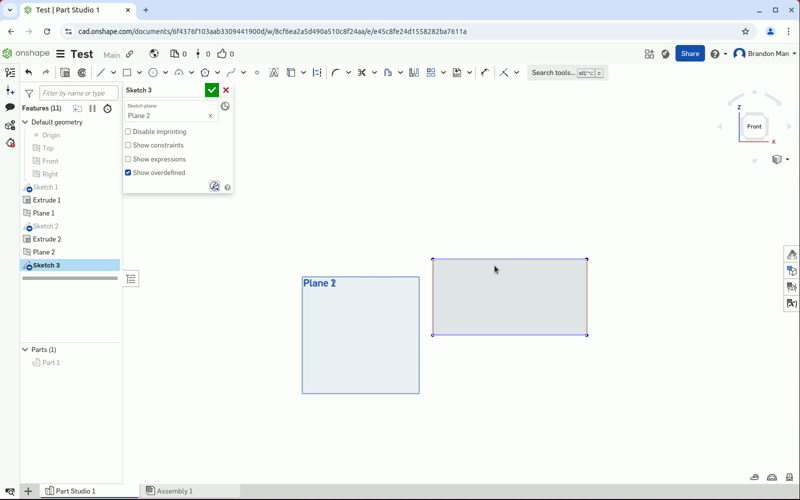
scroll(6)
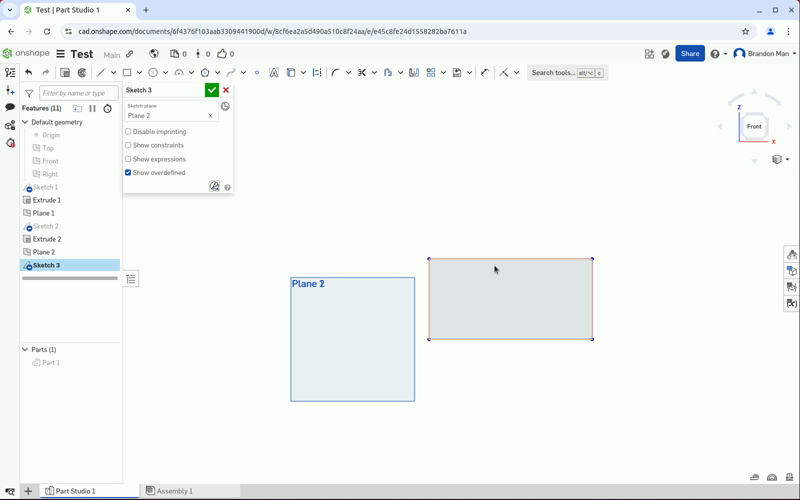
scroll(6)
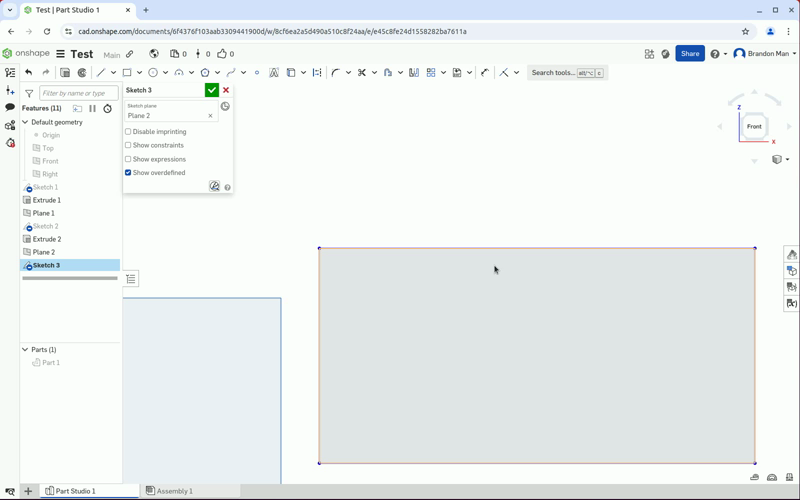
click(494, 265)
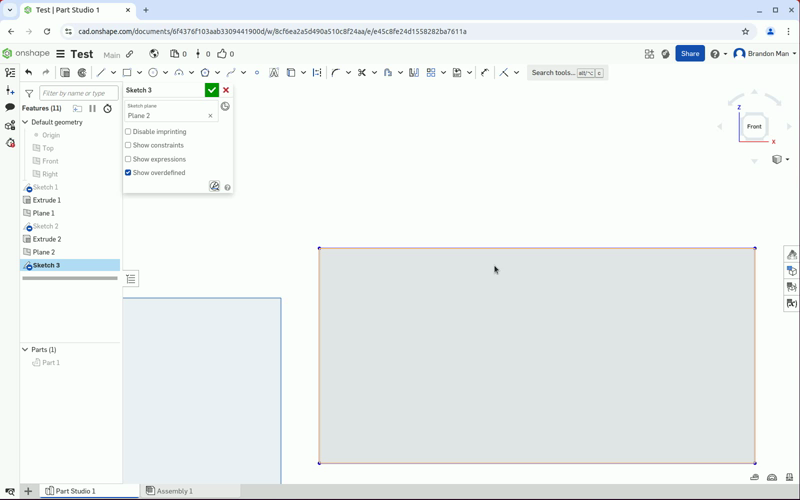
scroll(-6)
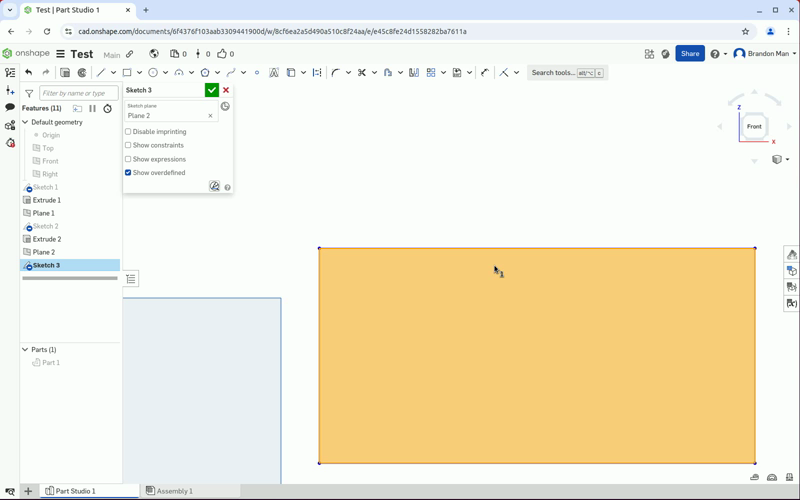
scroll(-6)
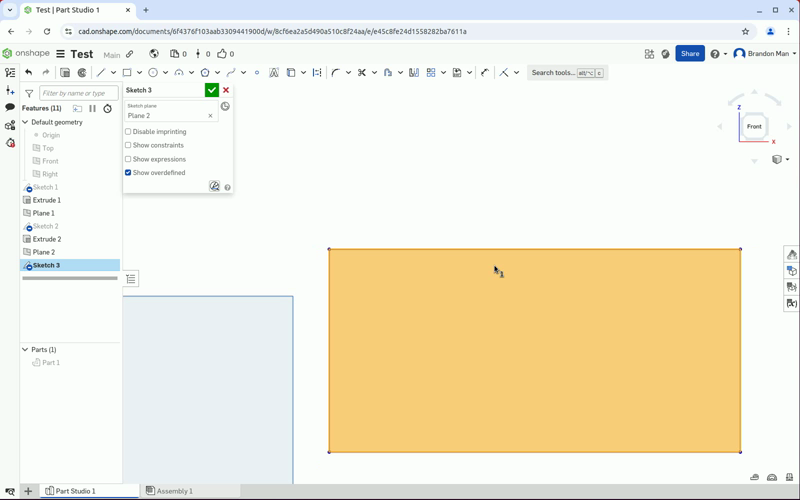
scroll(-6)
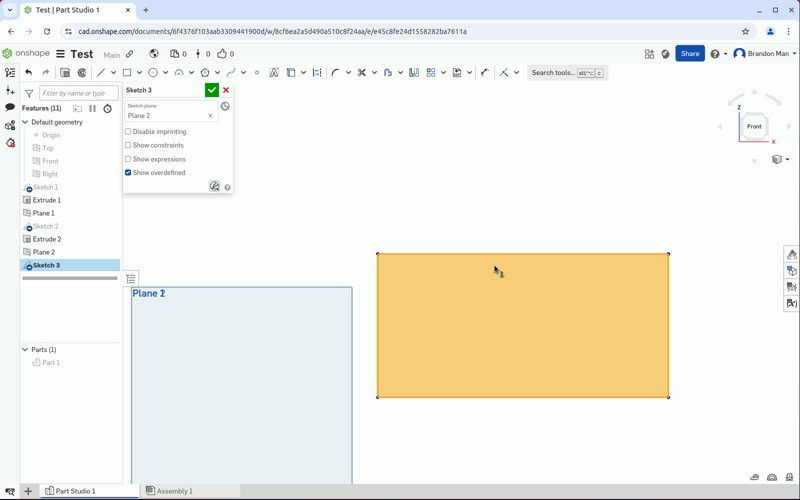
scroll(-6)
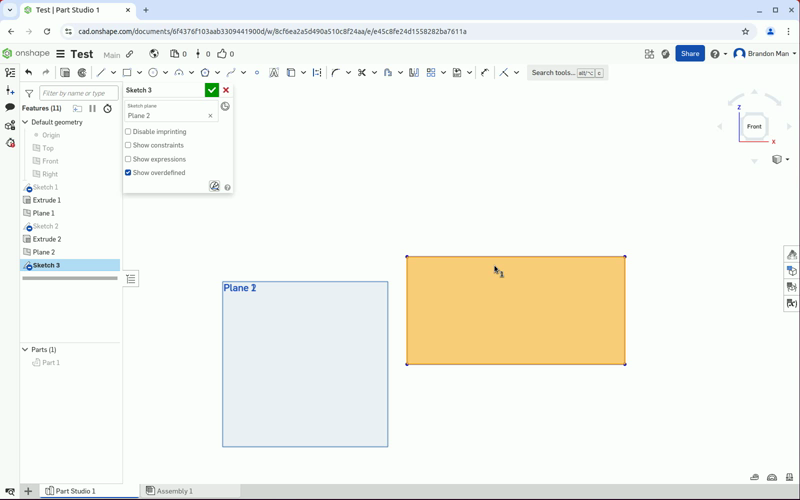
scroll(-6)
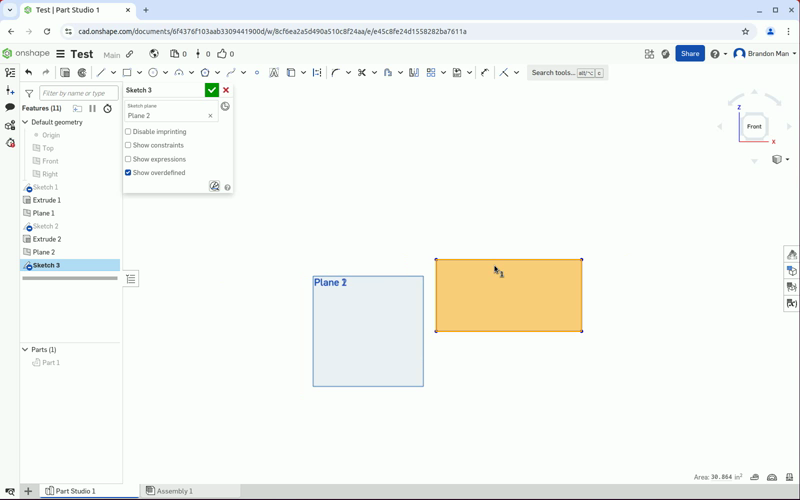
scroll(-6)
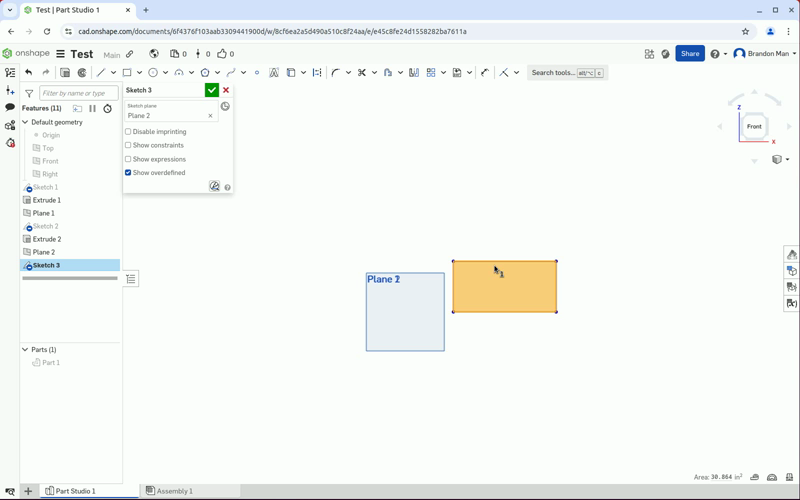
scroll(-6)
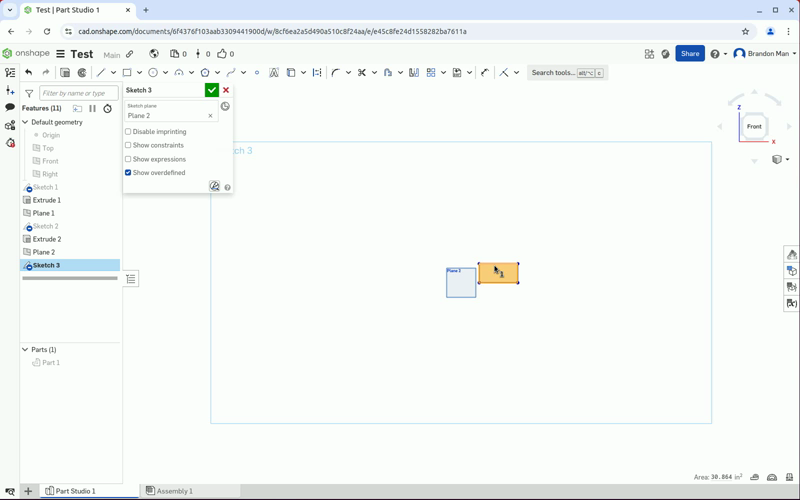
mouse_move(73, 352)
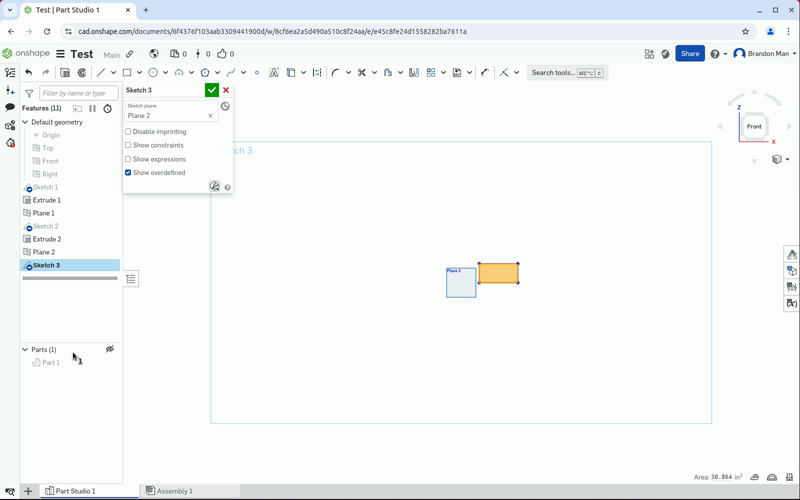
key(shift+y)
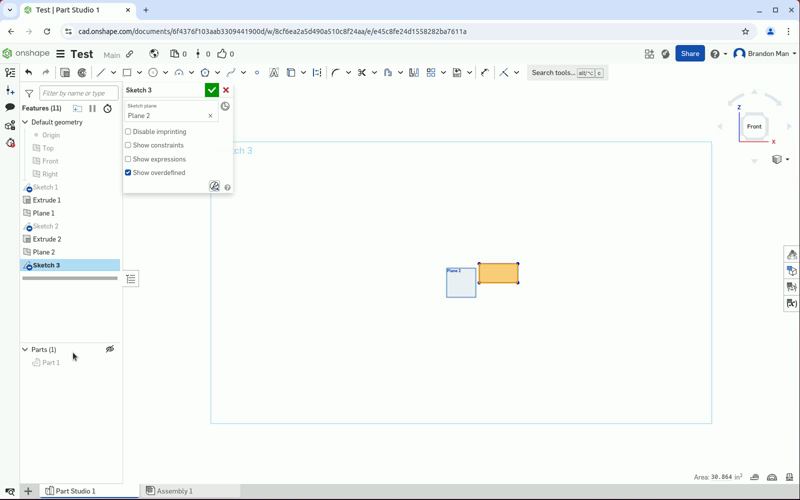
key(shift+e)
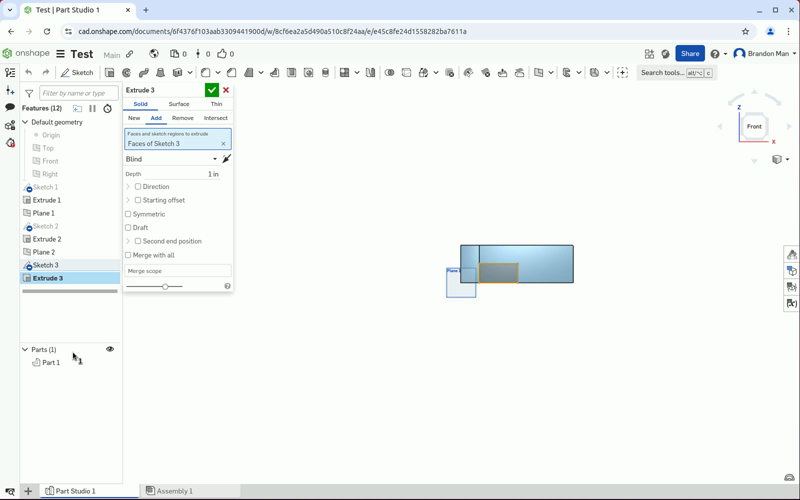
mouse_move(143, 106)
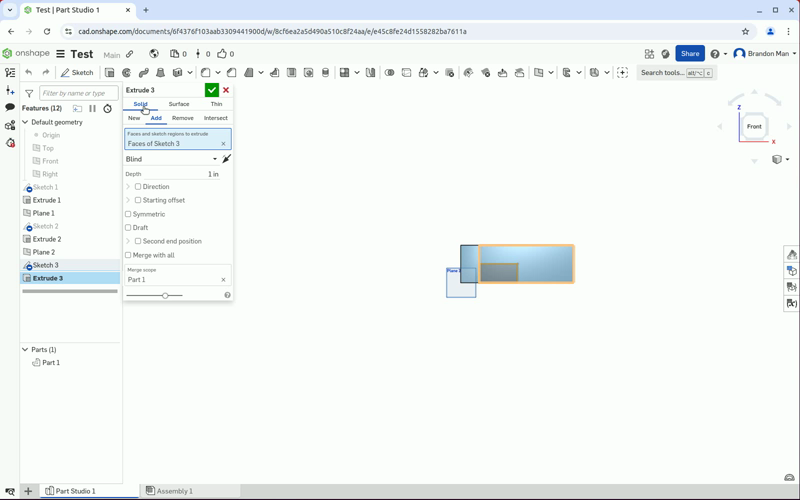
click(143, 106)
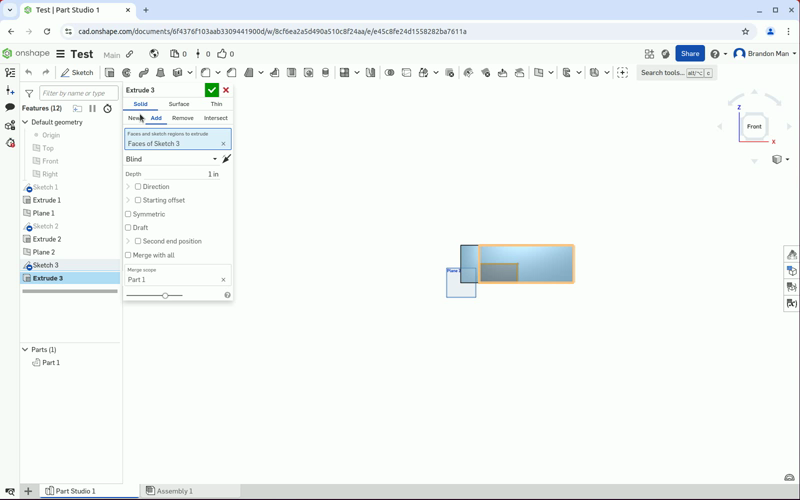
mouse_move(137, 120)
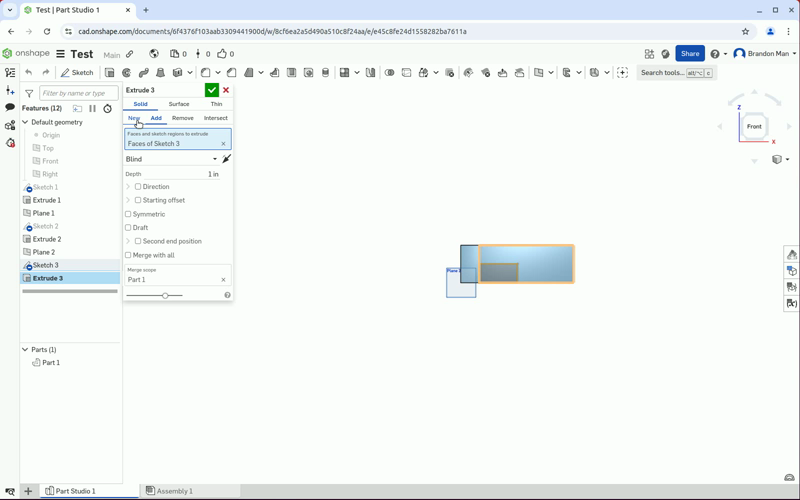
click(137, 120)
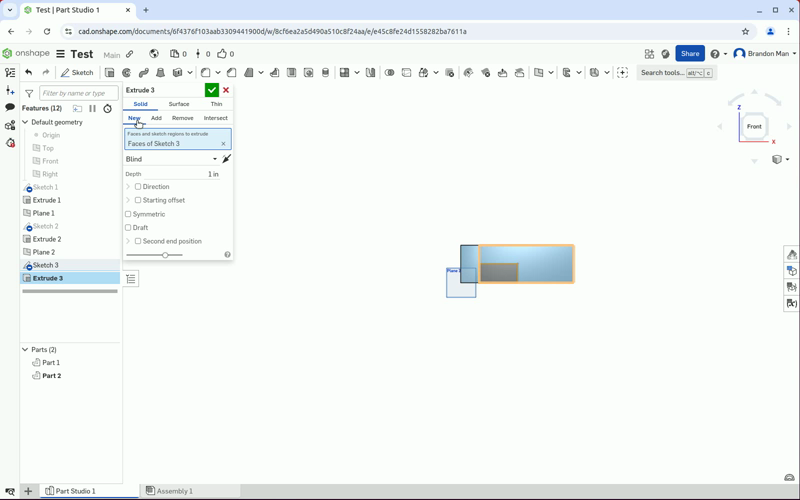
key(tab, 4)
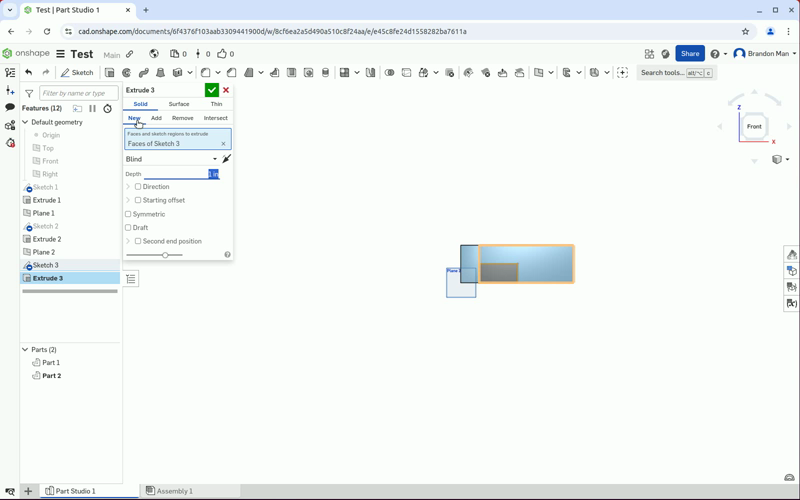
text(3.851)
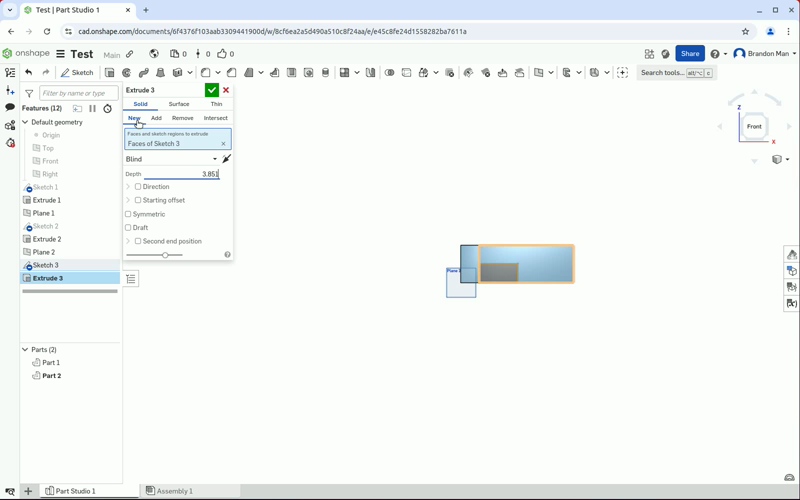
key(enter)
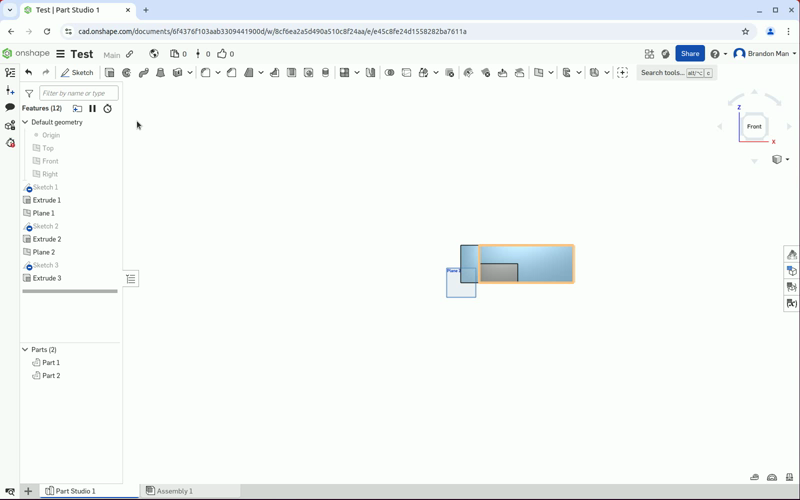
key(shift+h)
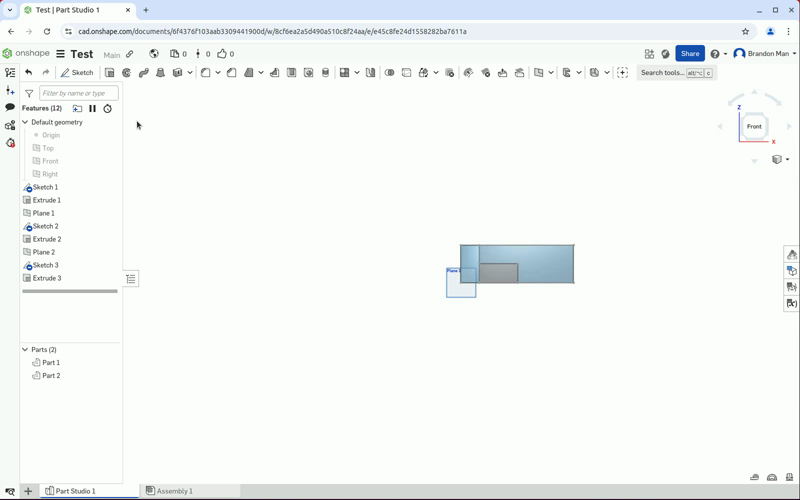
key(shift+h)
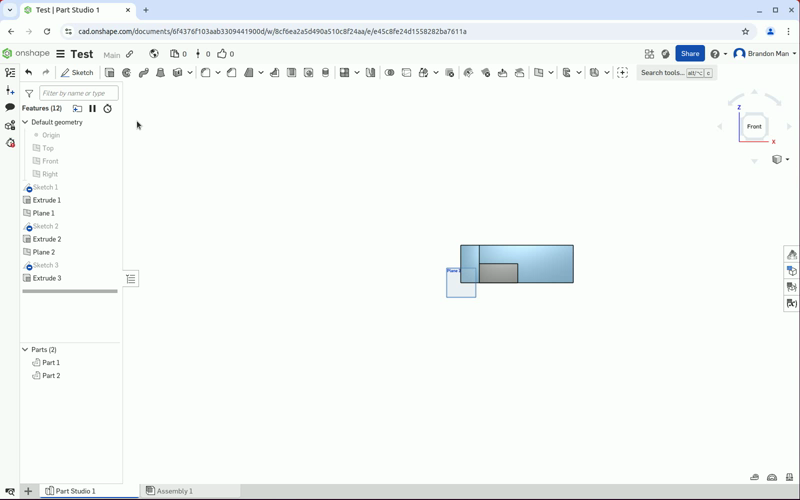
mouse_move(73, 189)
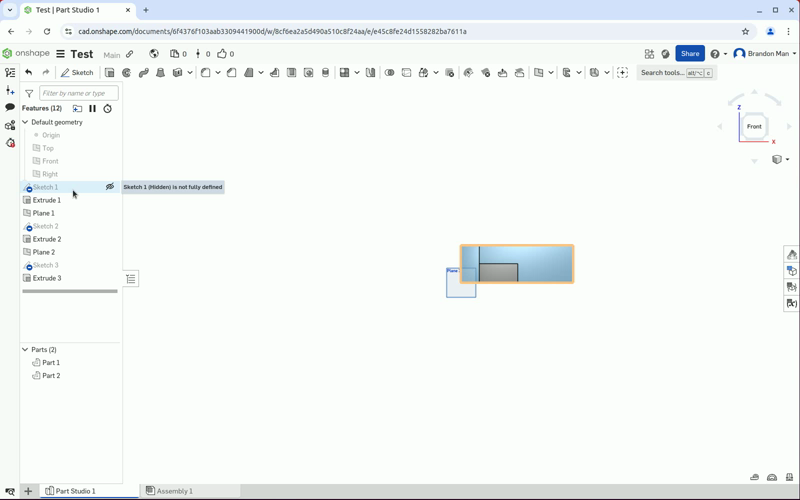
click(73, 189)
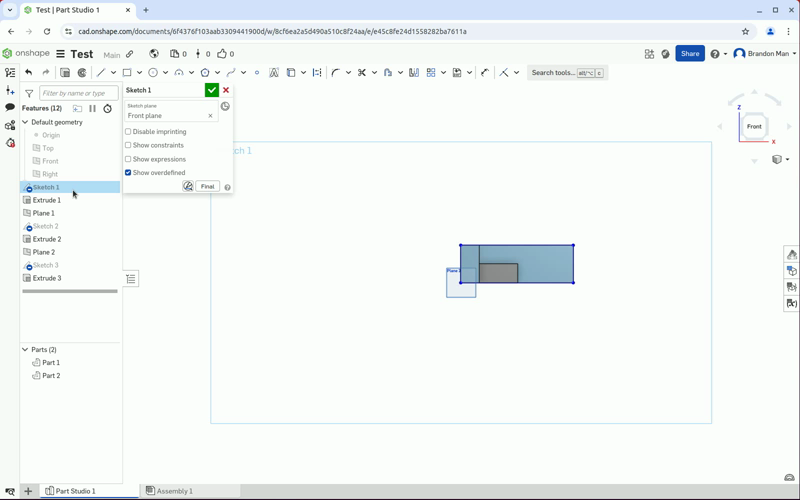
mouse_move(229, 92)
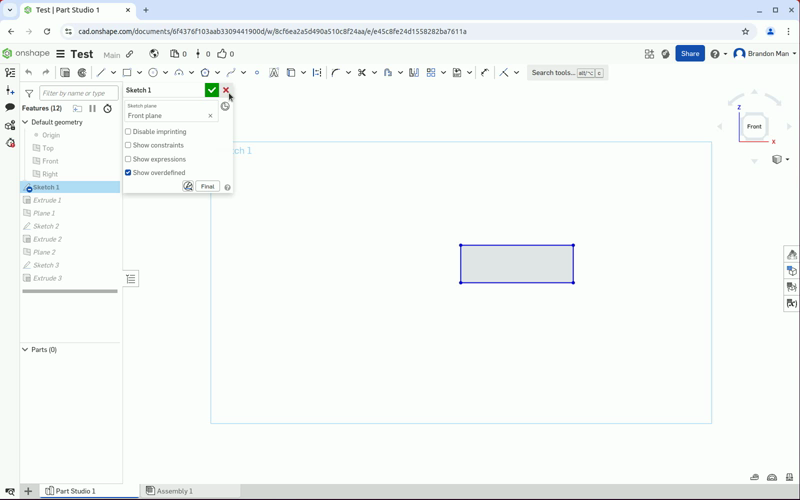
click(229, 92)
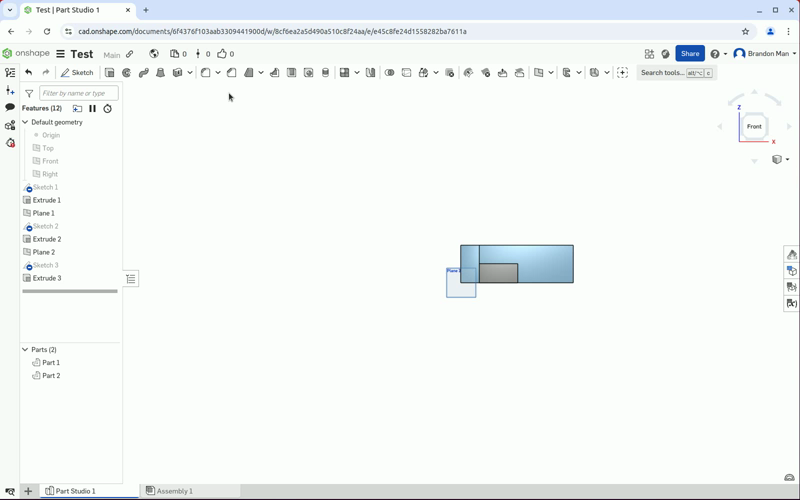
mouse_move(73, 352)
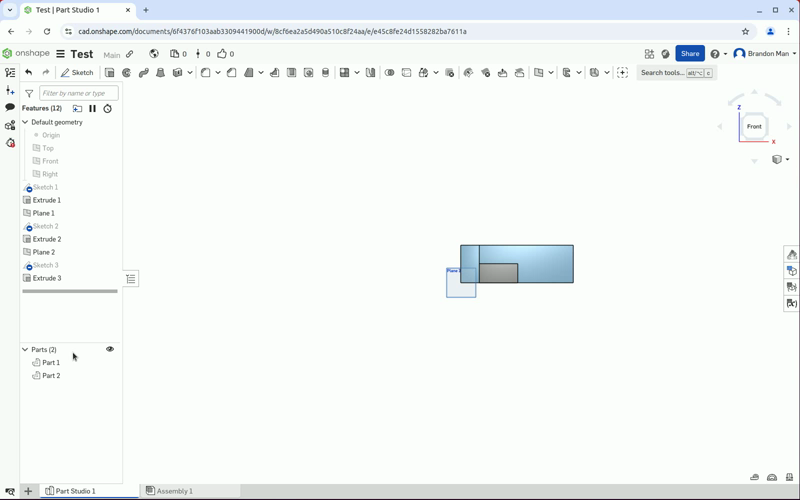
key(y)
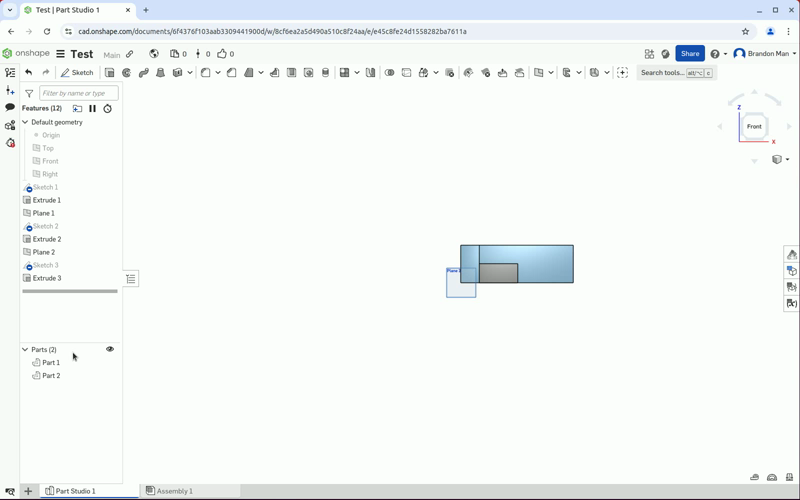
key(shift+p)
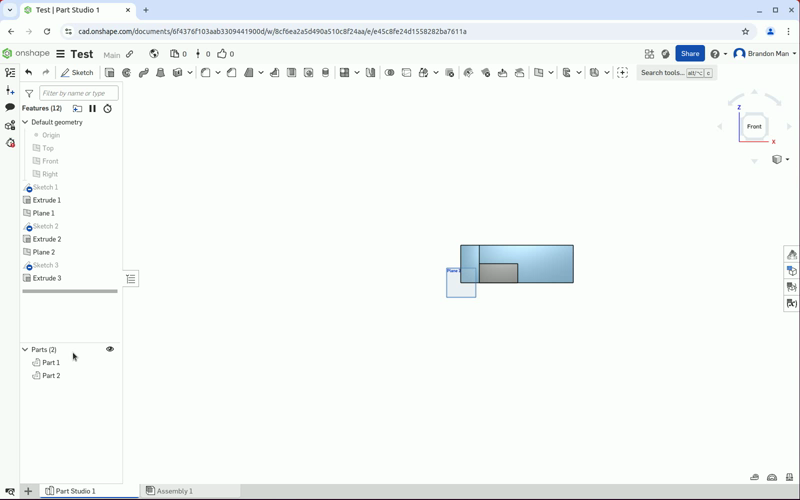
key(space)
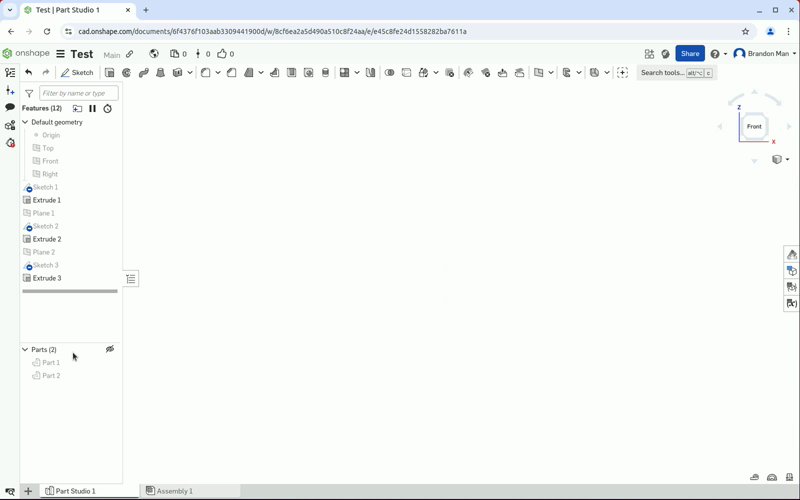
key_down(shift)
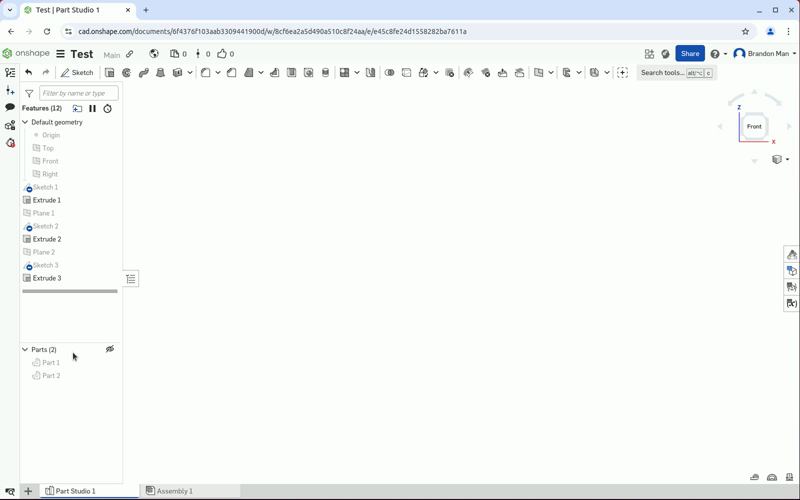
key(down)
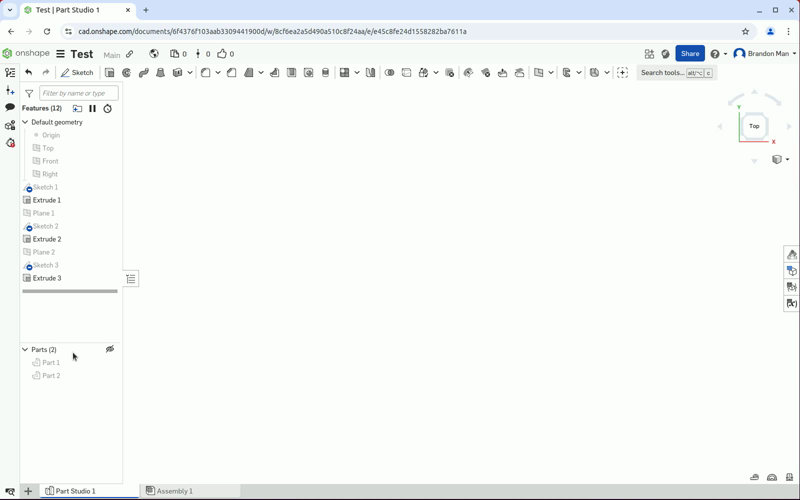
key_up(shift)
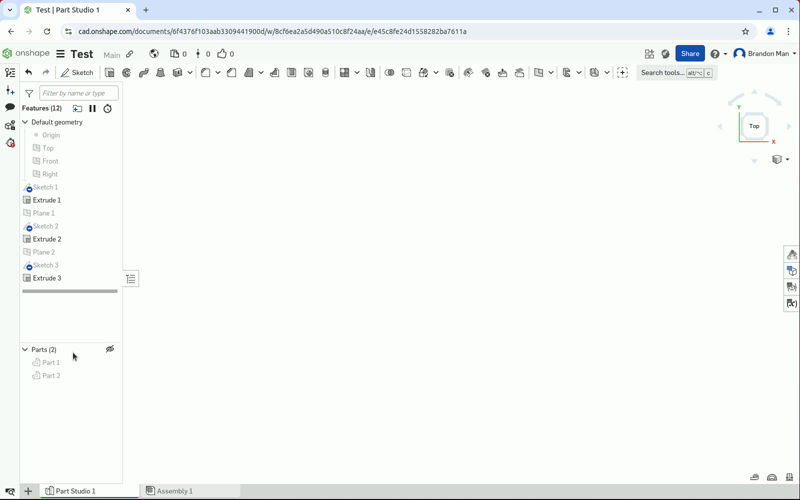
mouse_move(73, 352)
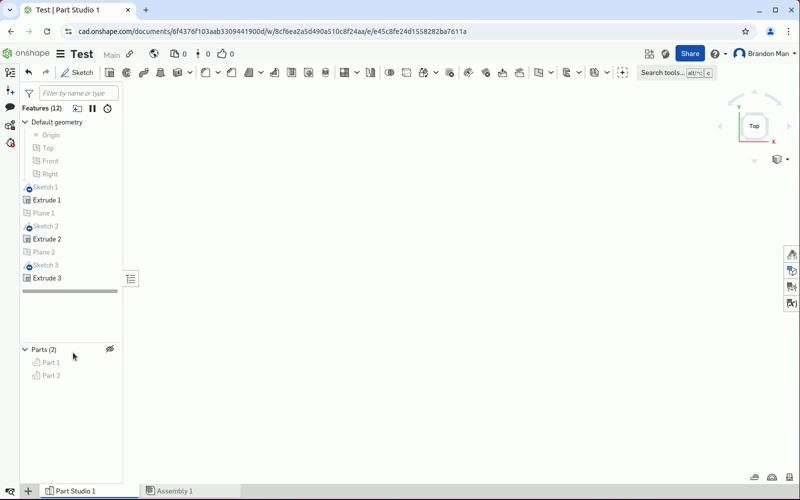
key(shift+y)
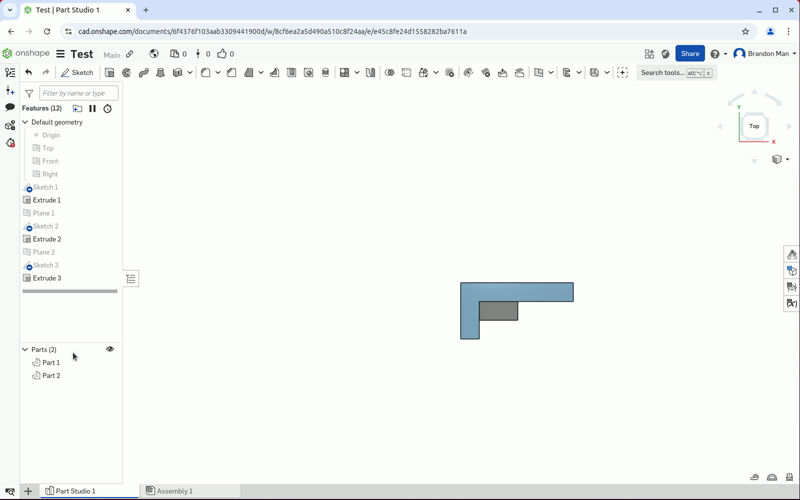
mouse_move(541, 75)
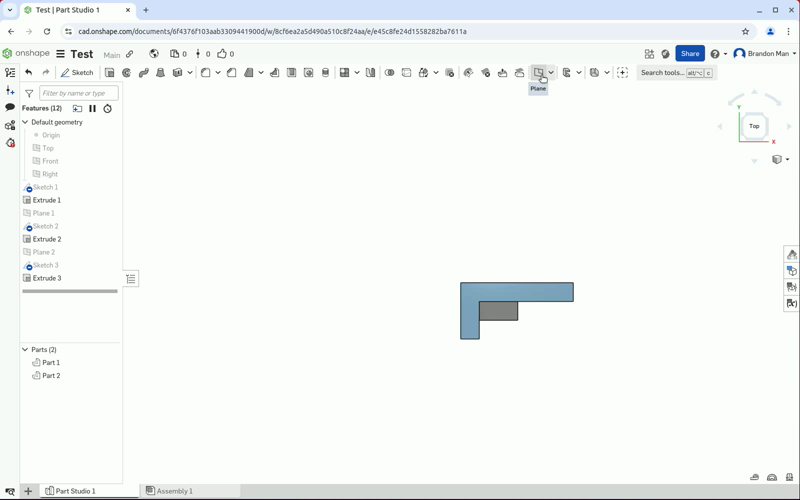
click(541, 75)
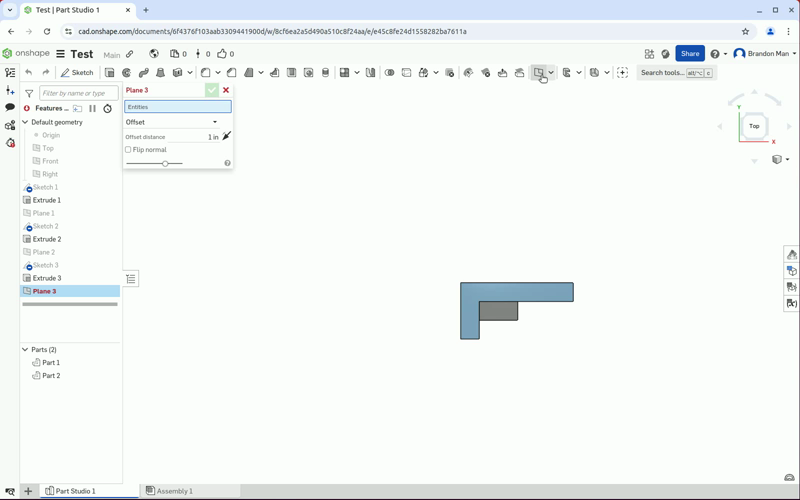
mouse_move(73, 150)
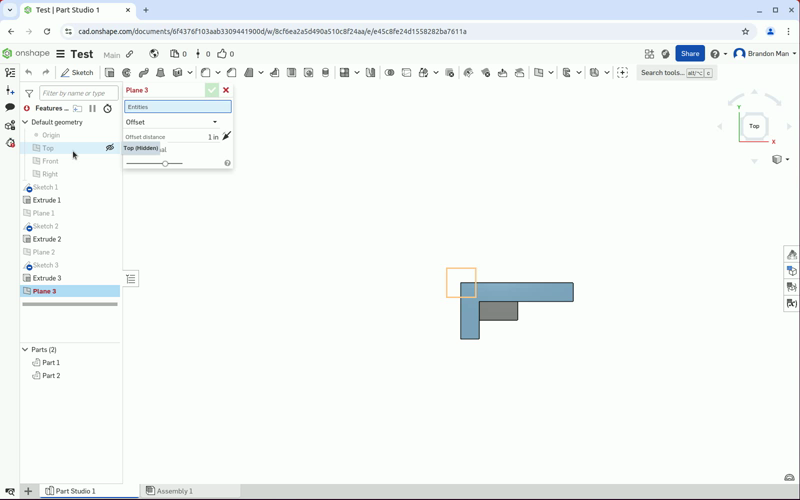
click(73, 150)
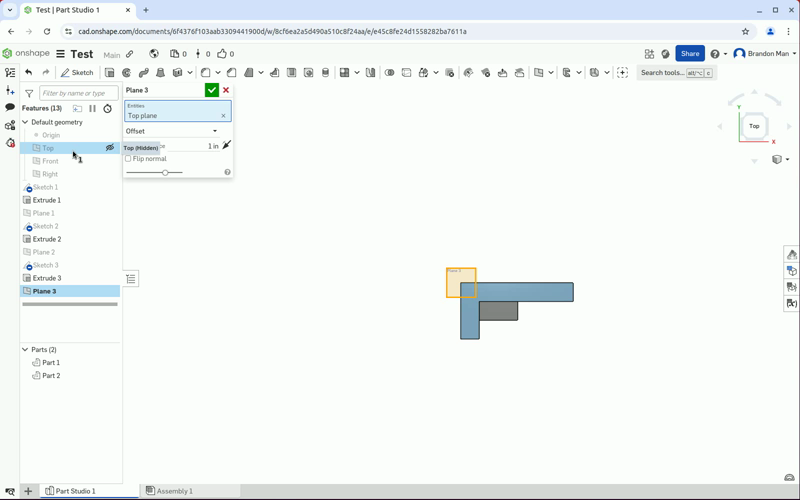
key(tab, 2)
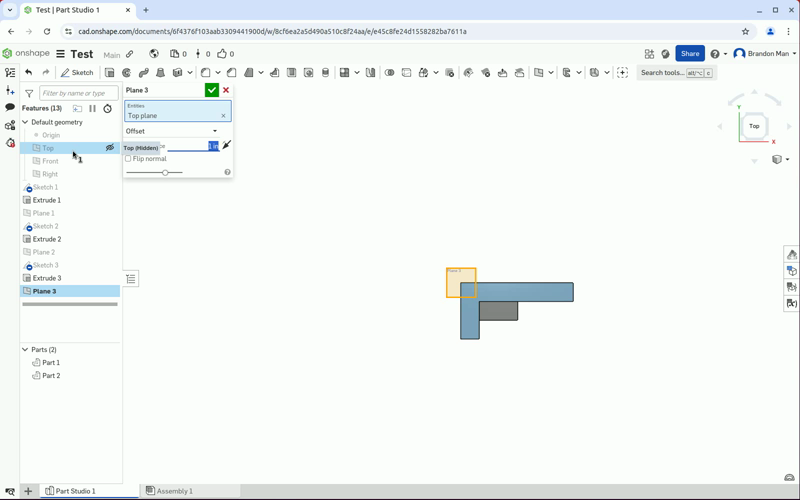
text(3.851)
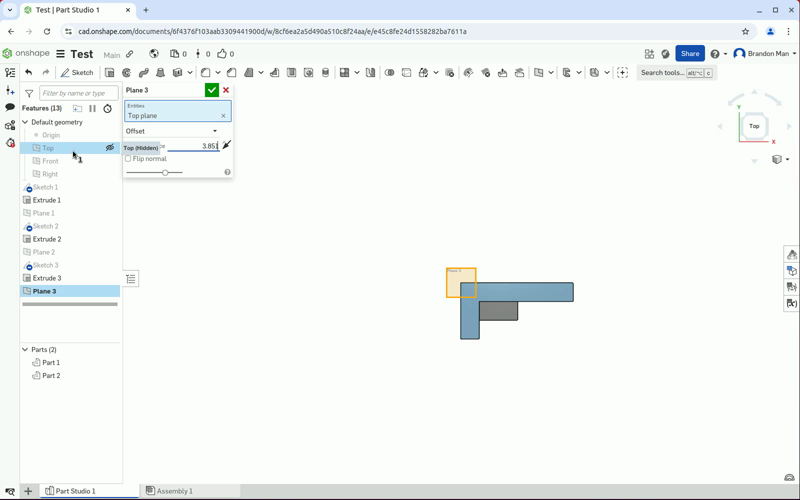
key(enter, 2)
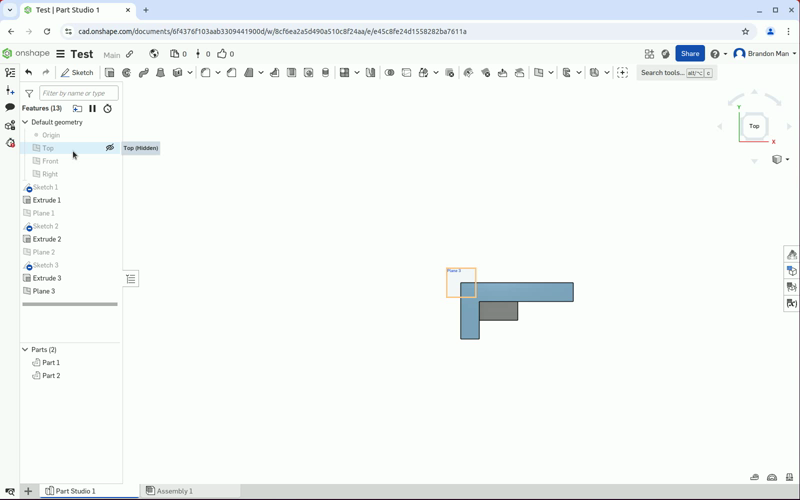
key(shift+s)
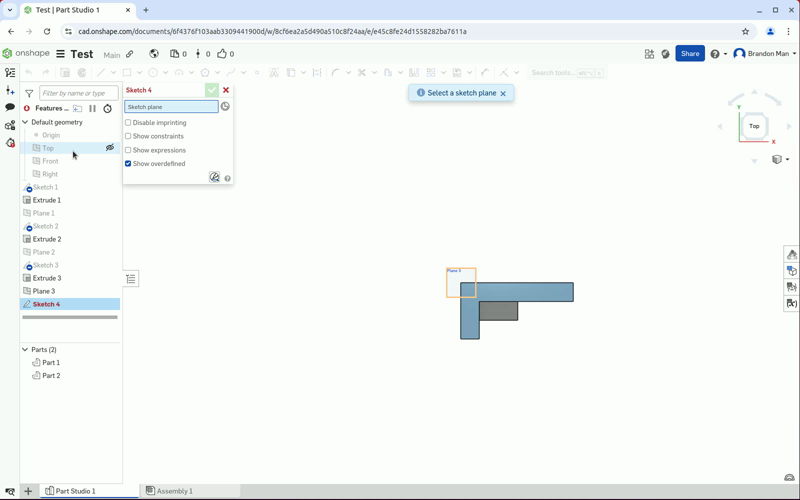
mouse_move(73, 293)
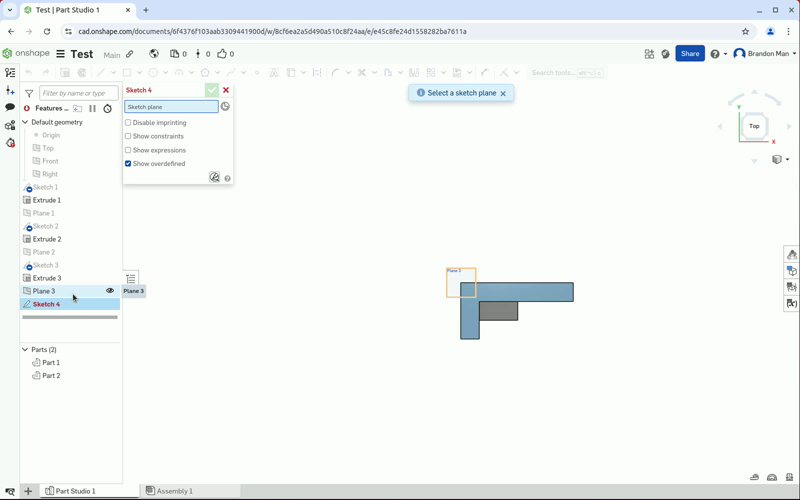
click(73, 293)
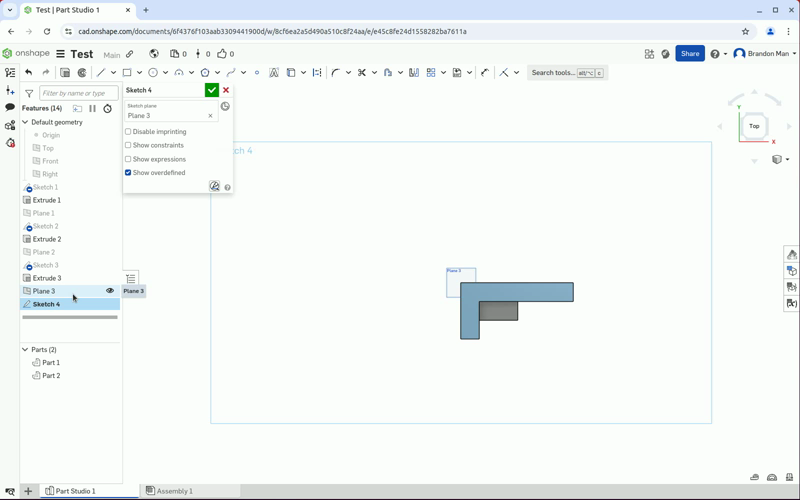
mouse_move(73, 352)
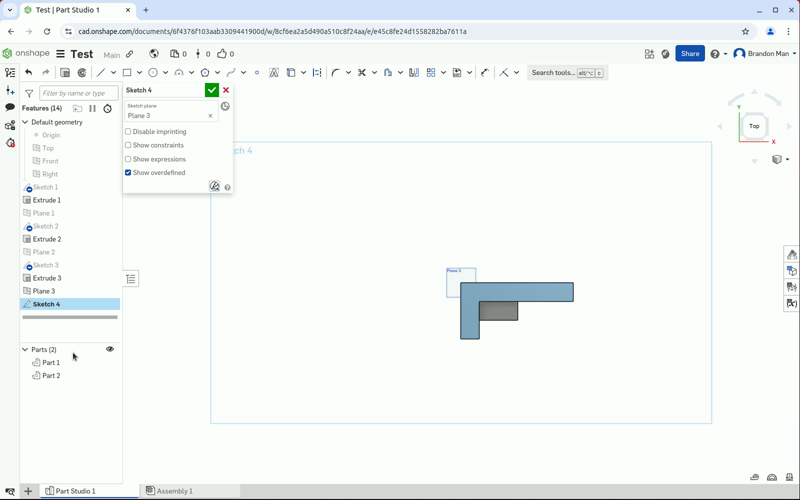
key(y)
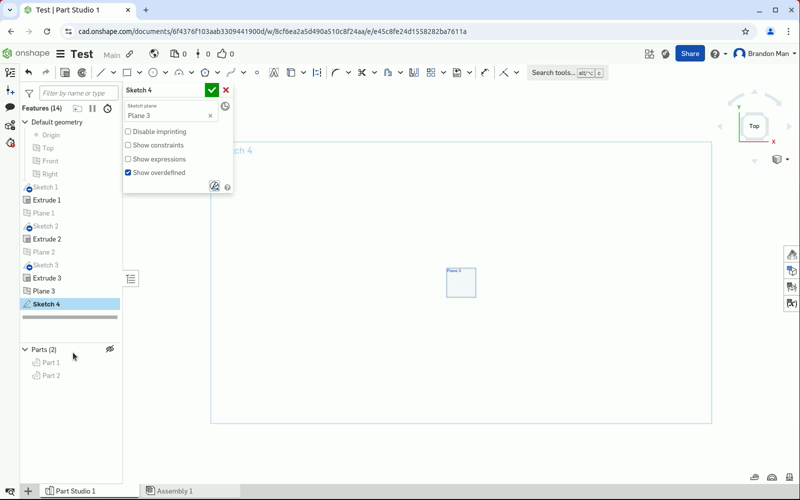
key(l)
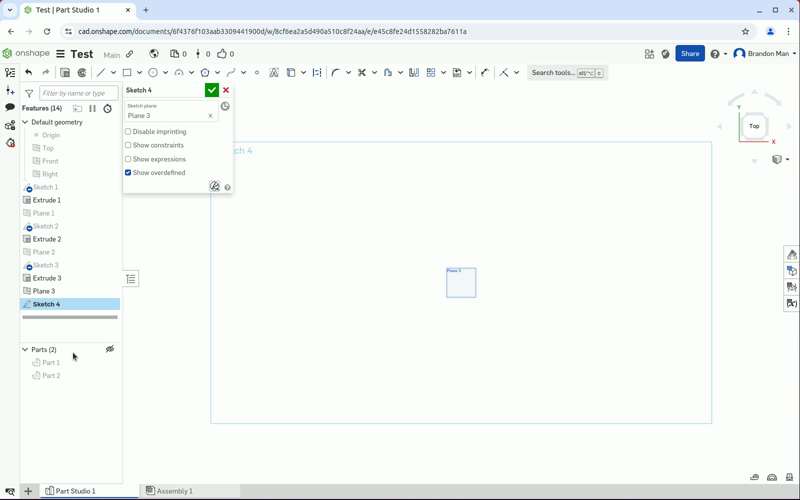
key_down(shift)
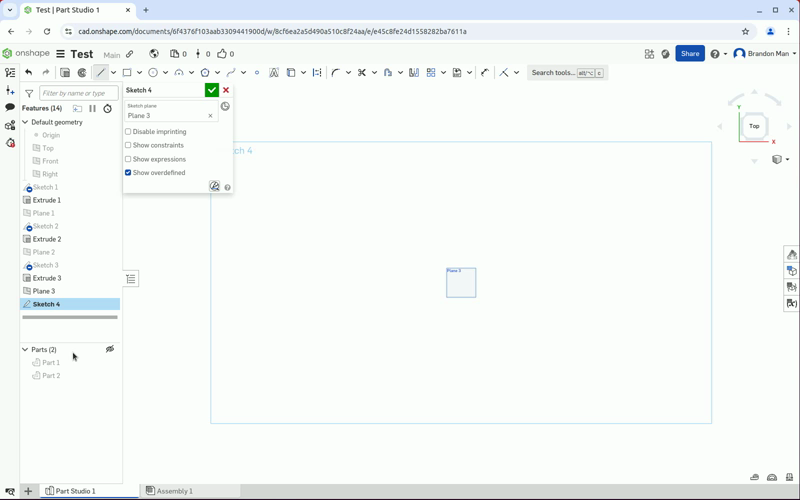
mouse_move(479, 320)
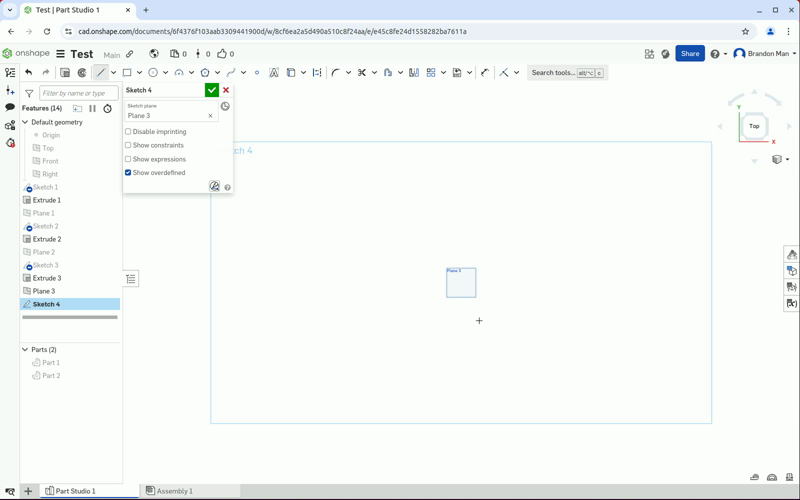
click(479, 320)
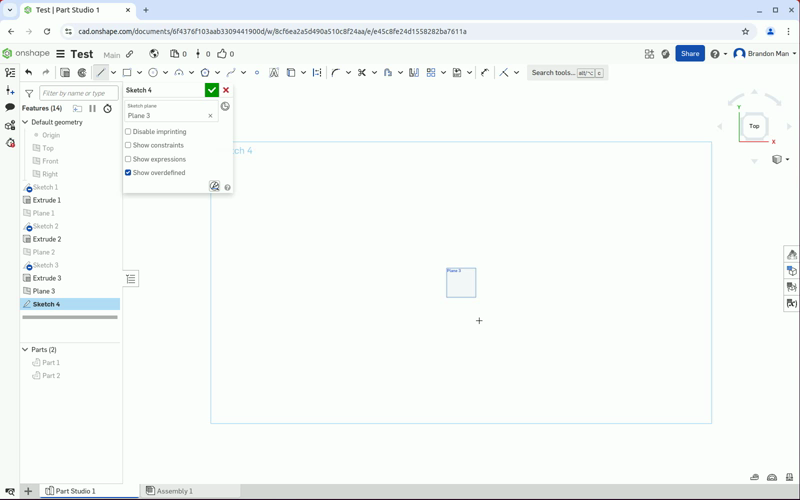
key_up(shift)
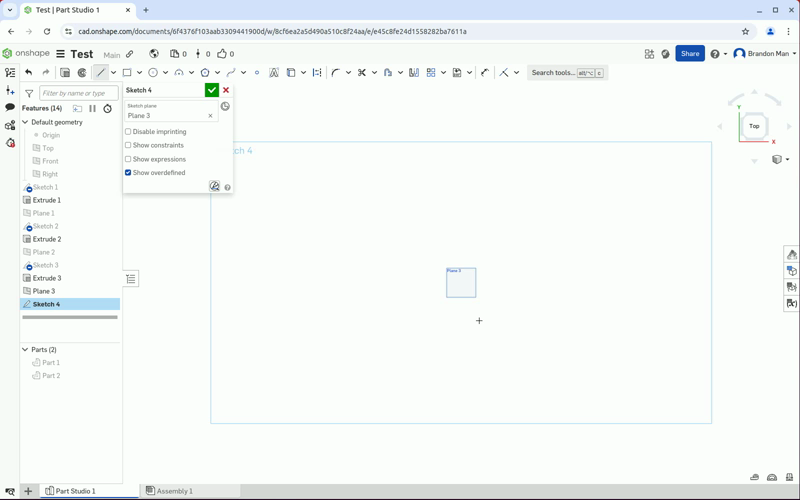
key_down(shift)
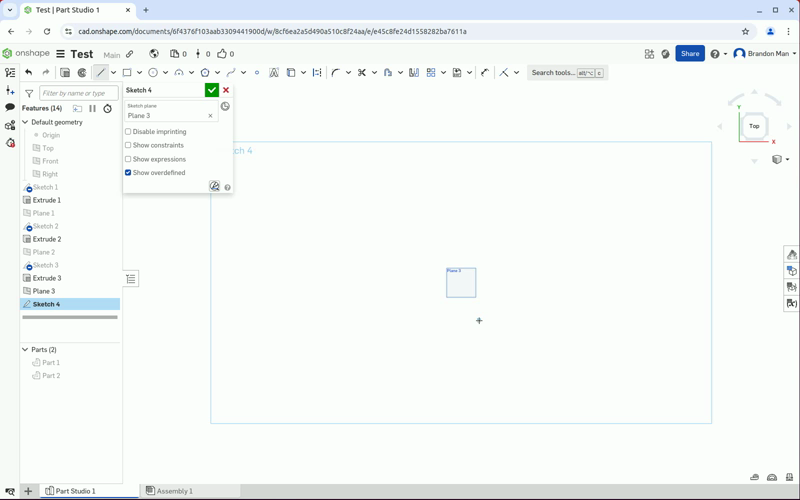
mouse_move(509, 320)
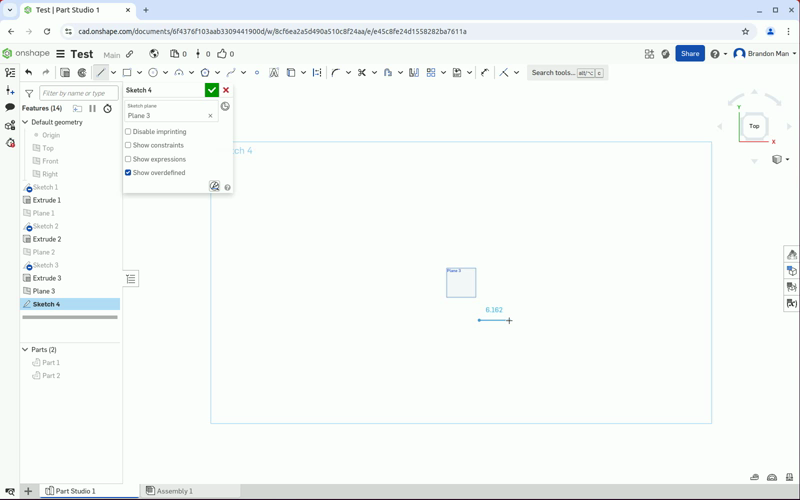
mouse_move(517, 320)
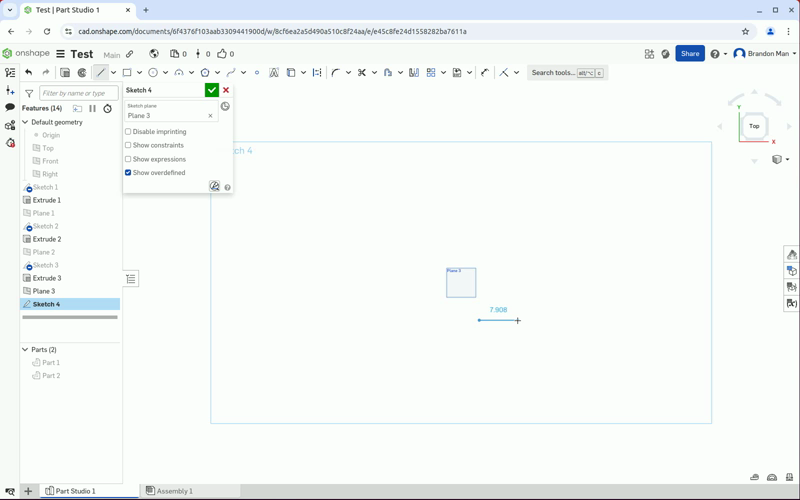
click(517, 320)
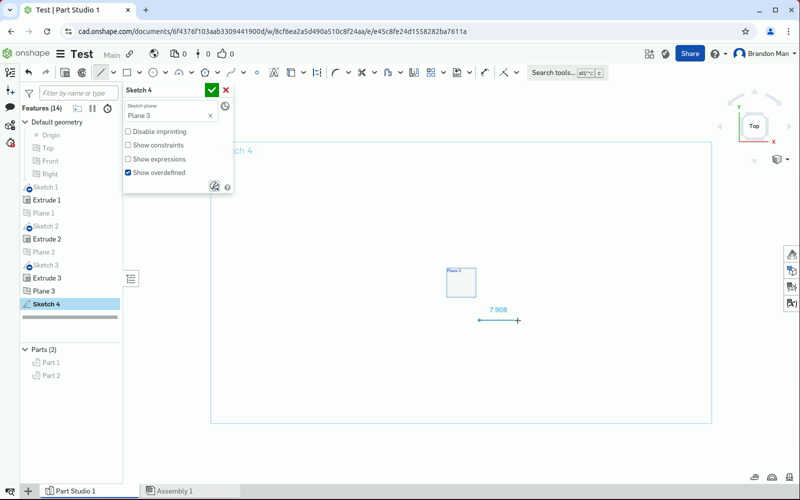
key_up(shift)
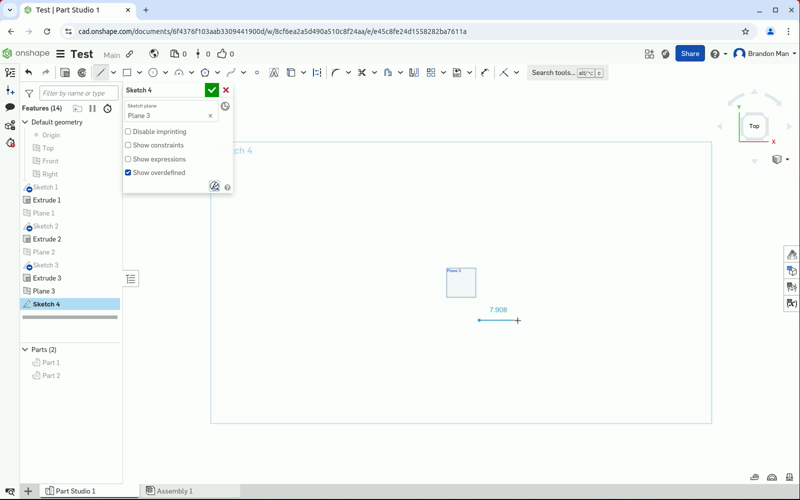
key_down(shift)
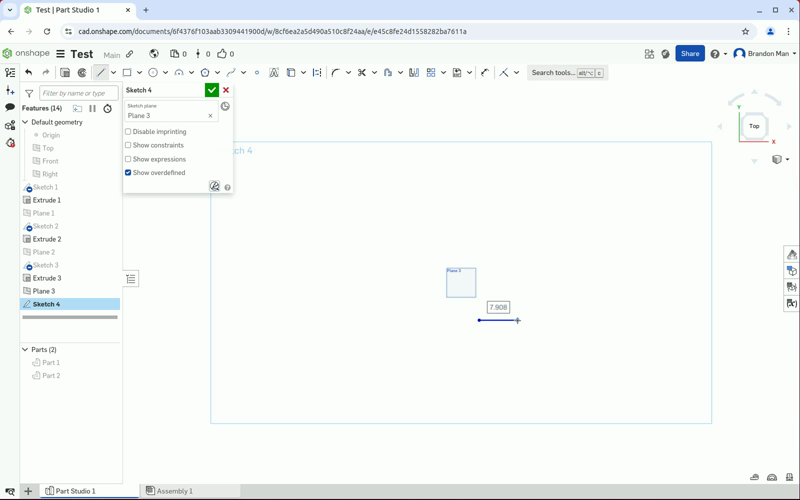
mouse_move(547, 320)
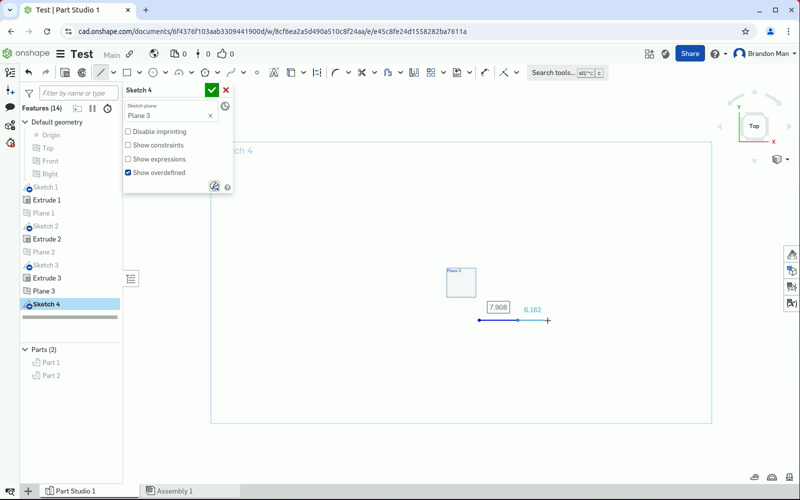
mouse_move(517, 301)
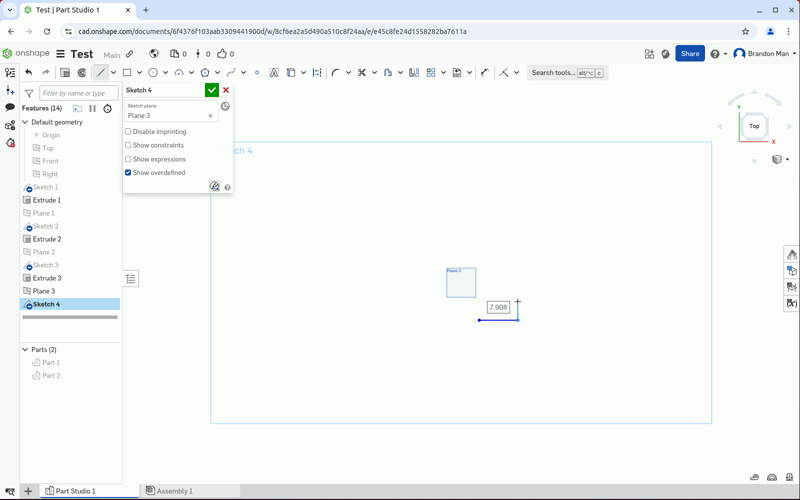
click(517, 301)
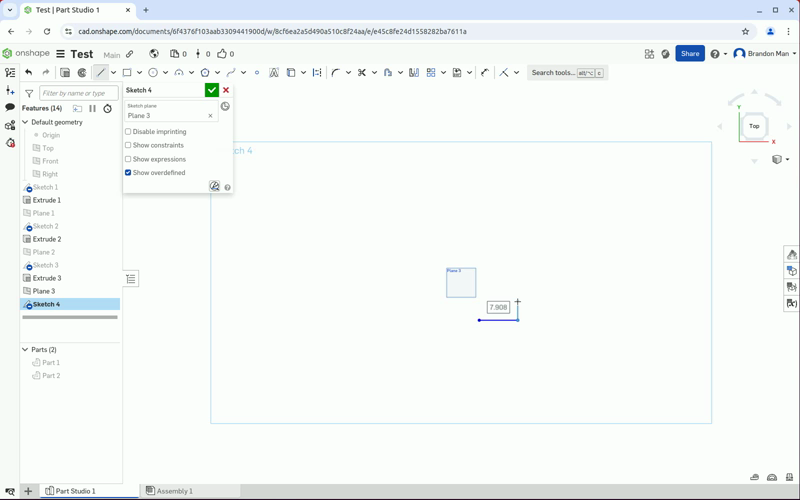
key_up(shift)
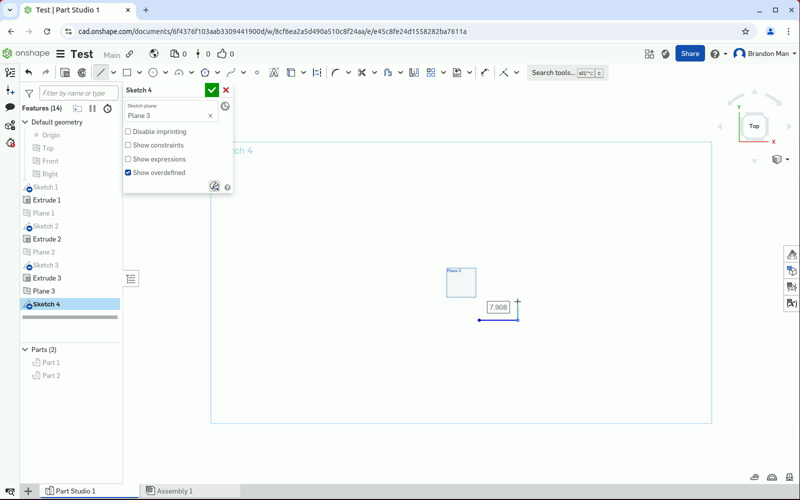
mouse_move(547, 301)
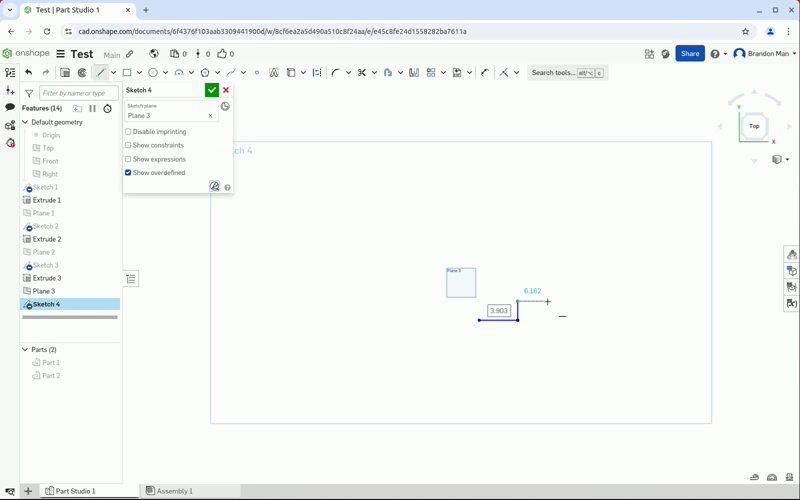
key_down(shift)
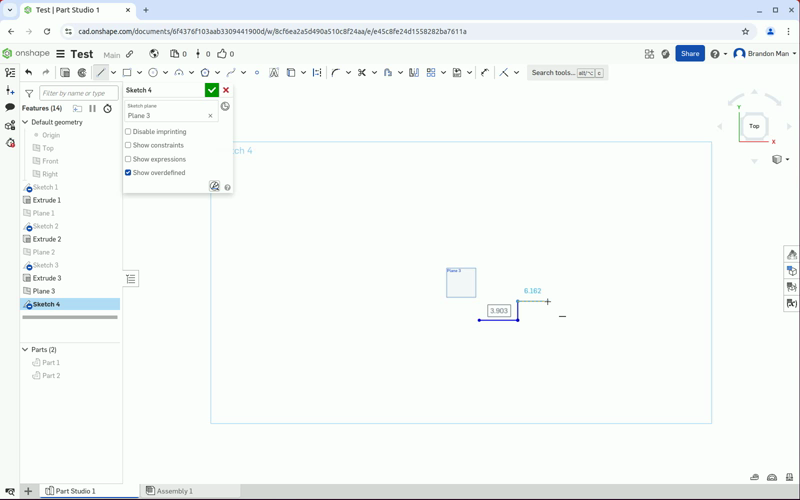
mouse_move(479, 320)
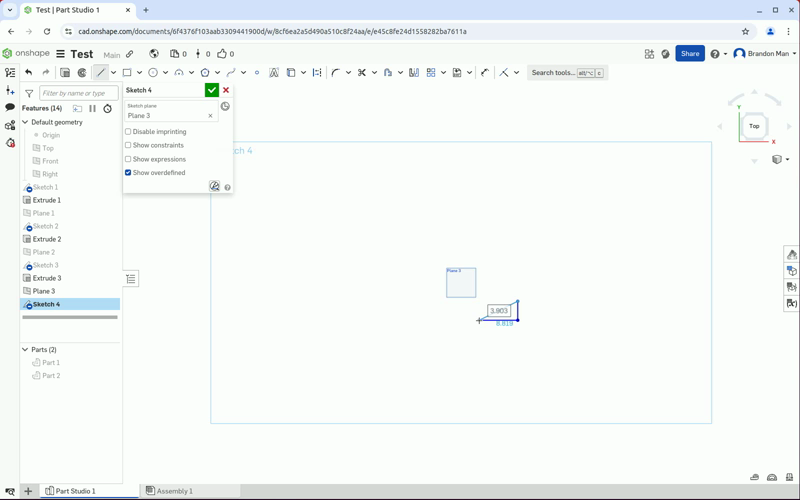
key_up(shift)
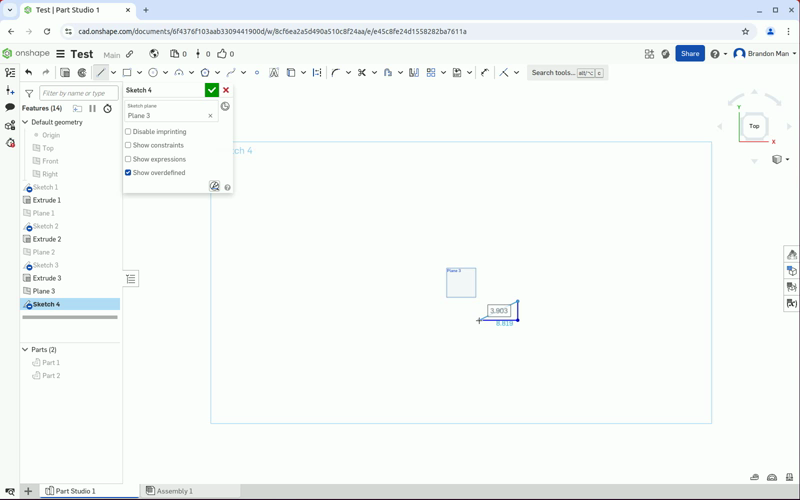
click(479, 320)
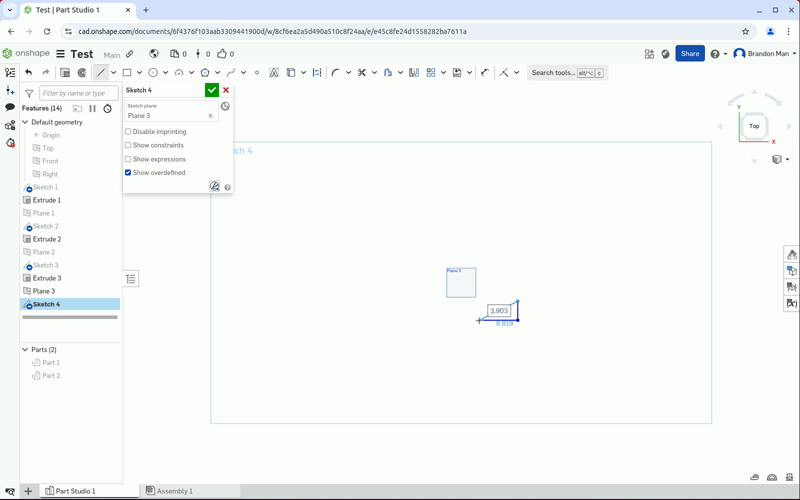
key(esc)
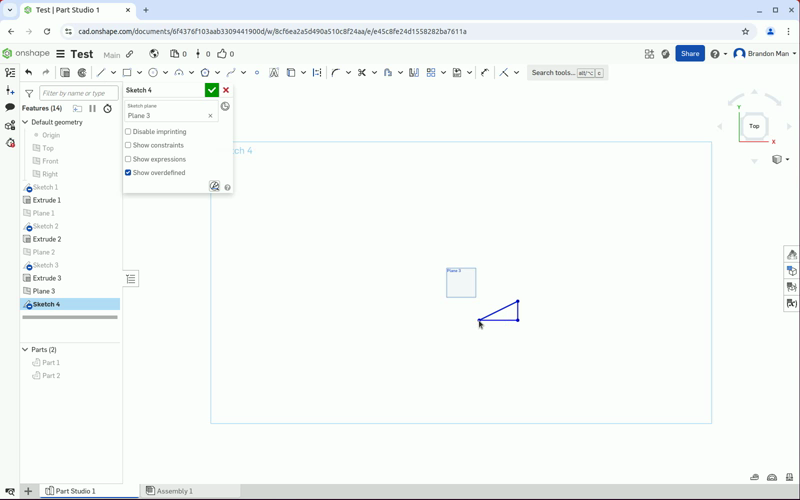
mouse_move(504, 316)
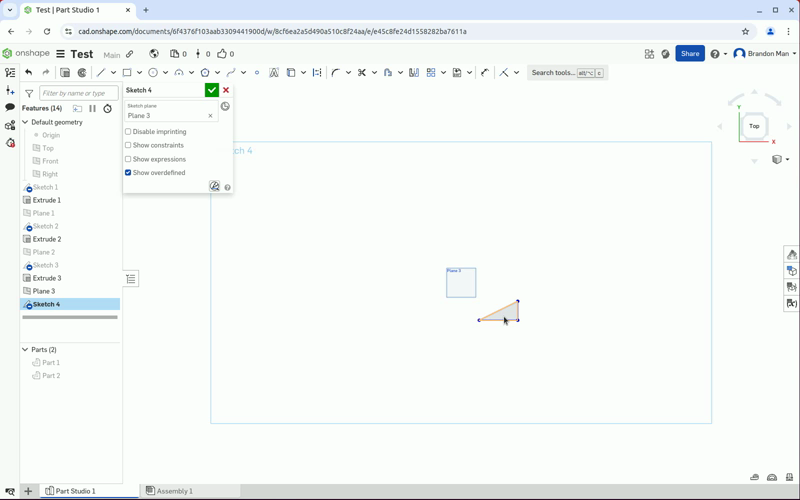
scroll(6)
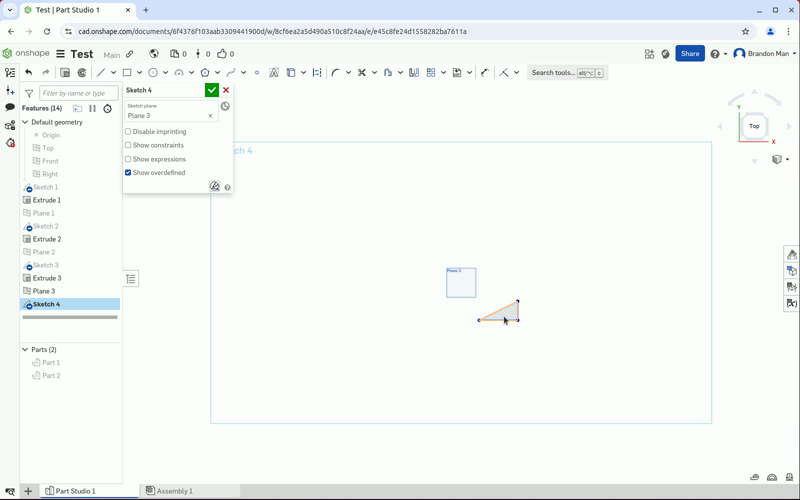
scroll(6)
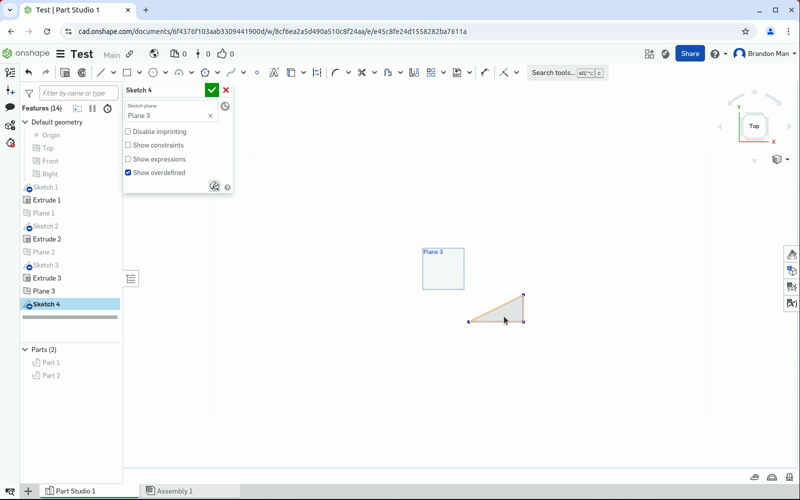
scroll(6)
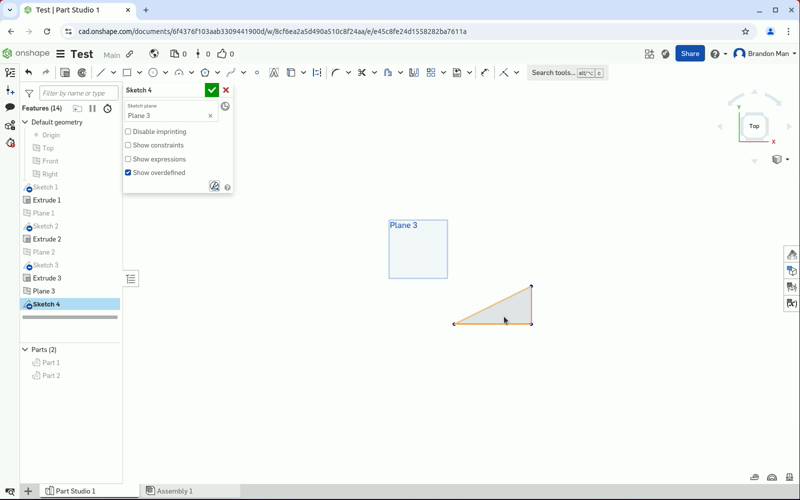
scroll(6)
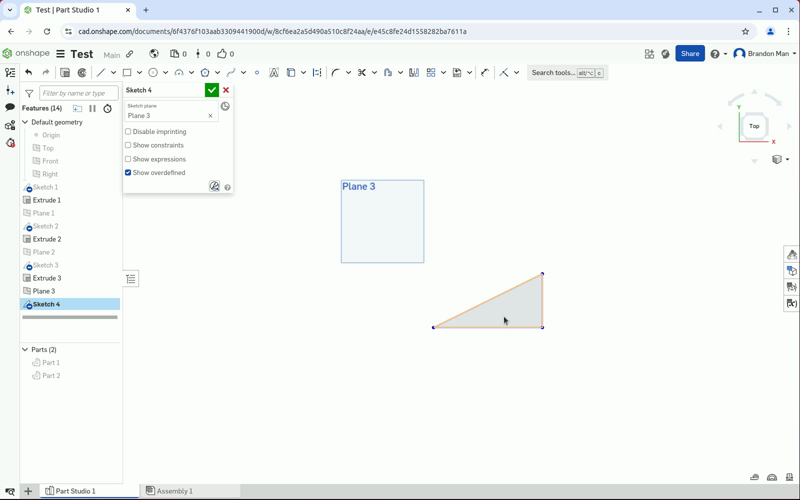
scroll(6)
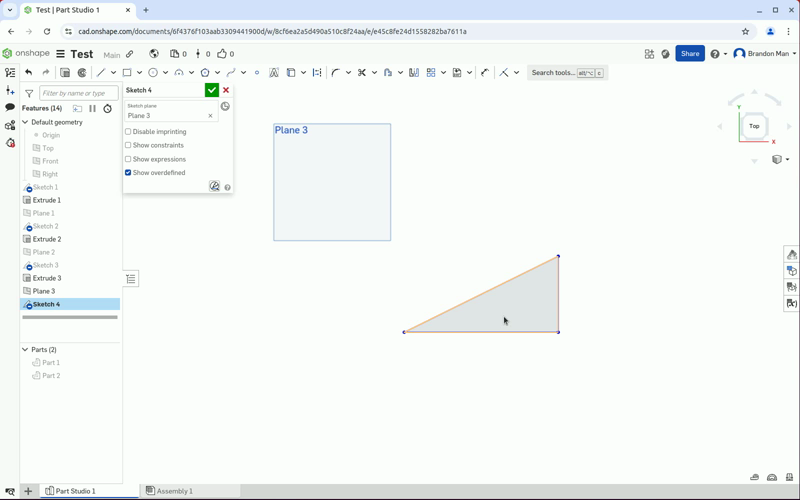
scroll(6)
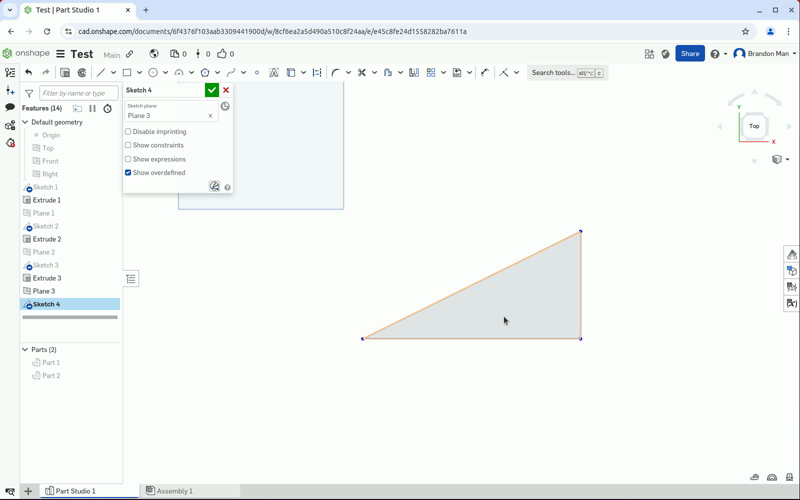
scroll(6)
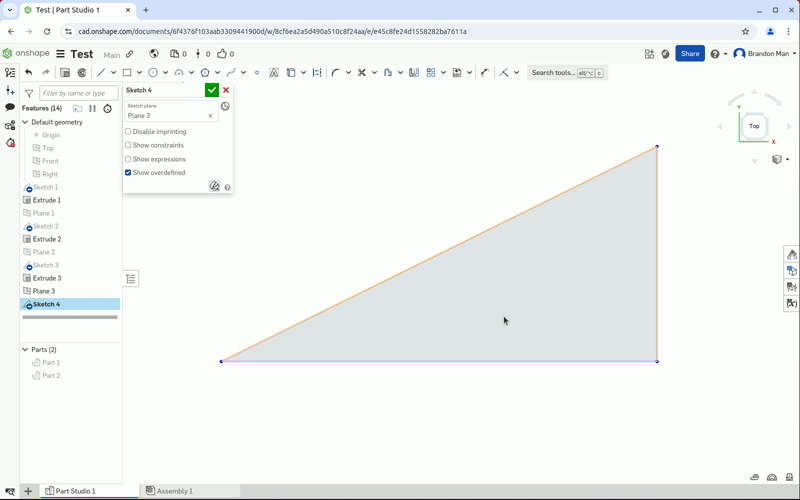
click(504, 316)
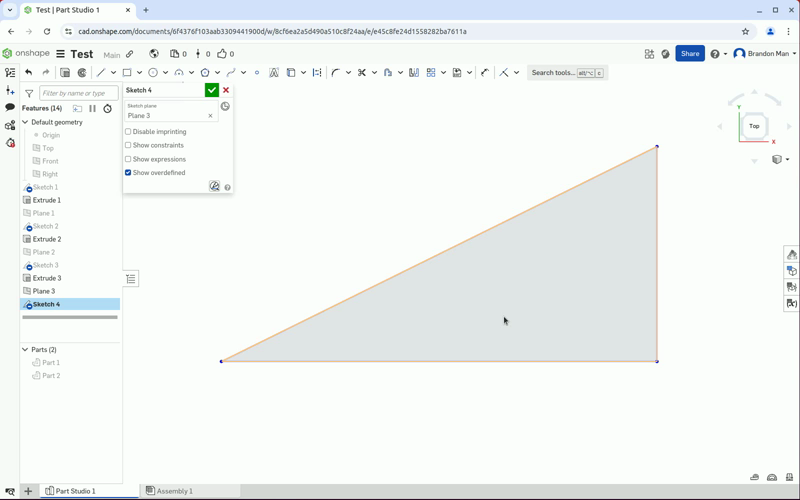
scroll(-6)
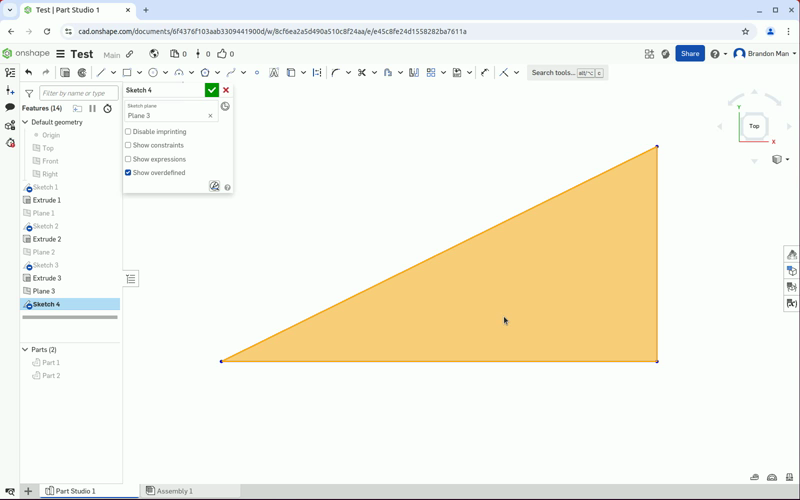
scroll(-6)
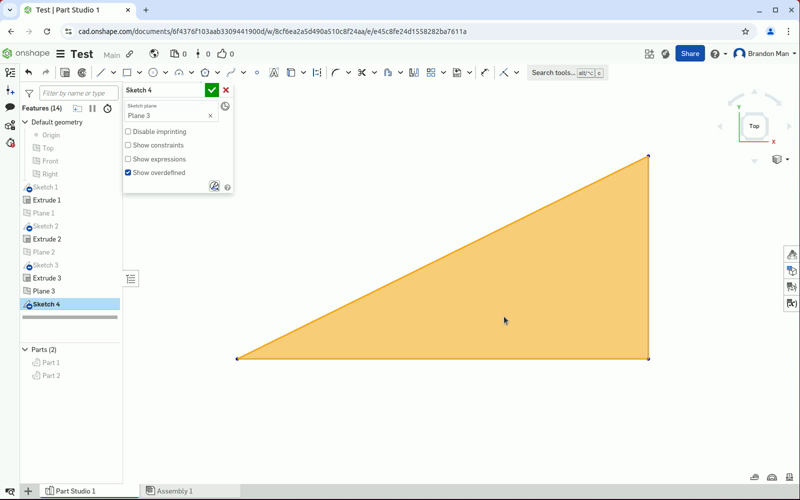
scroll(-6)
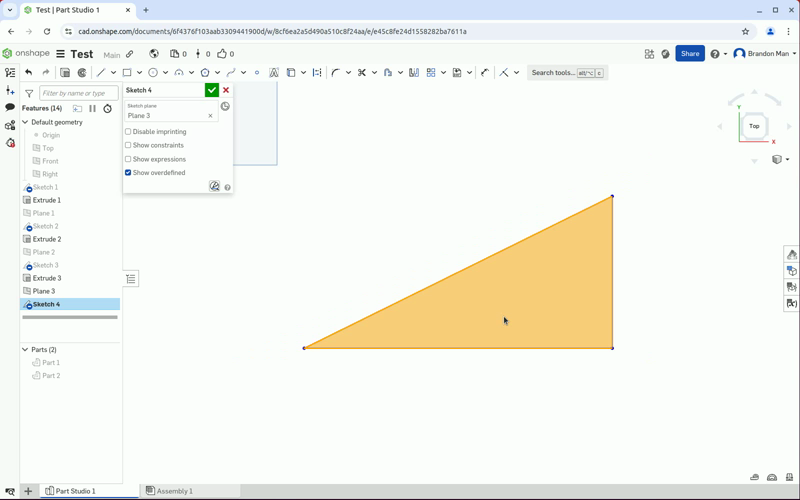
scroll(-6)
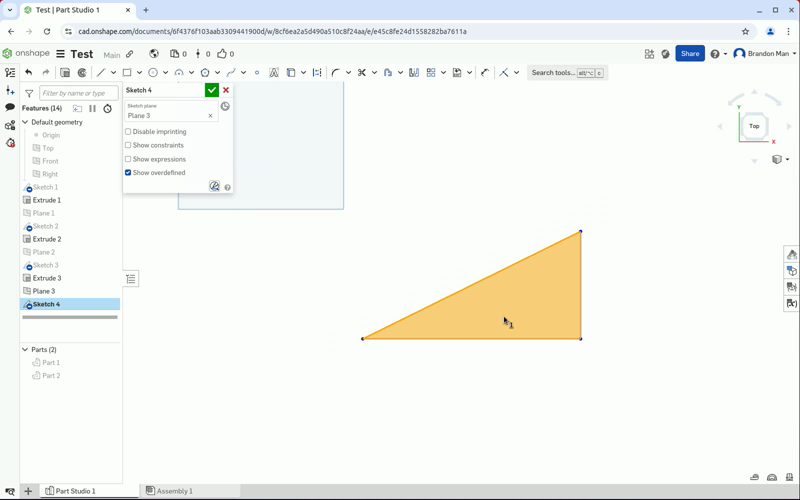
scroll(-6)
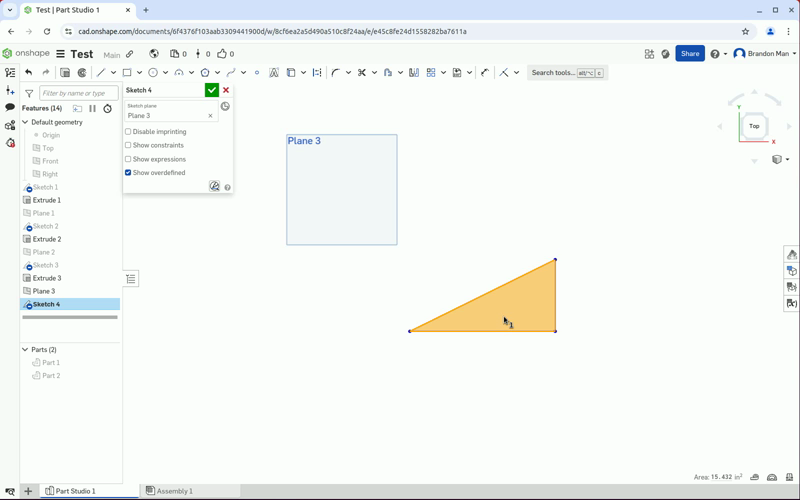
scroll(-6)
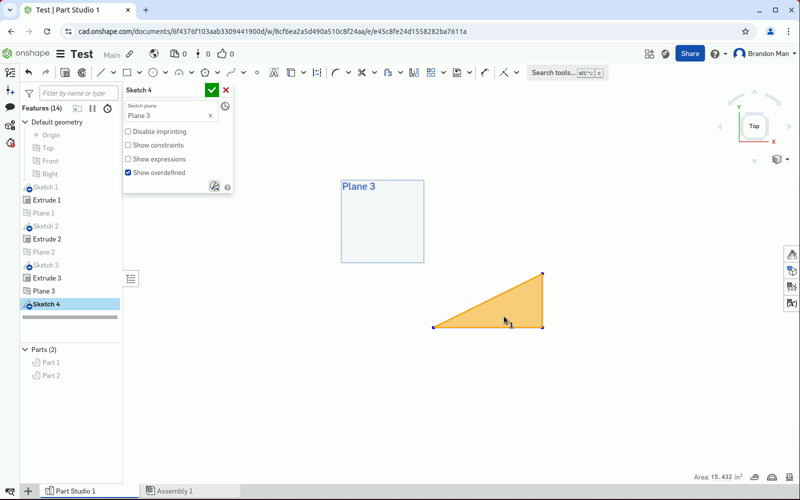
scroll(-6)
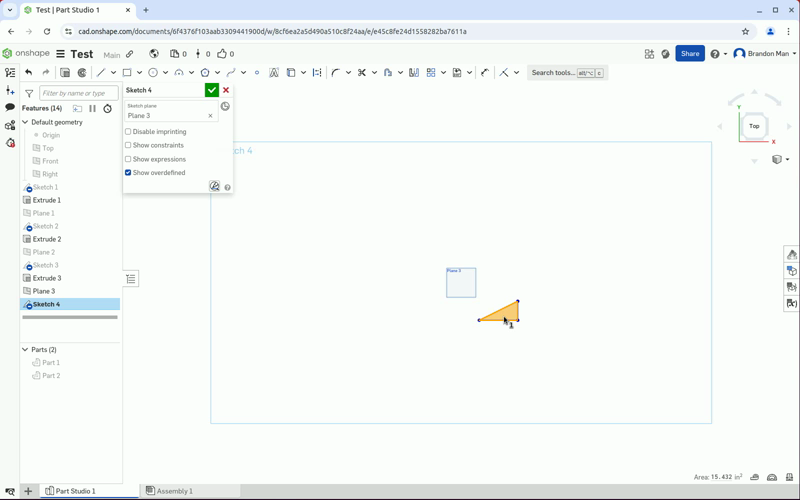
mouse_move(73, 352)
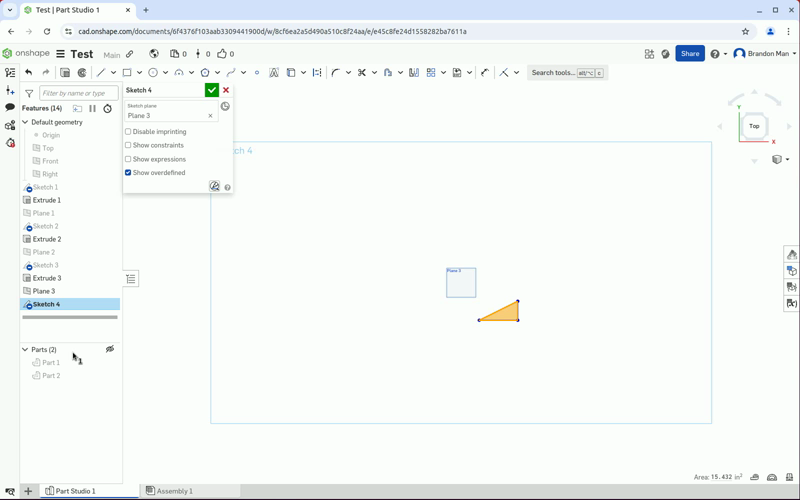
key(shift+y)
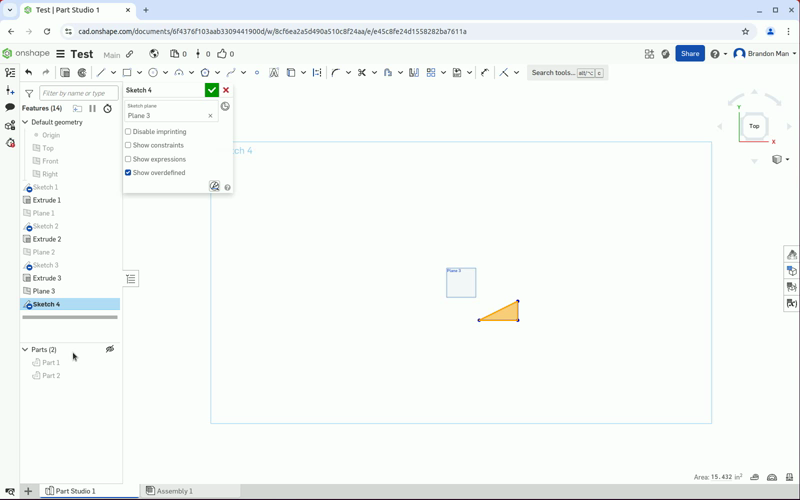
key(shift+e)
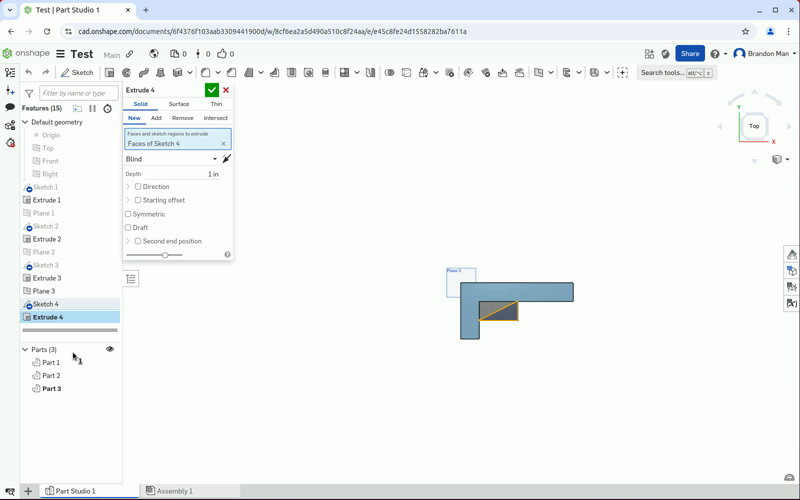
mouse_move(143, 106)
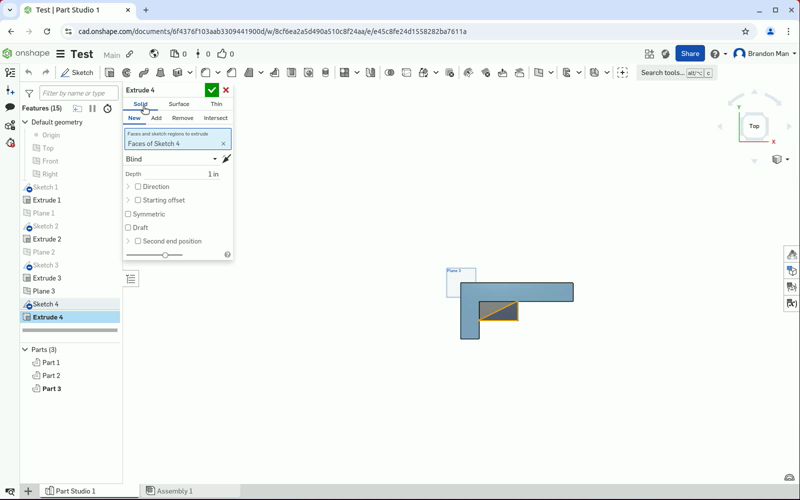
click(143, 106)
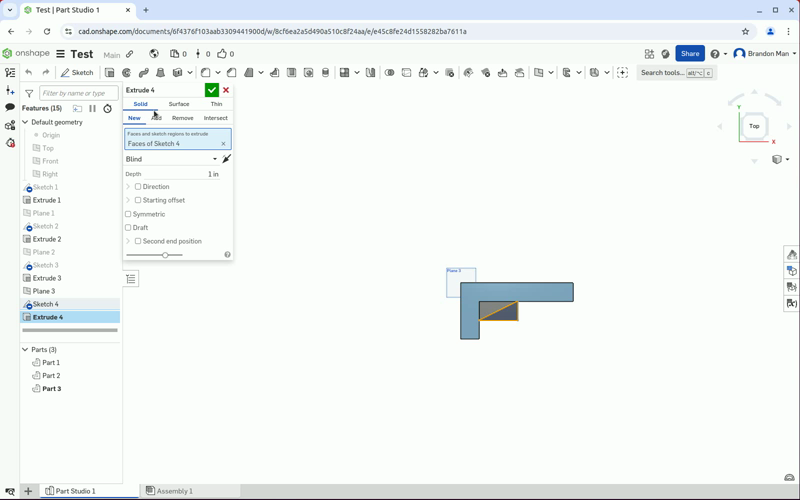
mouse_move(186, 120)
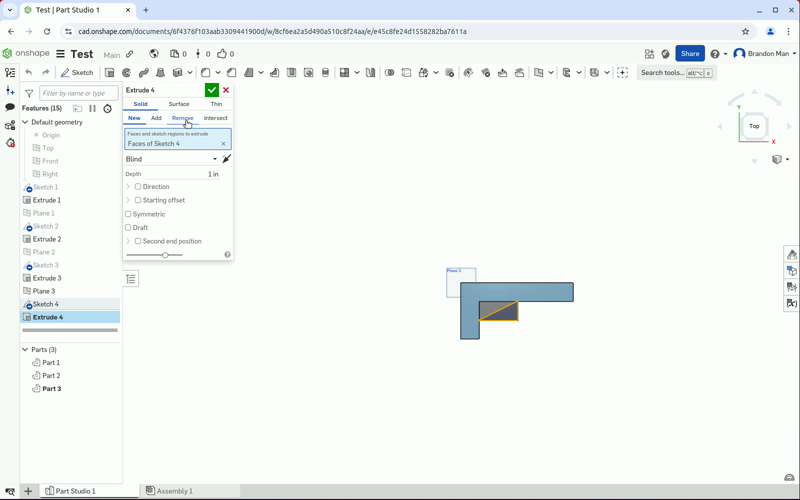
click(186, 120)
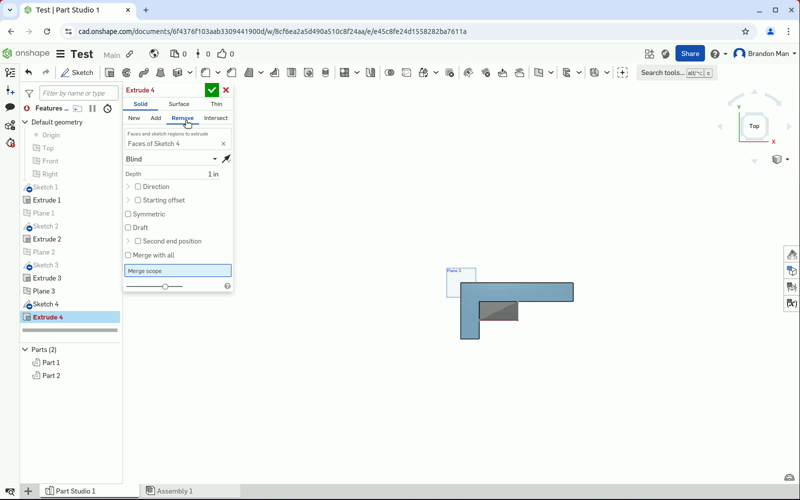
key(tab, 4)
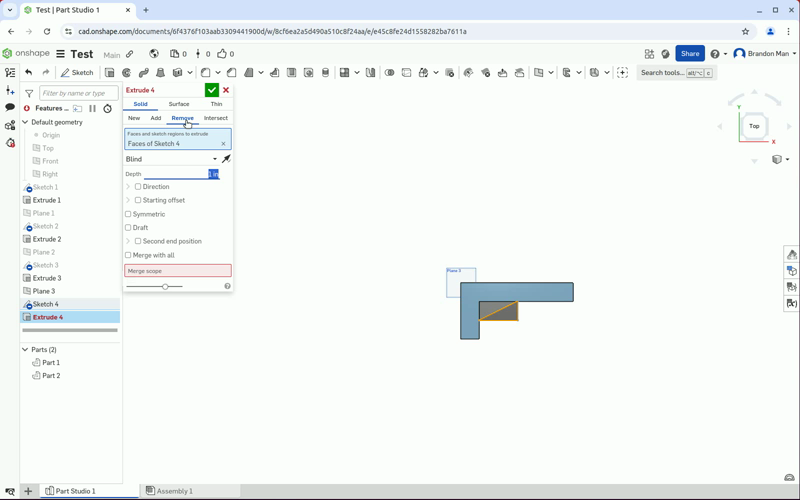
text(3.851)
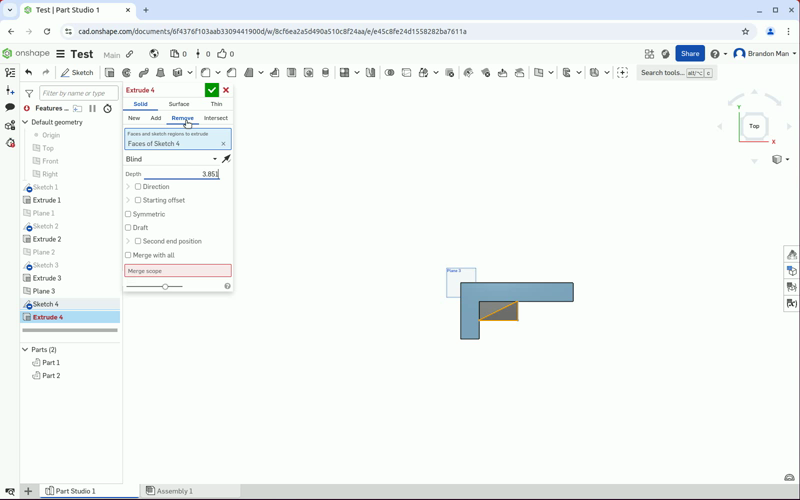
key(tab, 6)
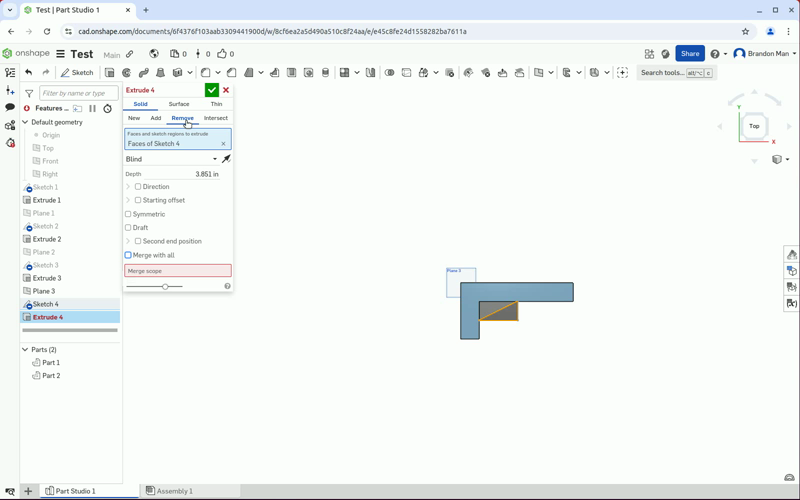
key(space)
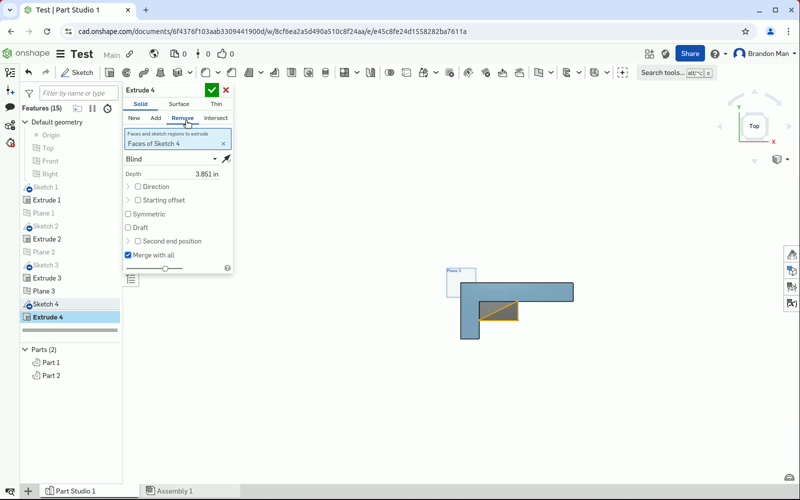
key(enter)
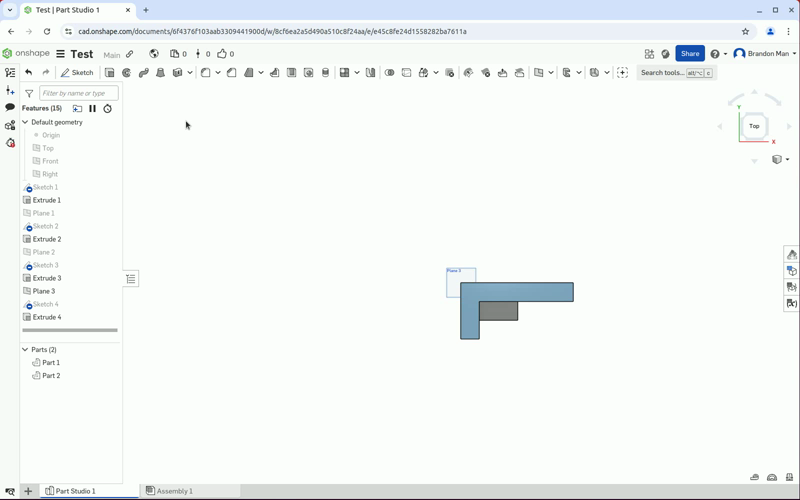
key(shift+h)
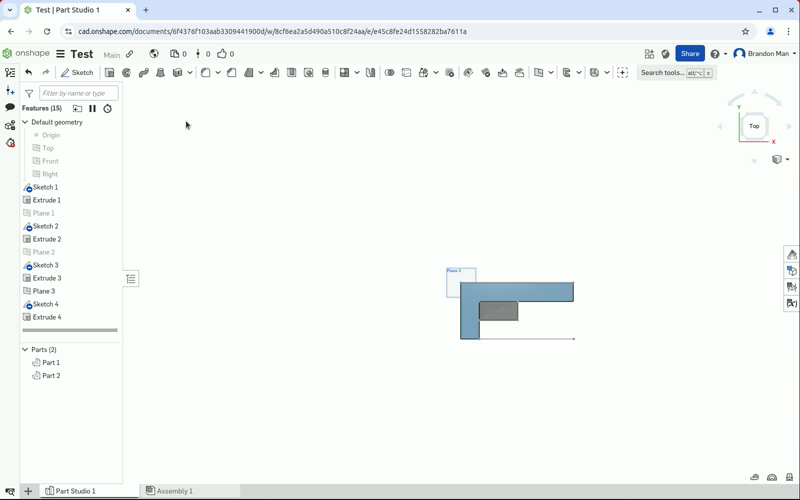
key(shift+h)
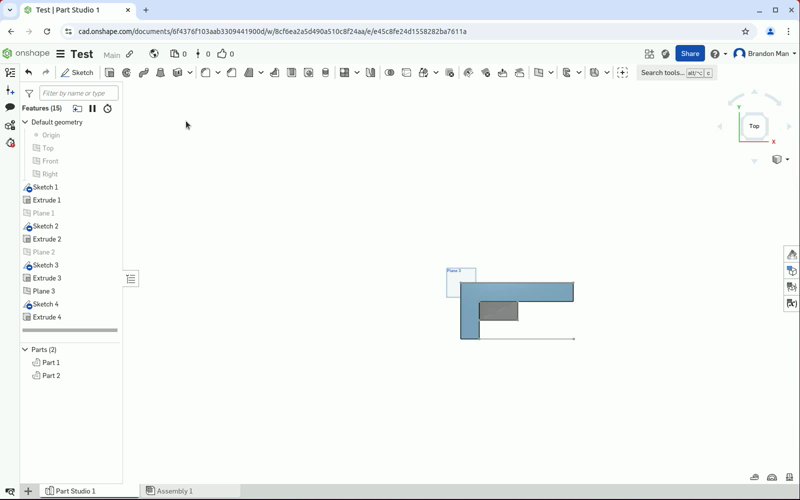
key(shift+7)
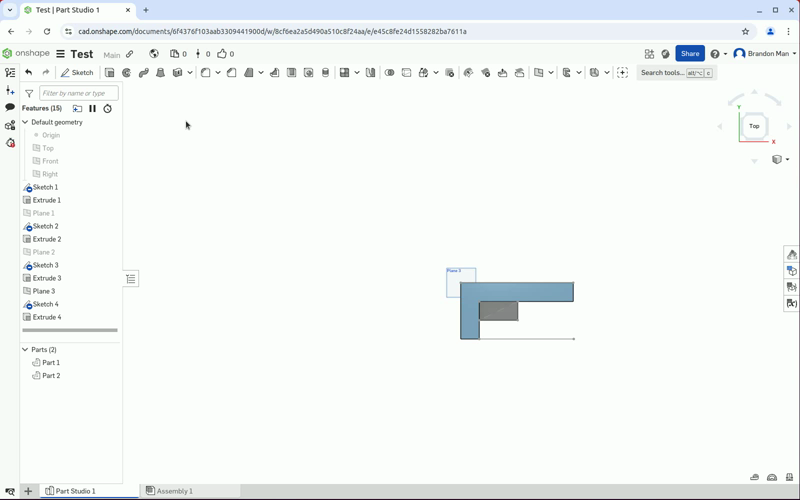
key(up, 3)
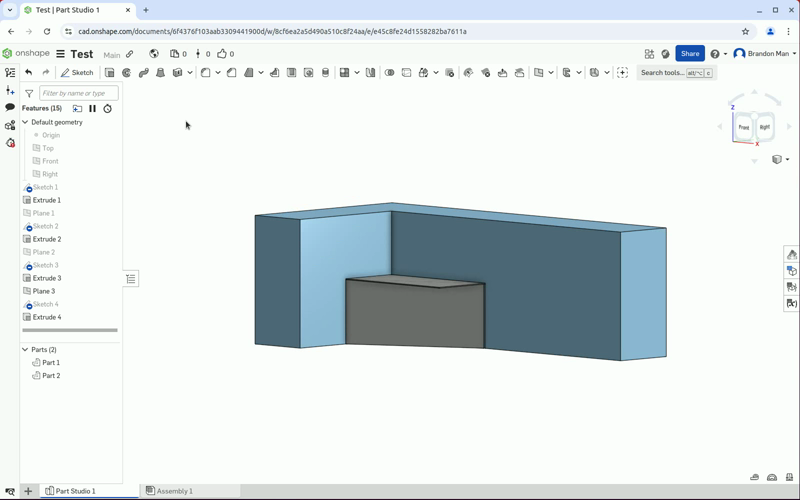
key(left, 3)
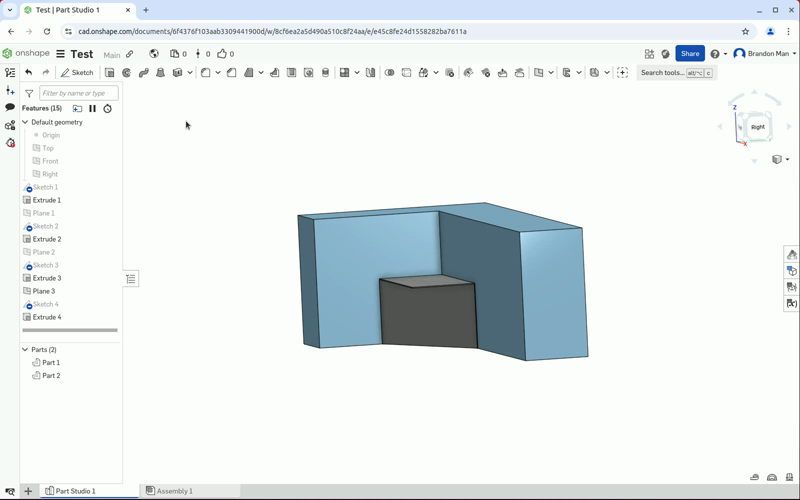
key(right, 3)
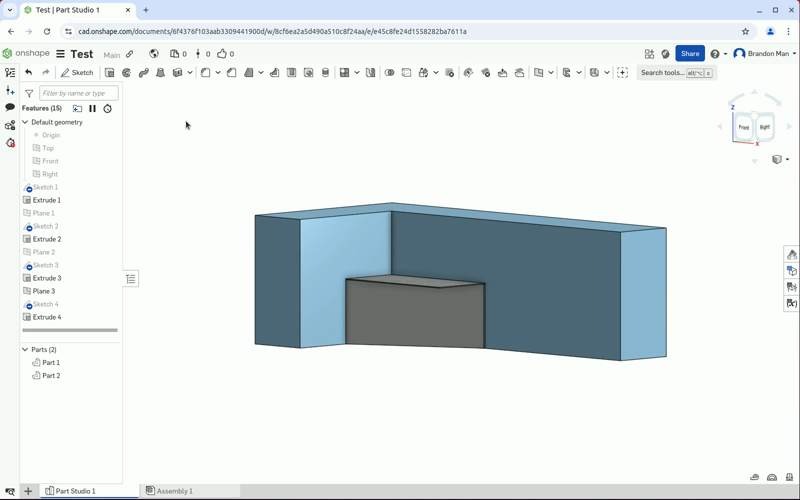
key(down, 3)
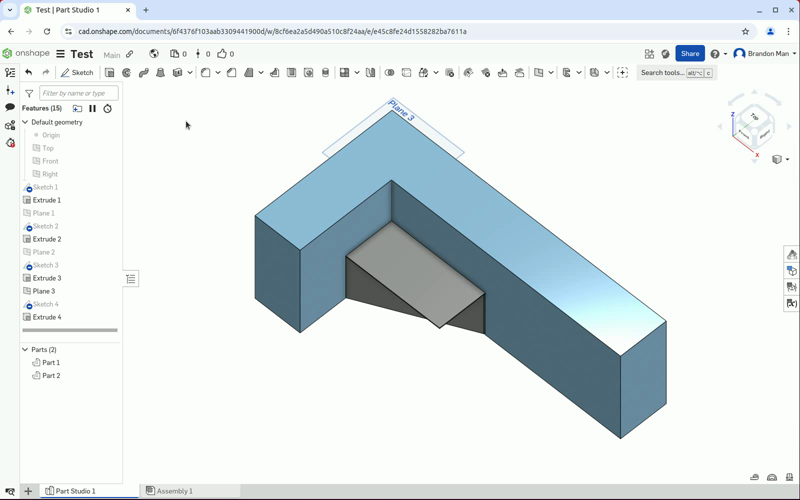
mouse_move(73, 189)
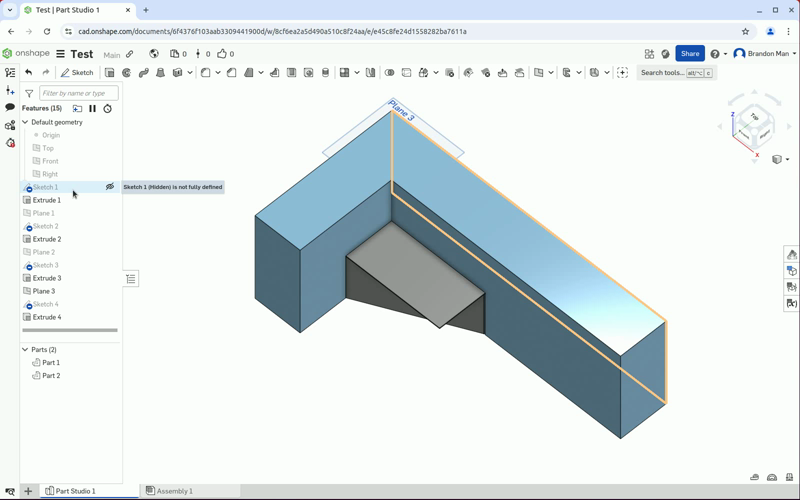
click(73, 189)